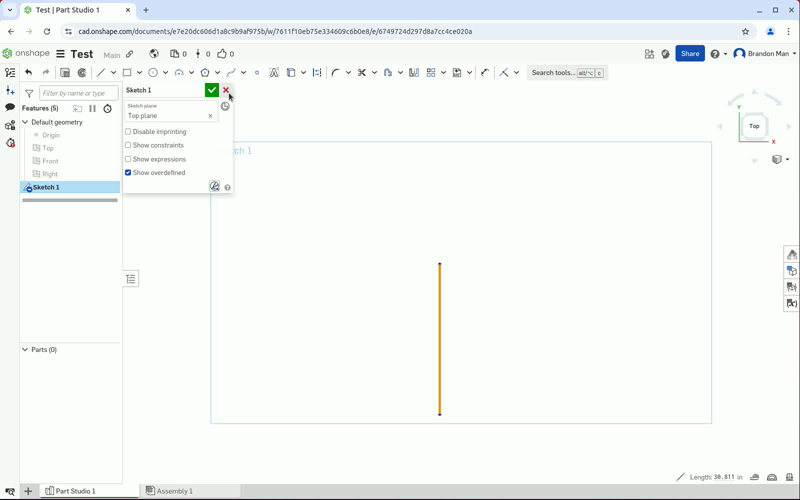
key(shift+h)
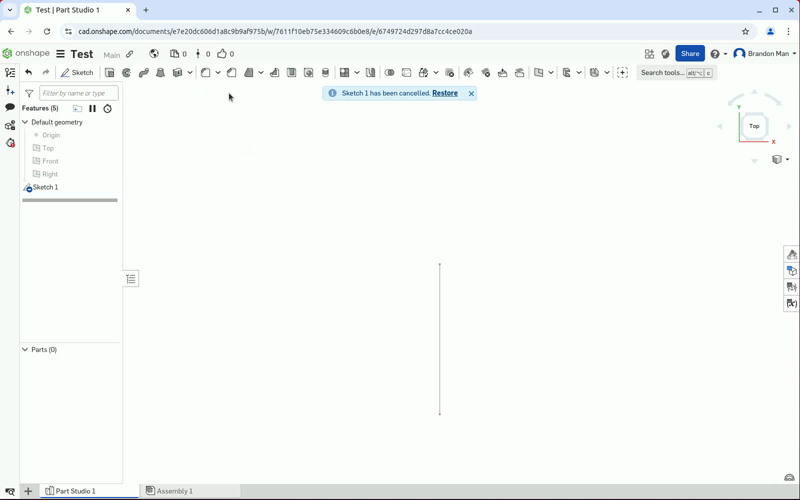
key(shift+s)
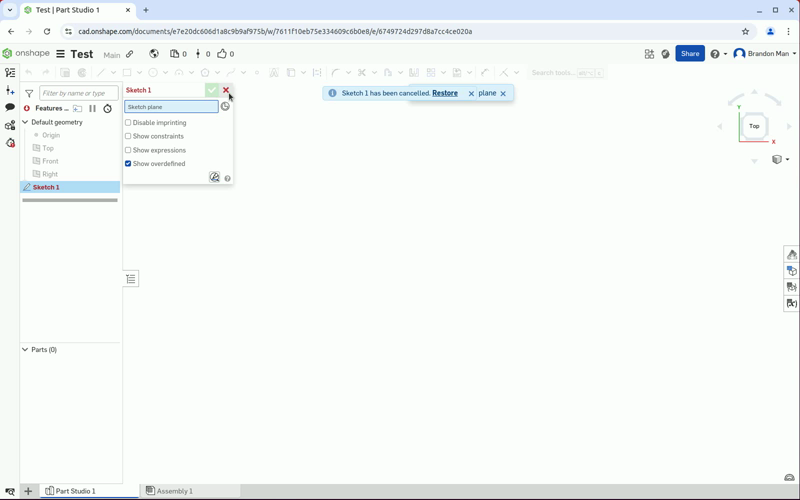
mouse_move(73, 150)
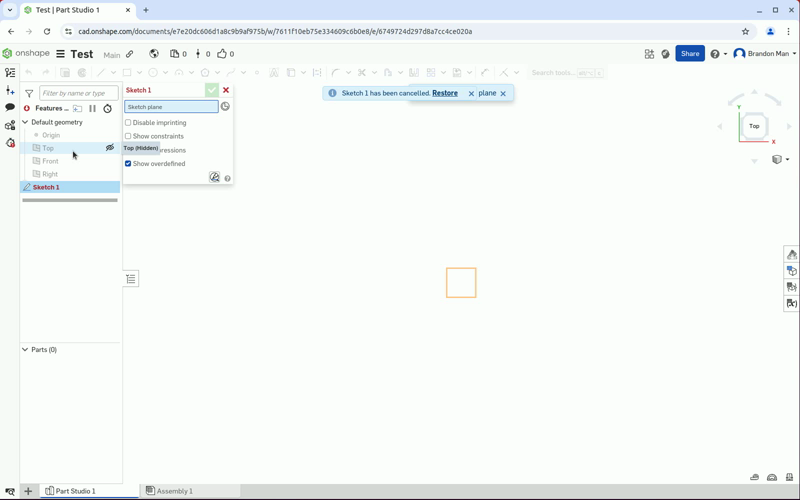
click(73, 150)
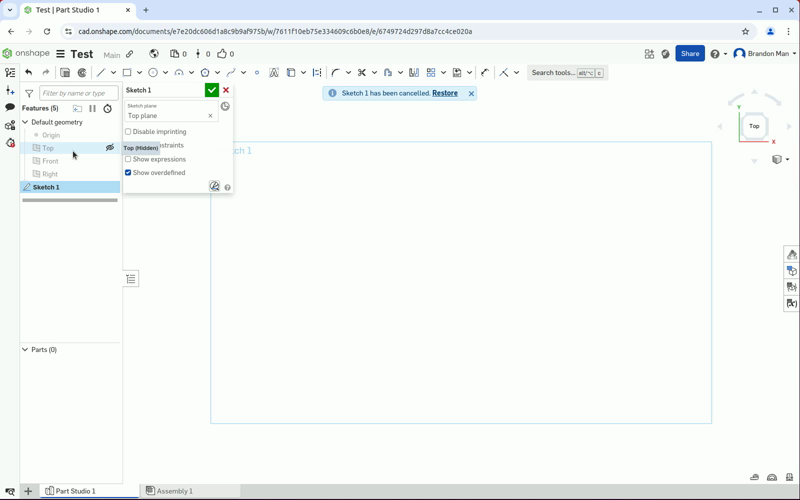
mouse_move(73, 352)
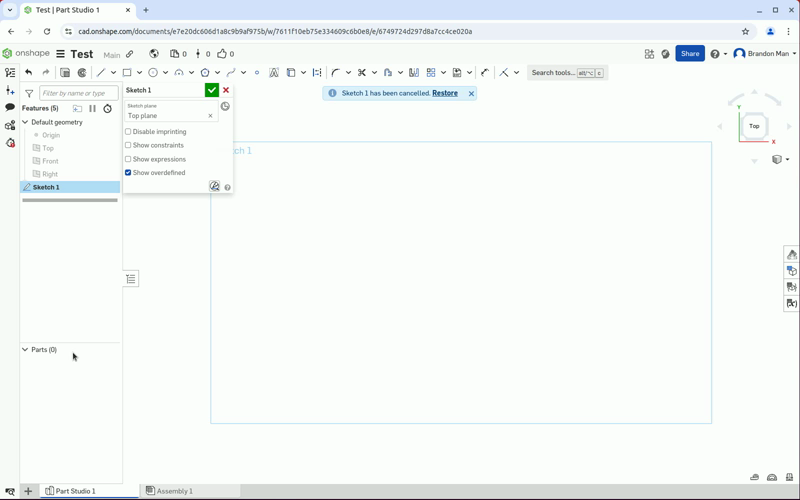
key(y)
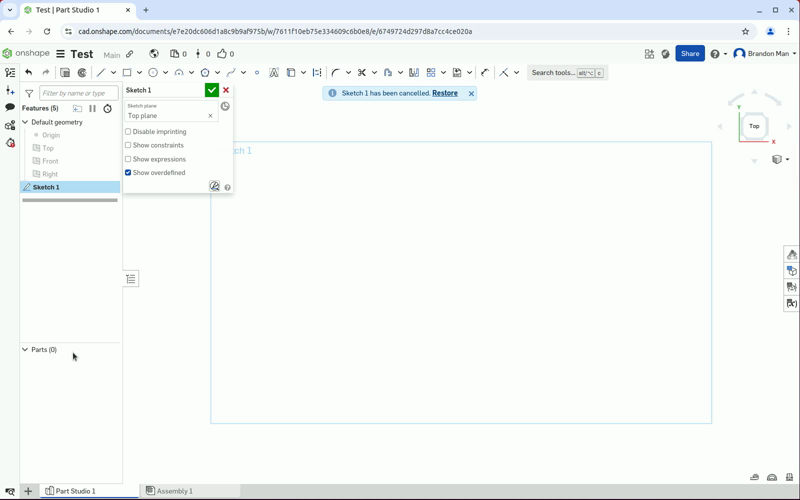
key(a)
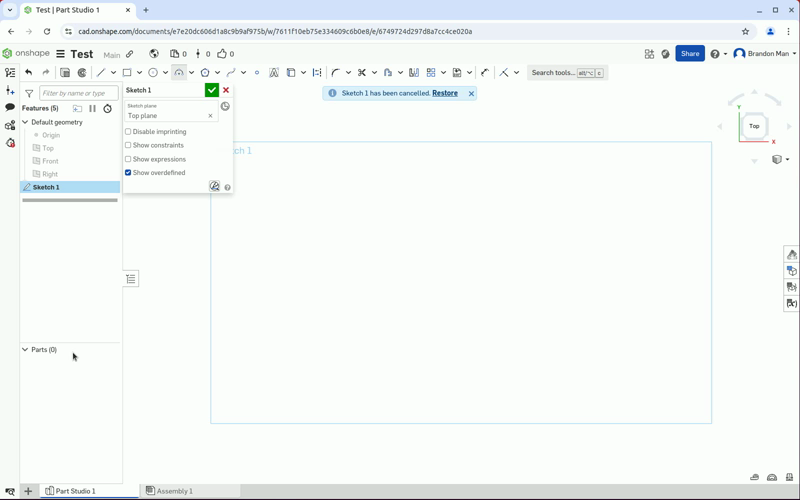
key_down(shift)
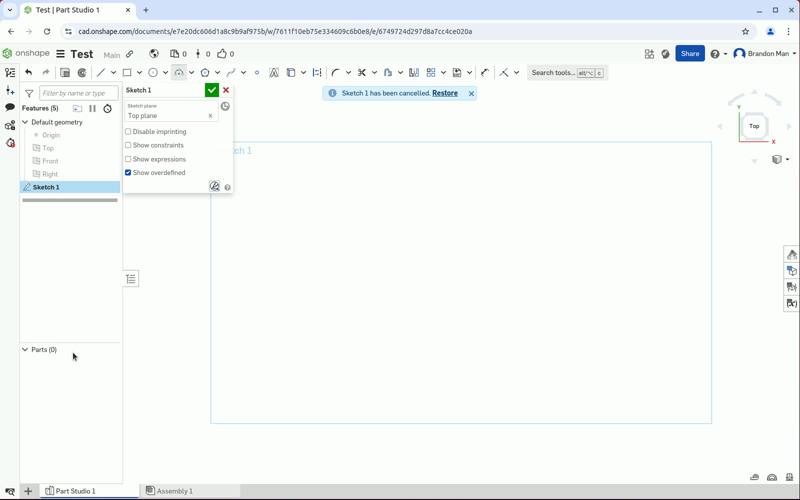
mouse_move(361, 273)
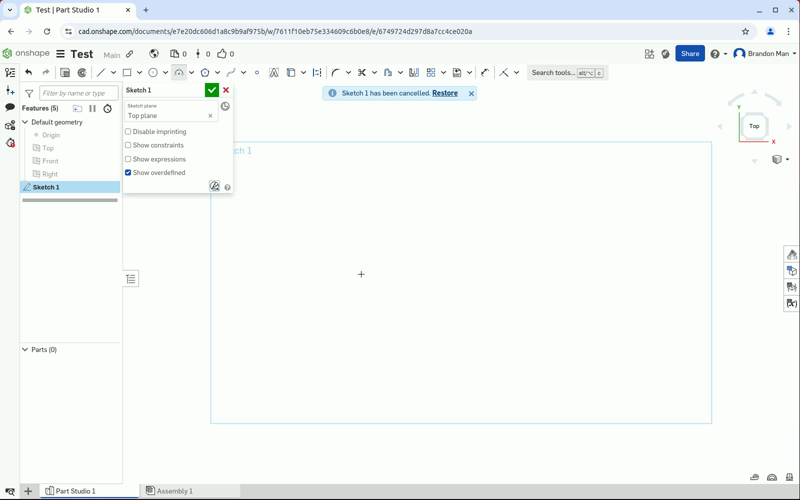
click(361, 273)
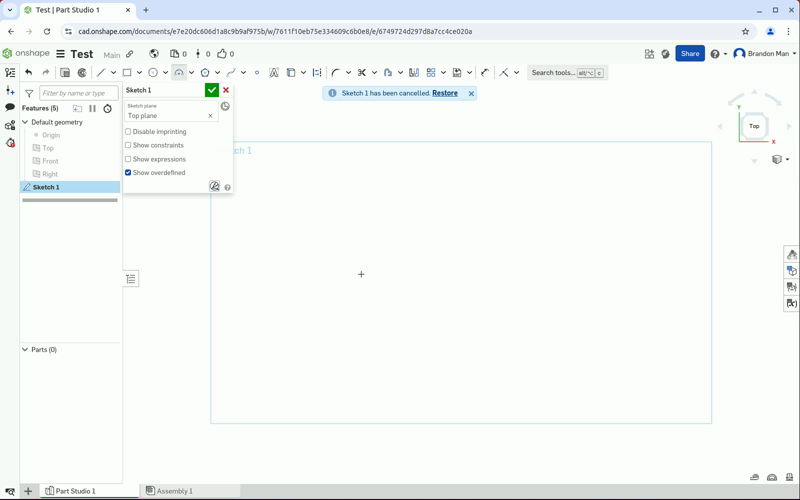
key_up(shift)
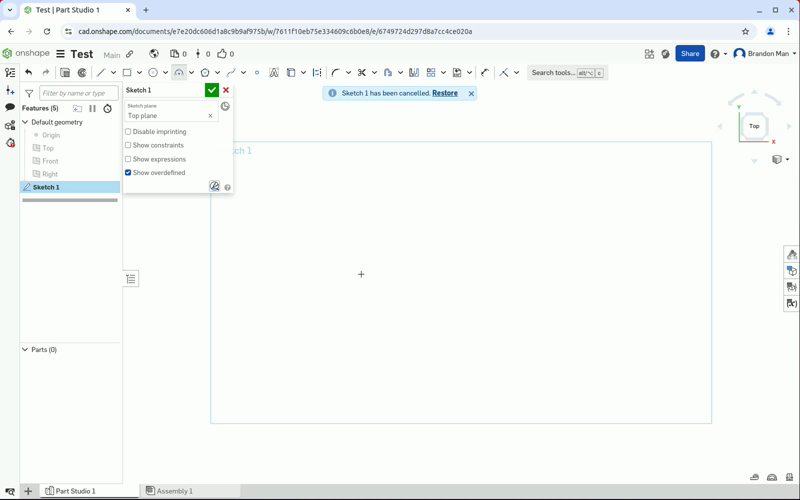
key_down(shift)
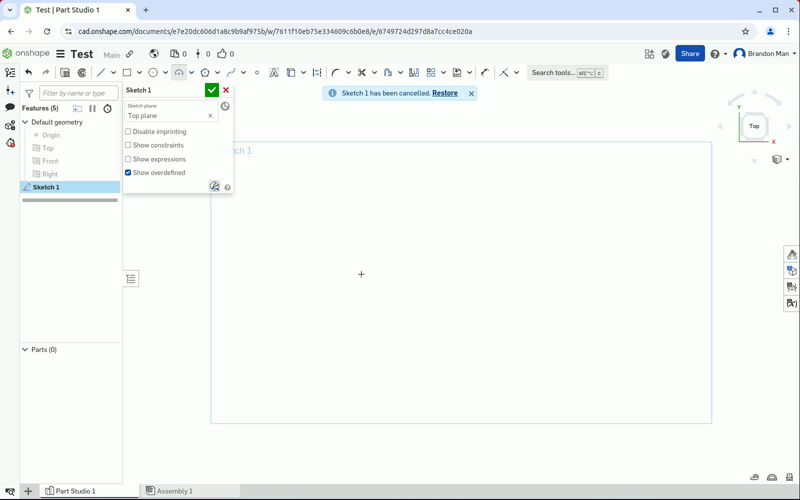
mouse_move(362, 298)
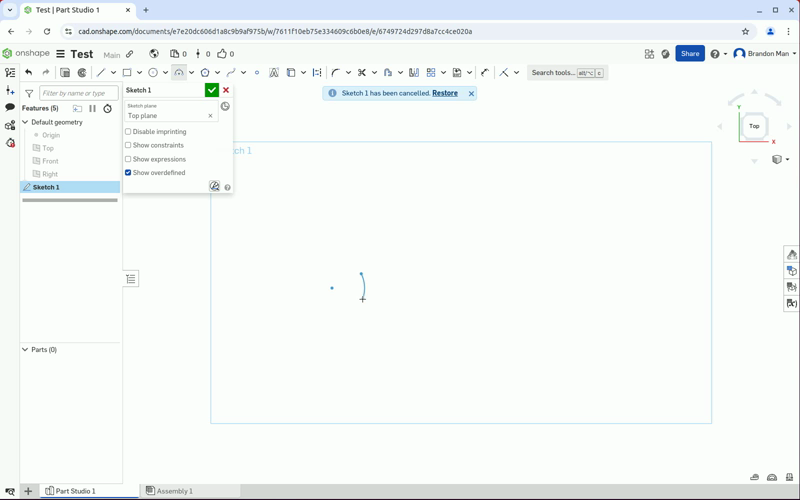
click(362, 298)
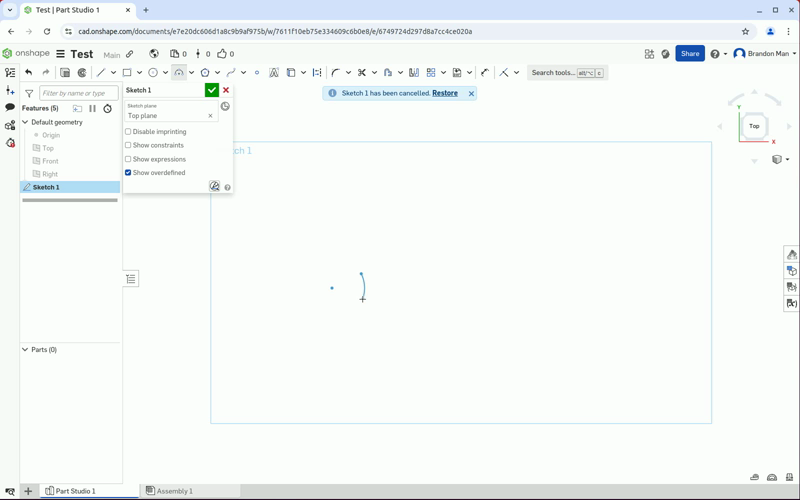
mouse_move(348, 286)
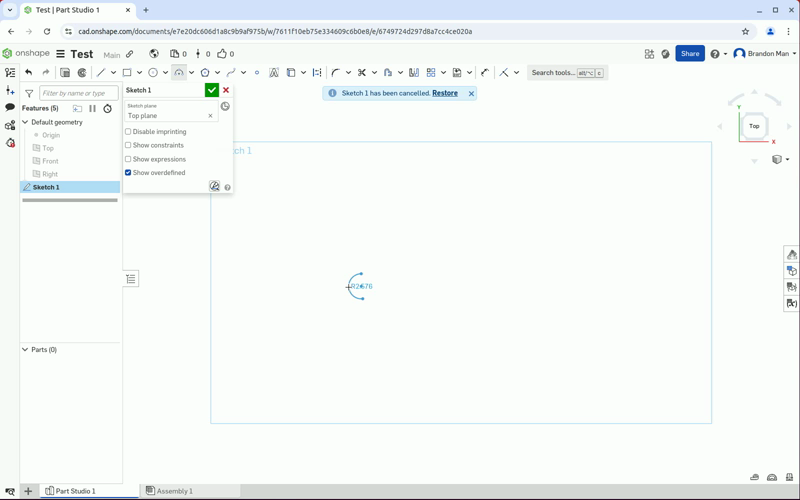
click(348, 286)
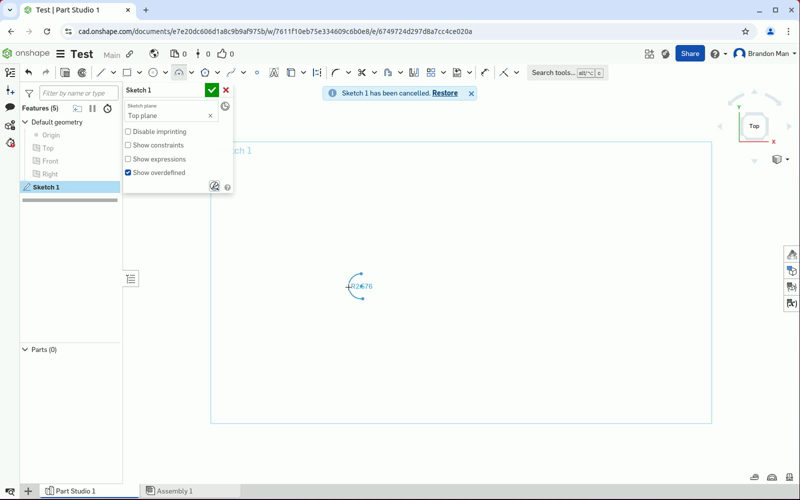
key_up(shift)
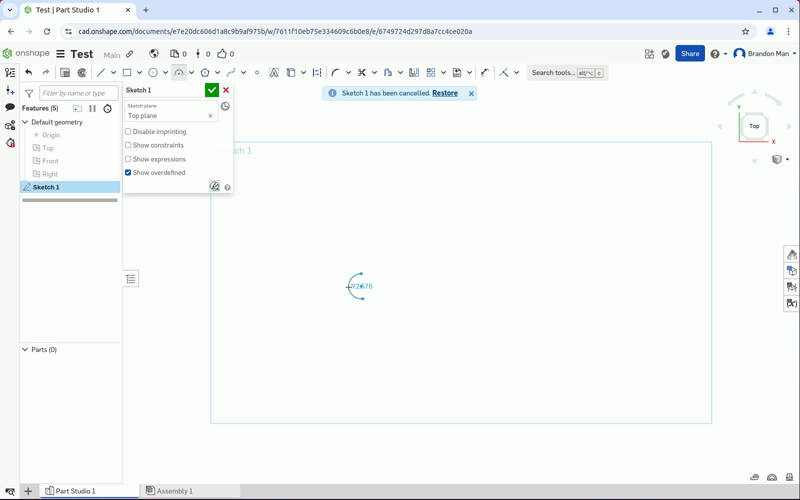
key(esc)
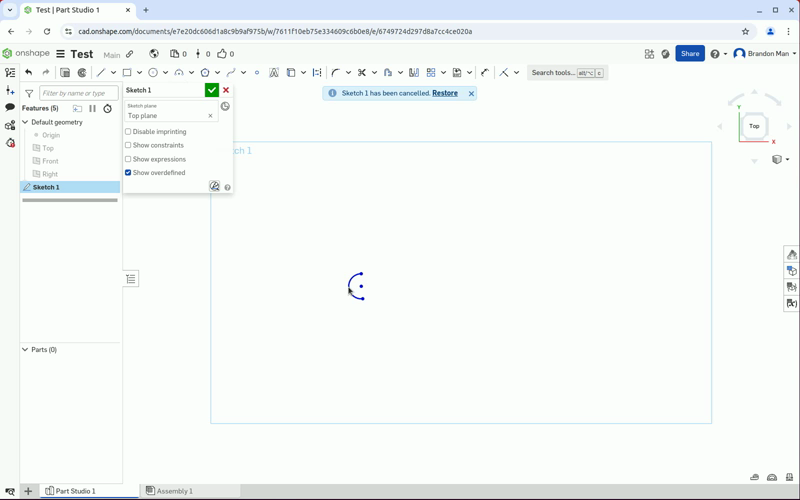
key(l)
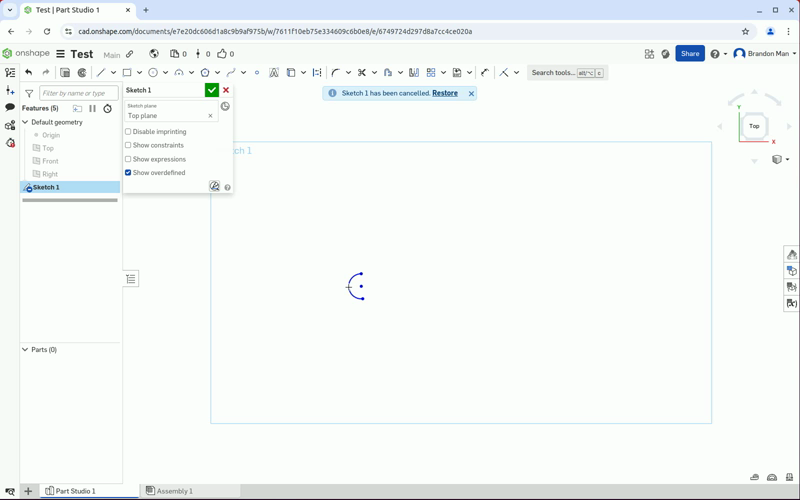
mouse_move(362, 298)
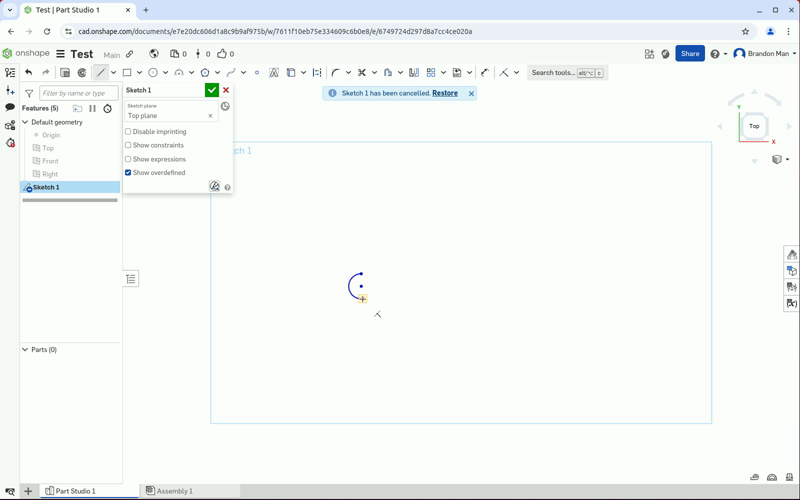
click(362, 298)
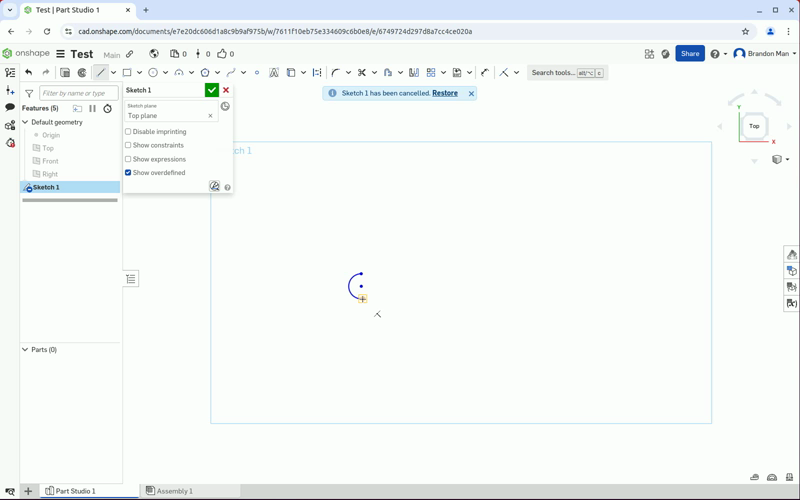
key_down(shift)
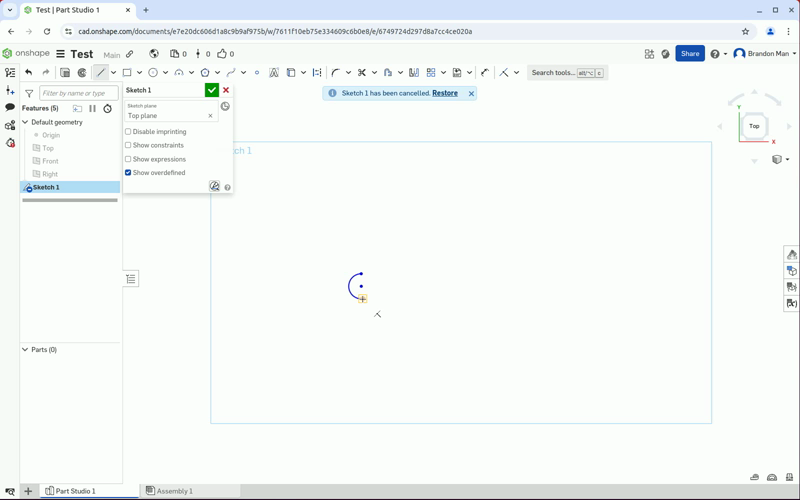
mouse_move(392, 298)
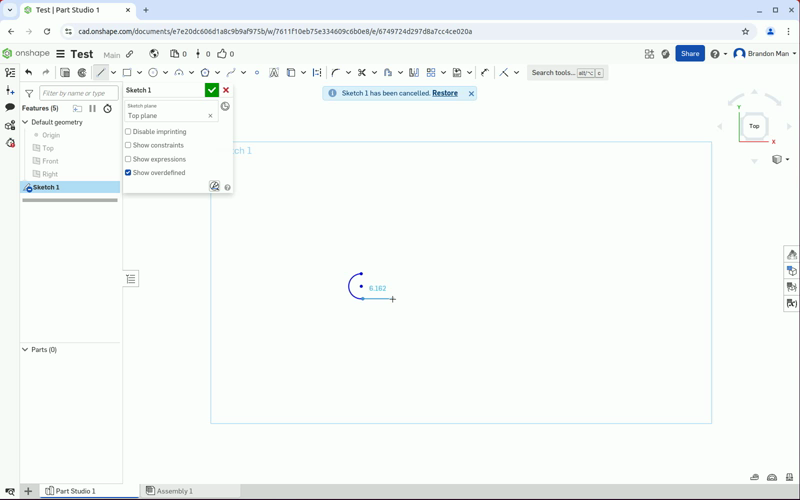
mouse_move(384, 298)
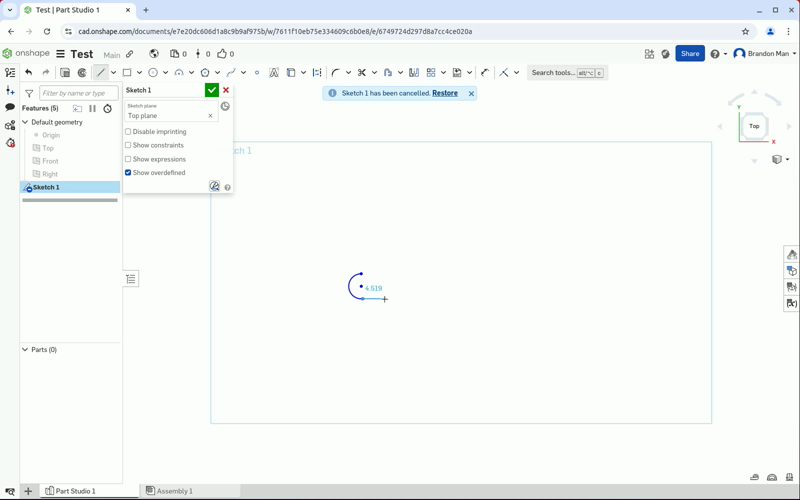
click(384, 298)
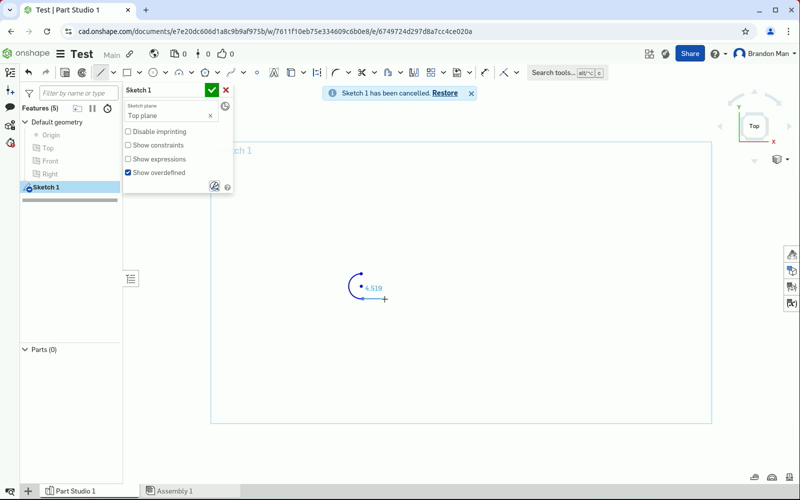
key_up(shift)
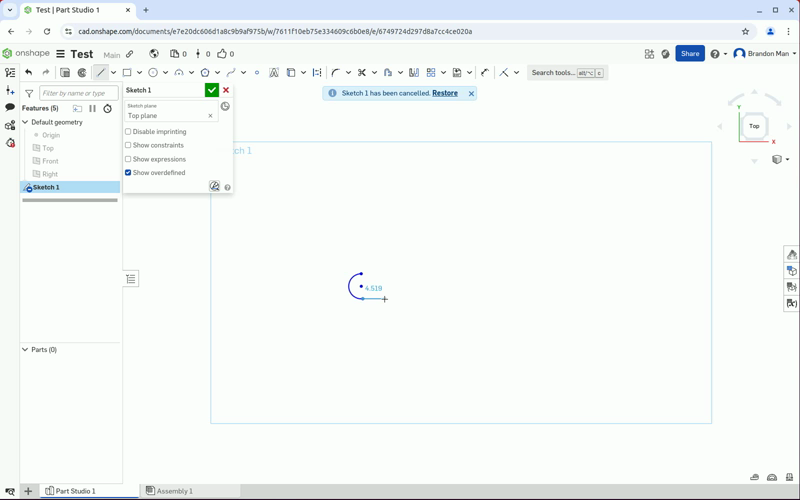
key(esc)
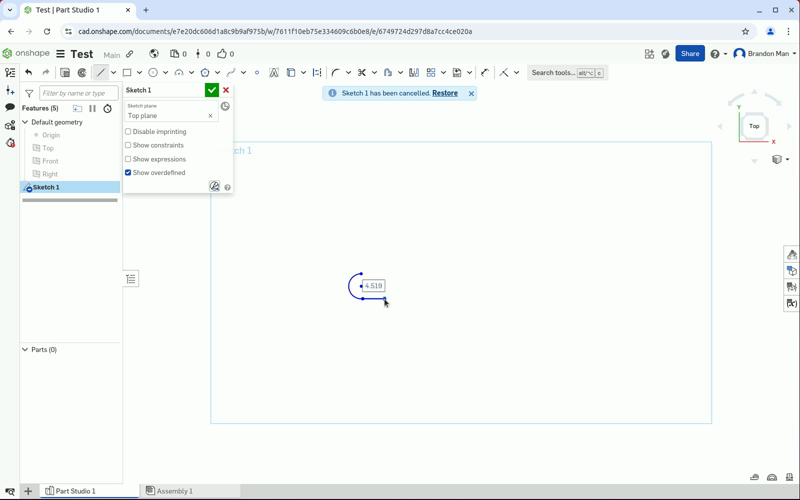
key(a)
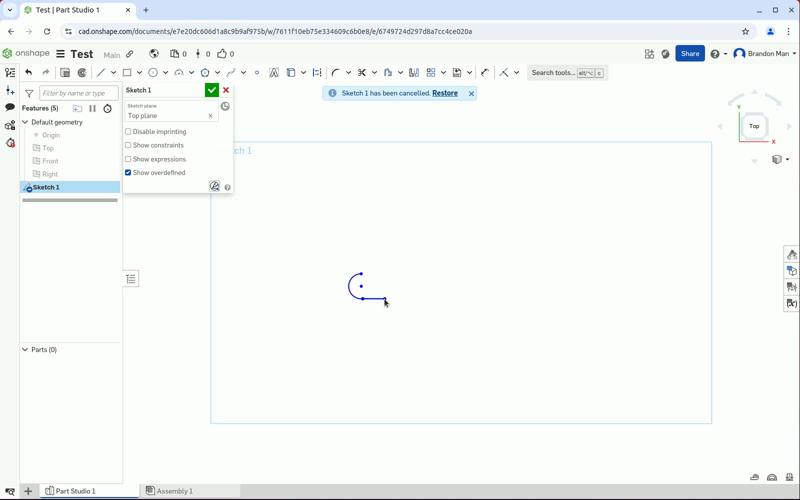
mouse_move(384, 298)
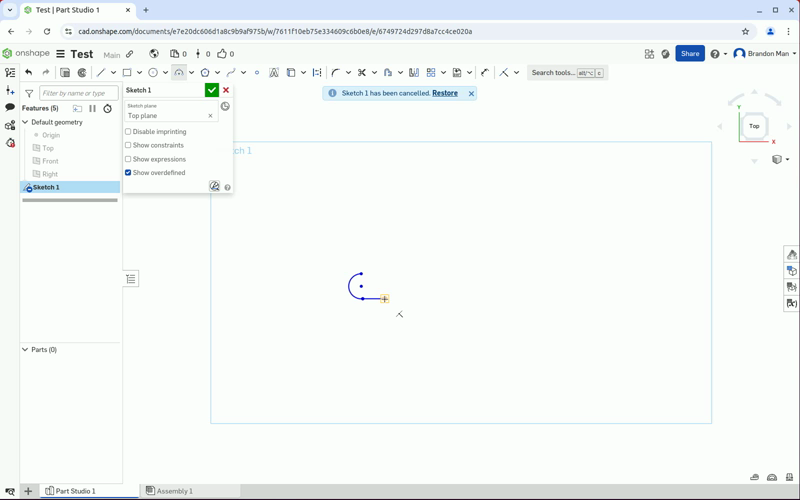
click(384, 298)
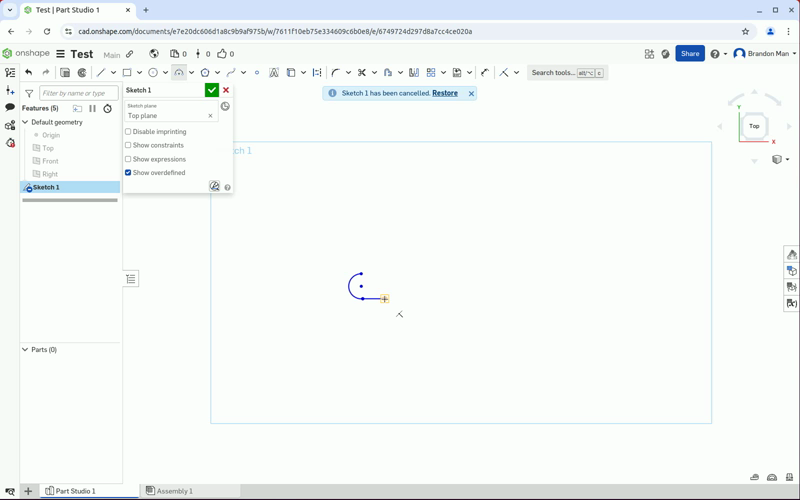
key_down(shift)
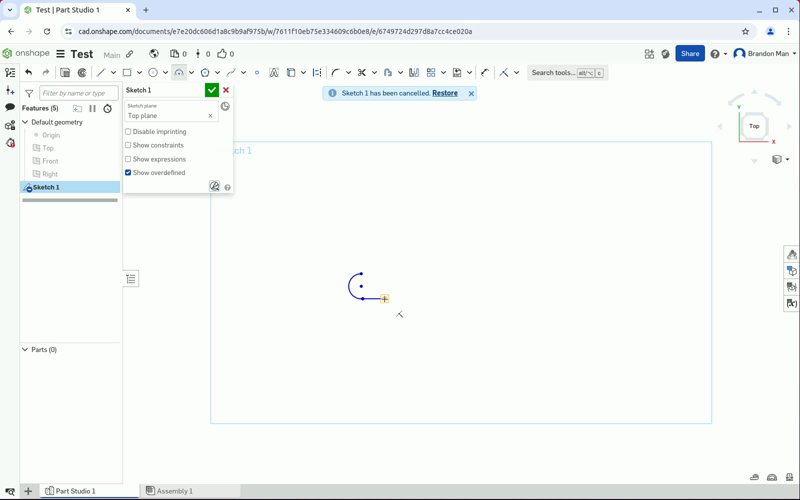
mouse_move(407, 298)
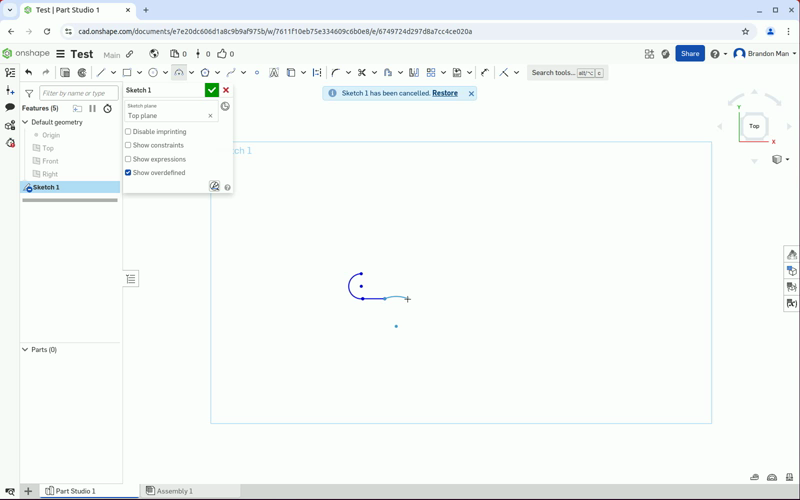
click(407, 298)
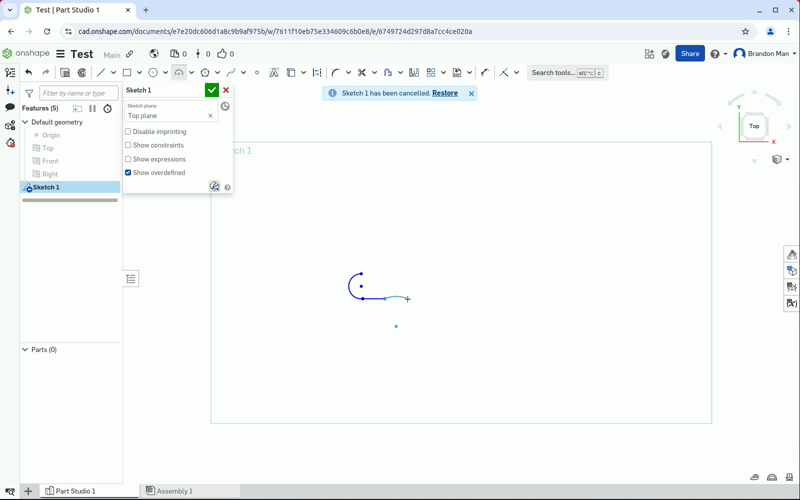
mouse_move(396, 282)
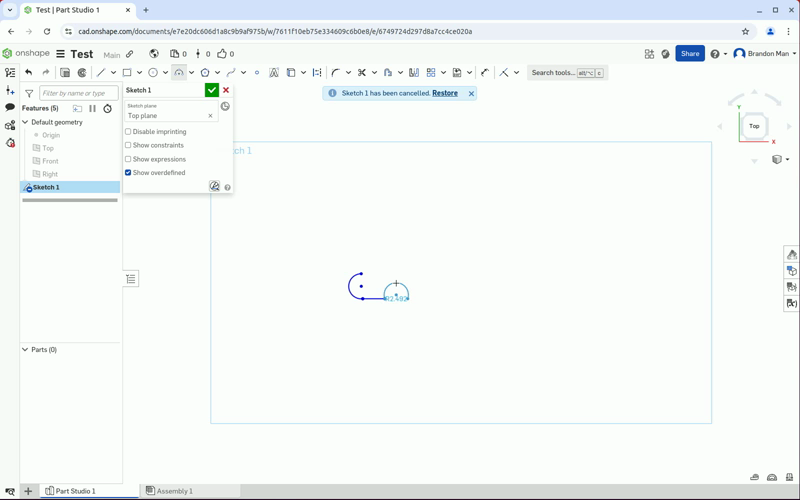
click(396, 282)
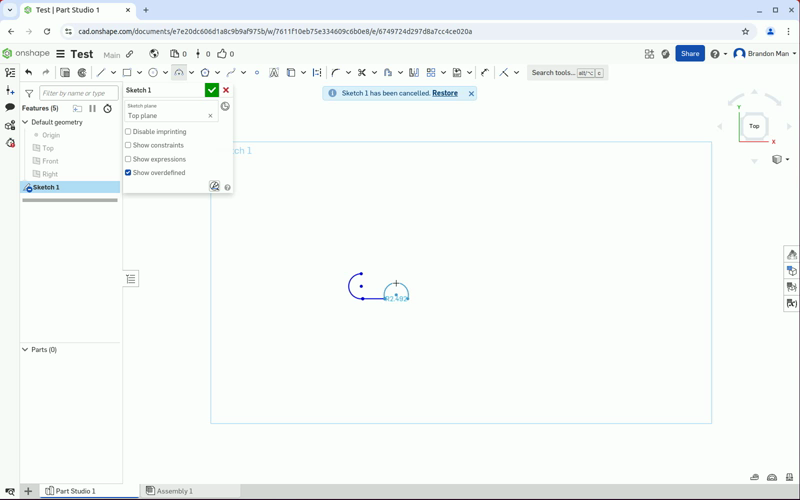
key_up(shift)
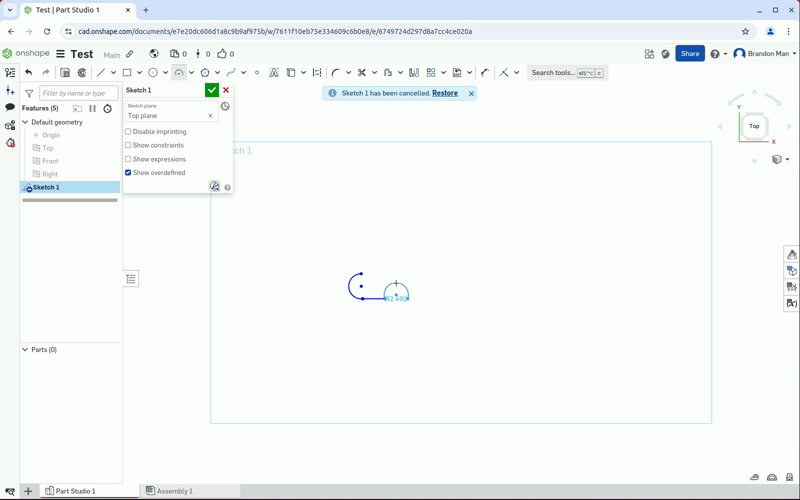
key(esc)
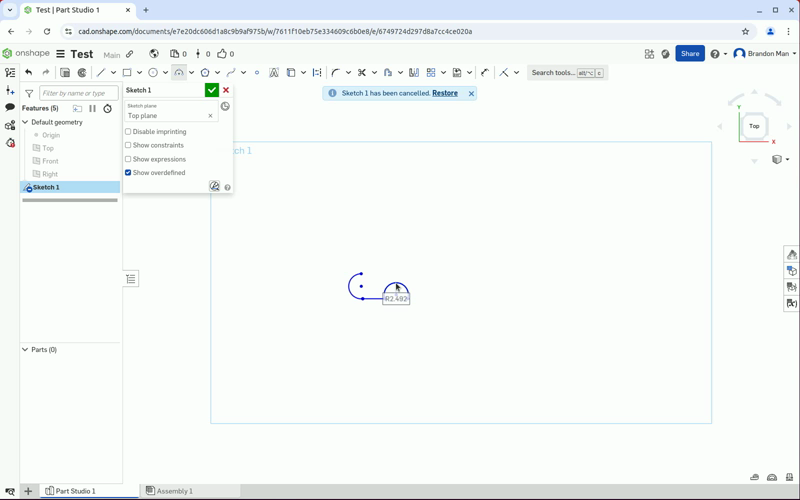
key(l)
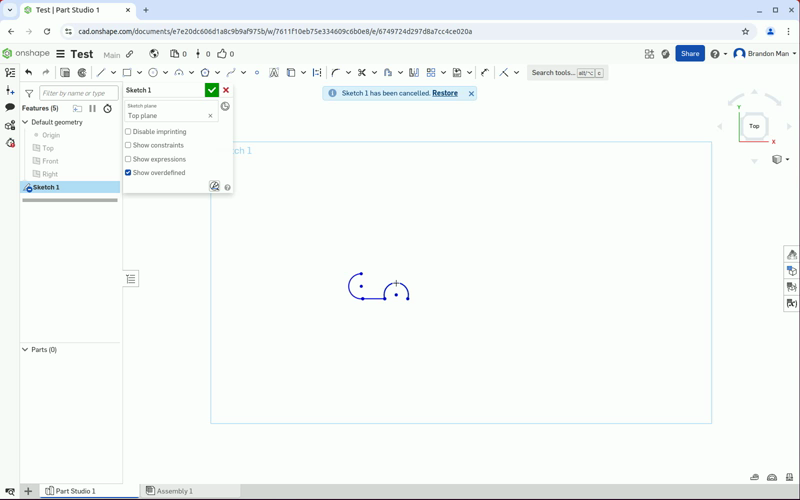
mouse_move(407, 298)
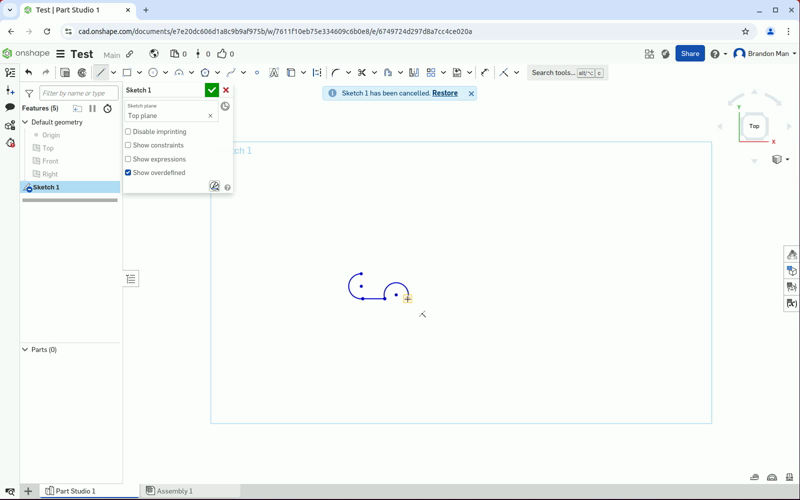
click(407, 298)
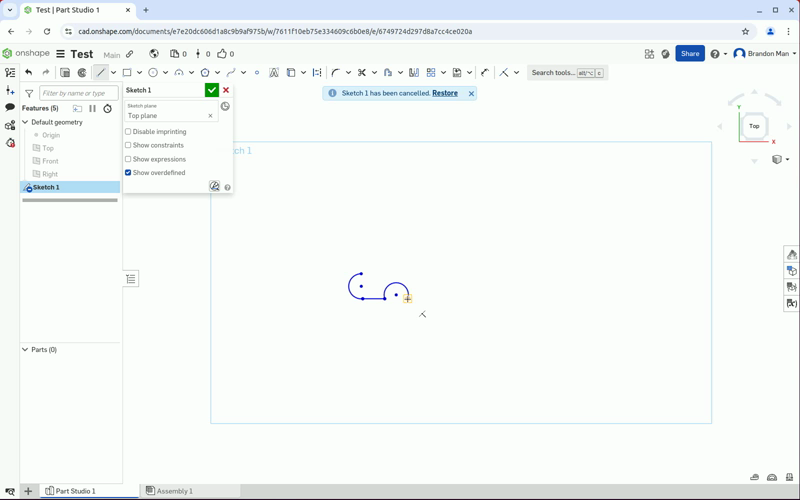
key_down(shift)
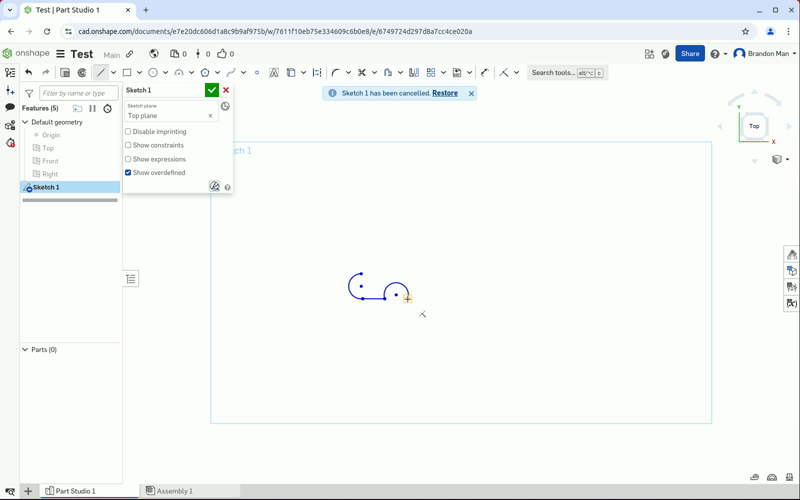
mouse_move(468, 298)
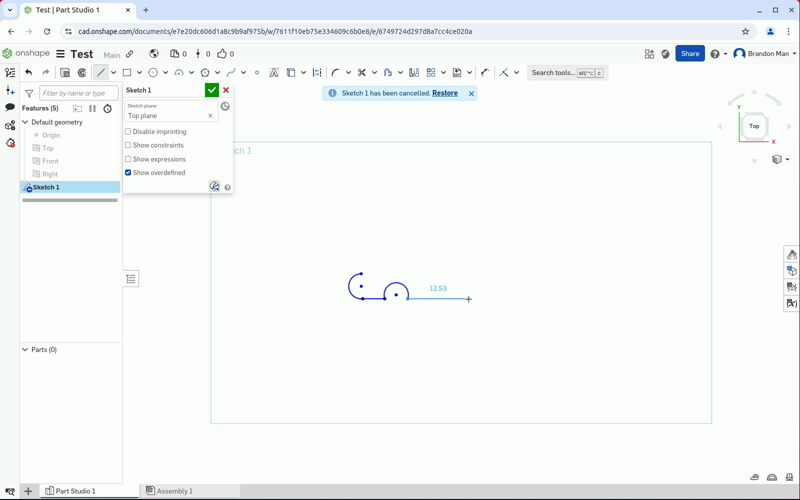
click(468, 298)
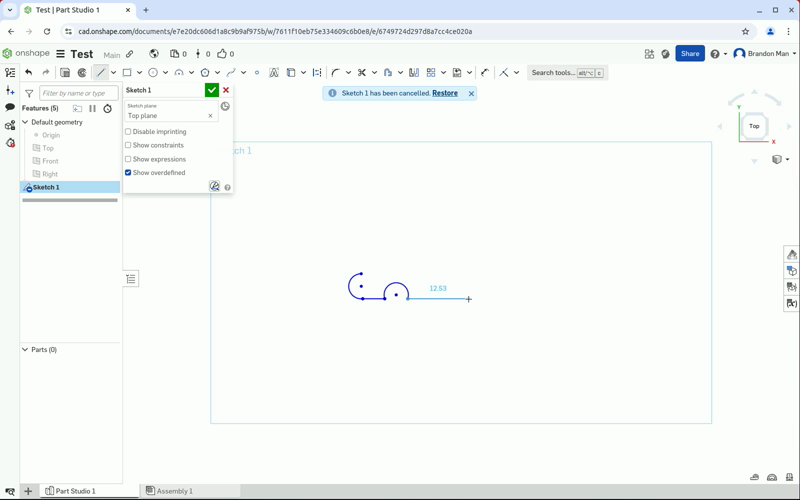
key_up(shift)
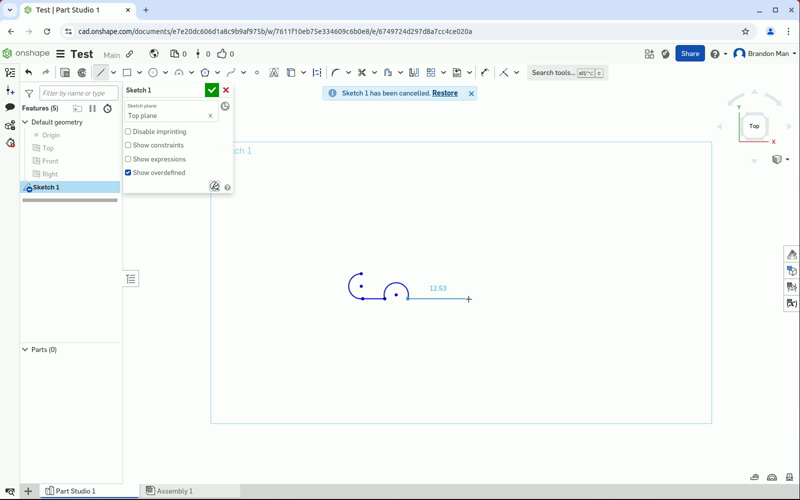
key(esc)
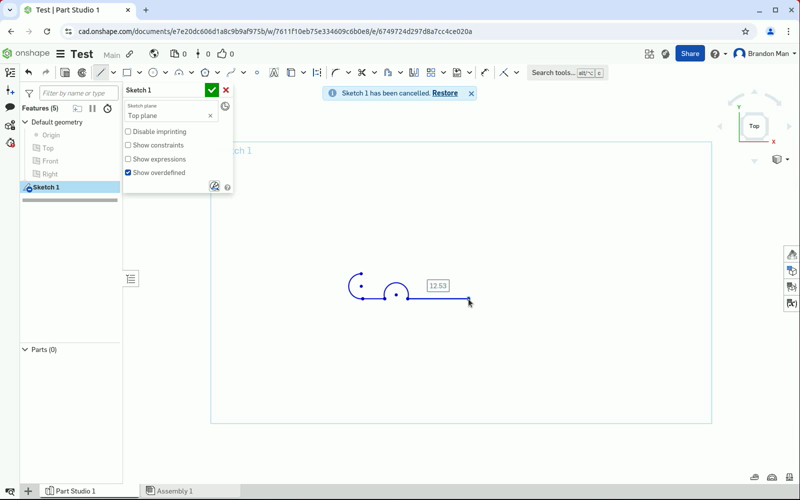
key(a)
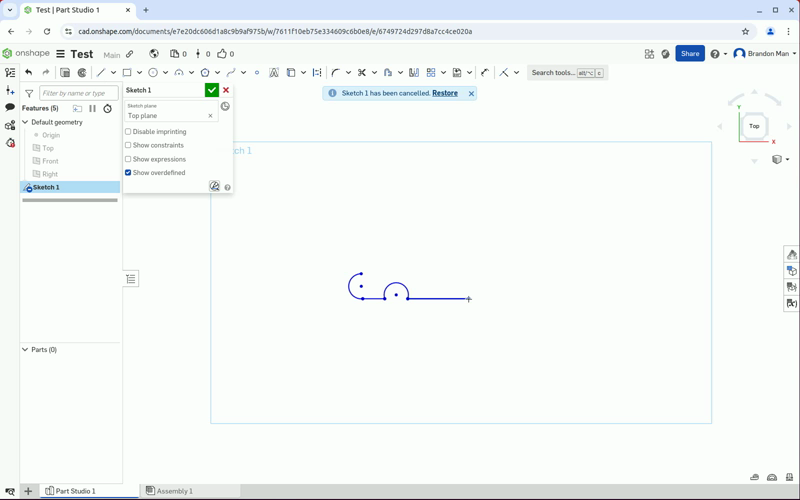
mouse_move(468, 298)
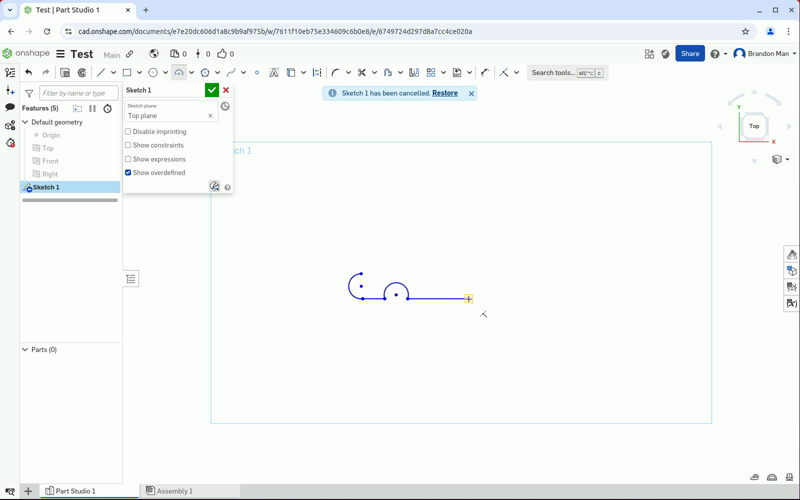
click(468, 298)
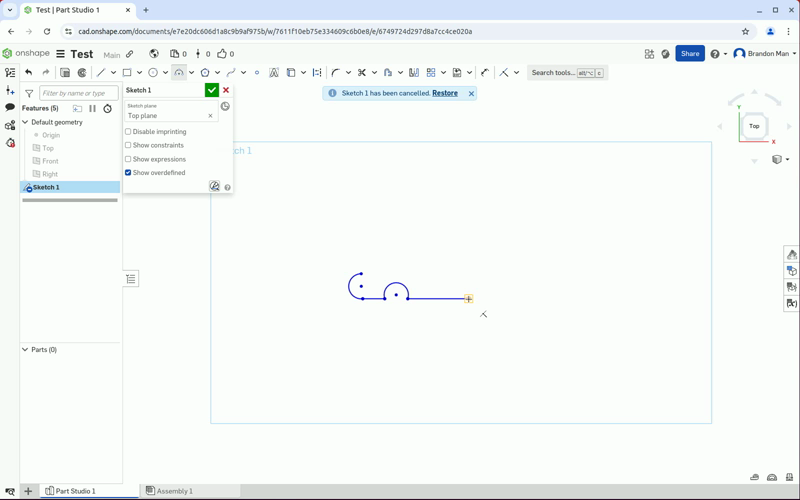
key_down(shift)
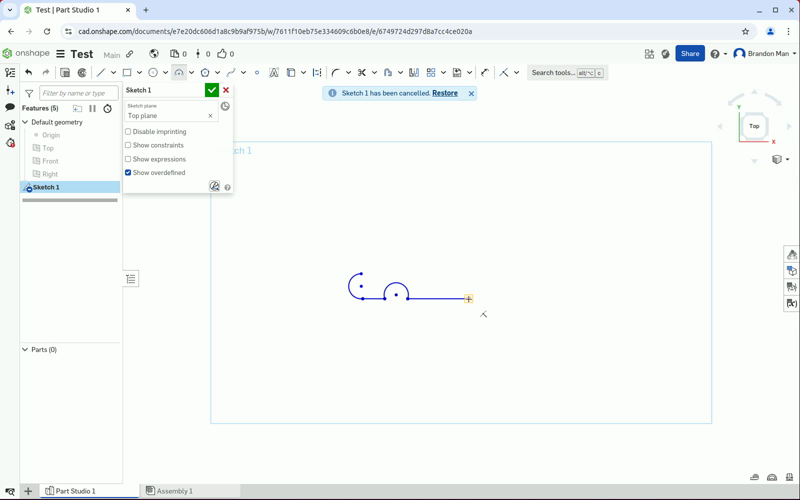
mouse_move(492, 298)
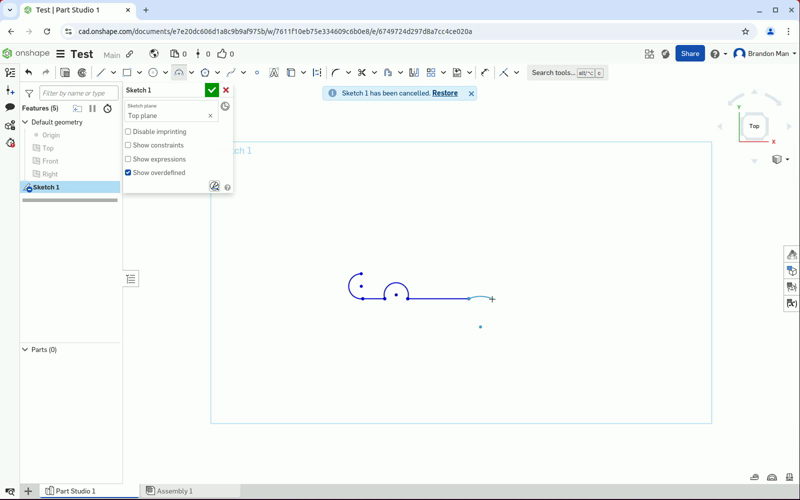
click(492, 298)
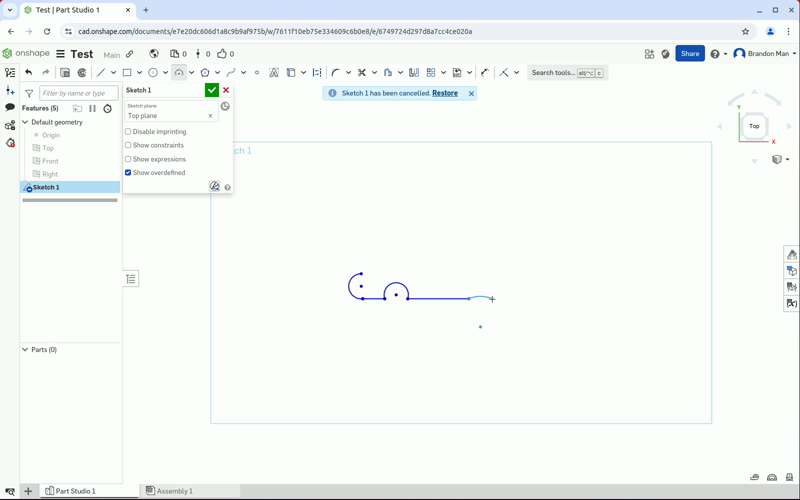
mouse_move(480, 279)
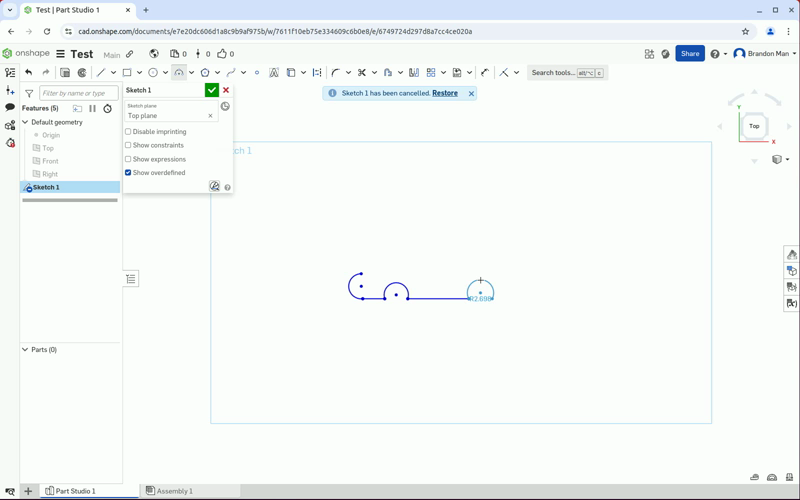
click(480, 279)
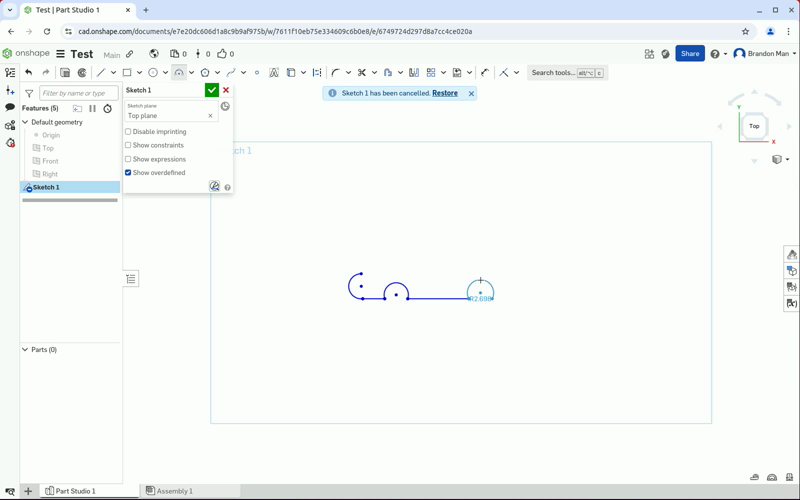
key_up(shift)
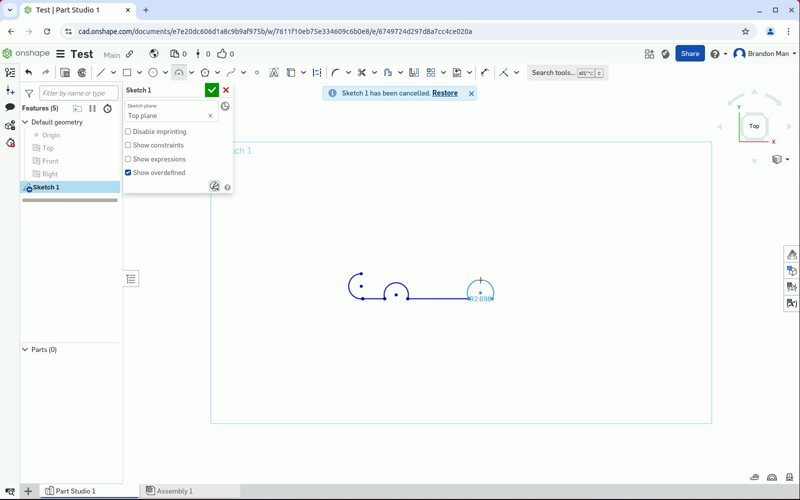
key(esc)
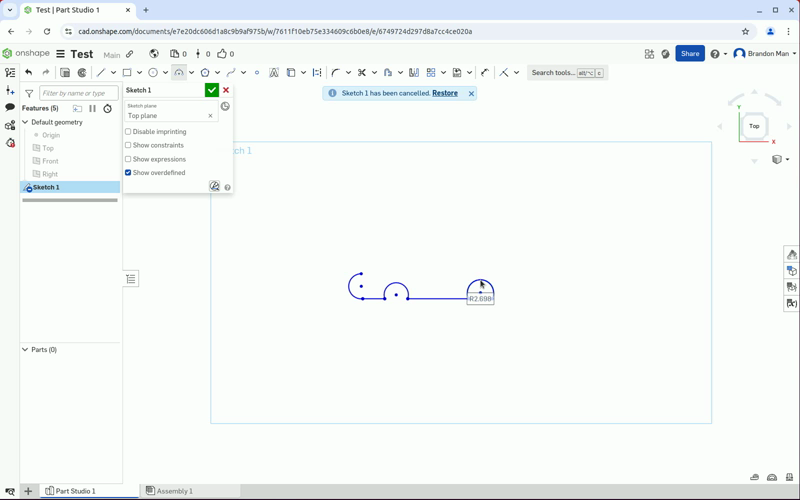
key(l)
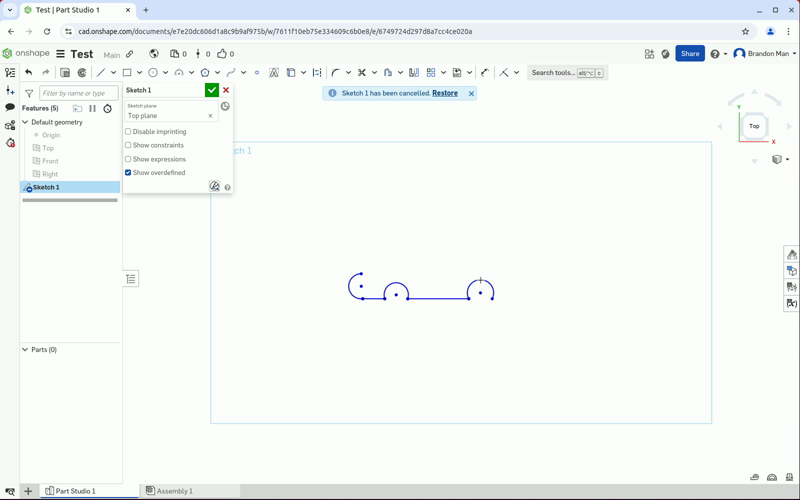
mouse_move(492, 298)
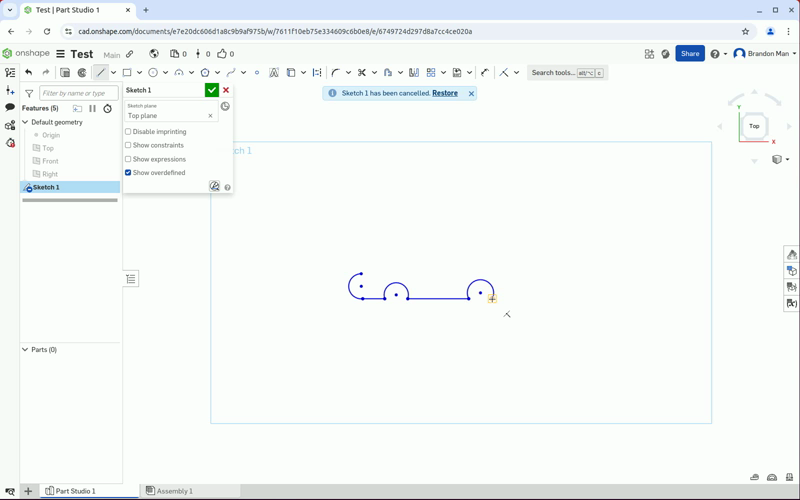
click(492, 298)
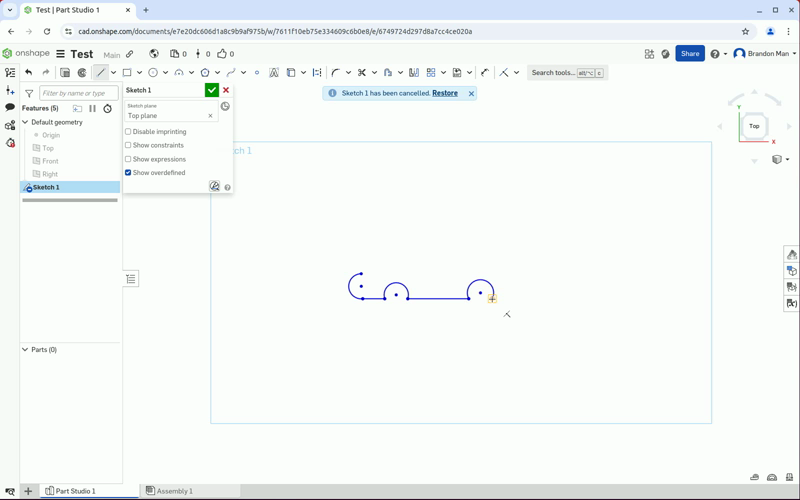
key_down(shift)
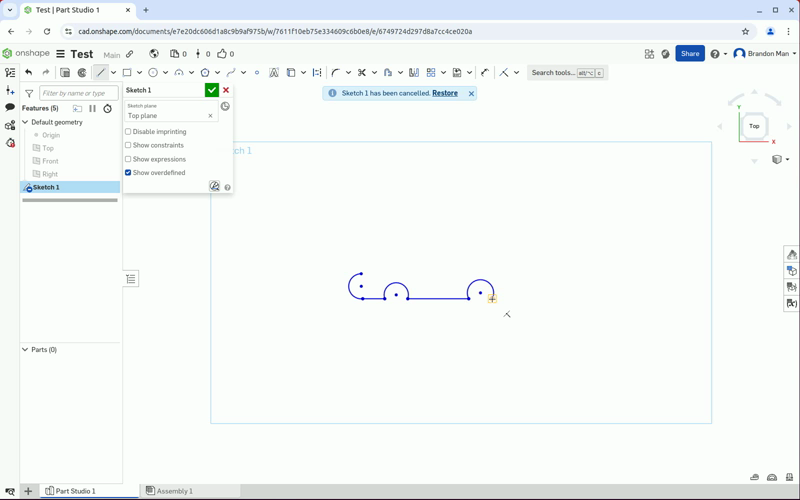
mouse_move(522, 298)
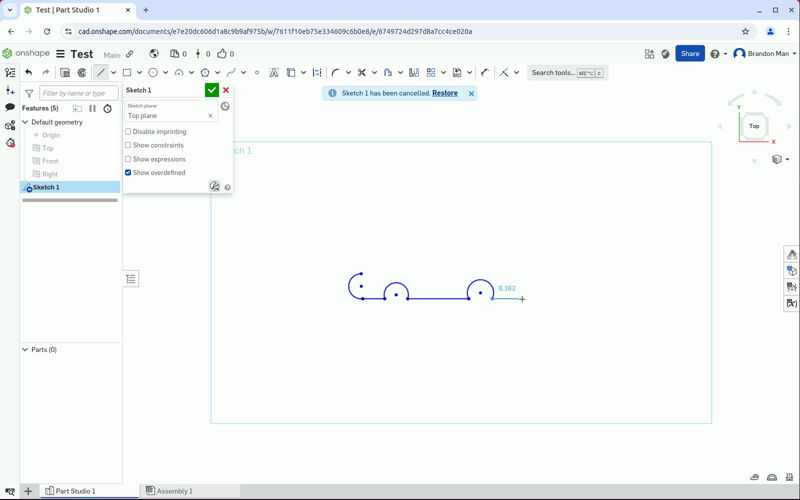
mouse_move(509, 298)
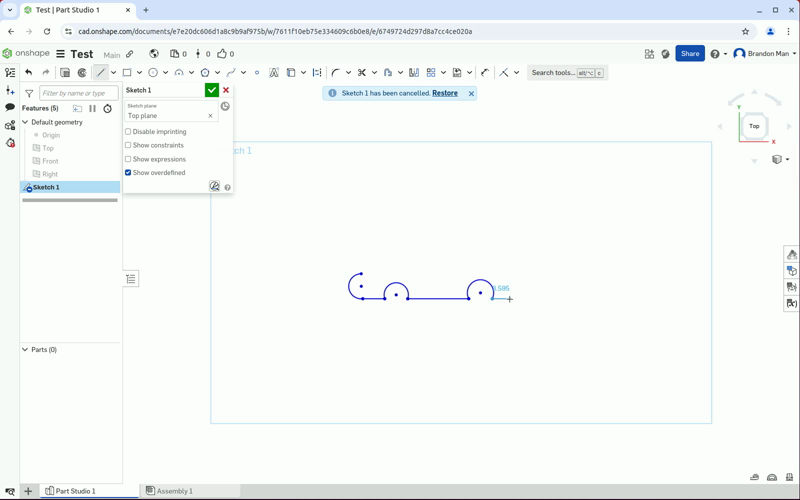
click(509, 298)
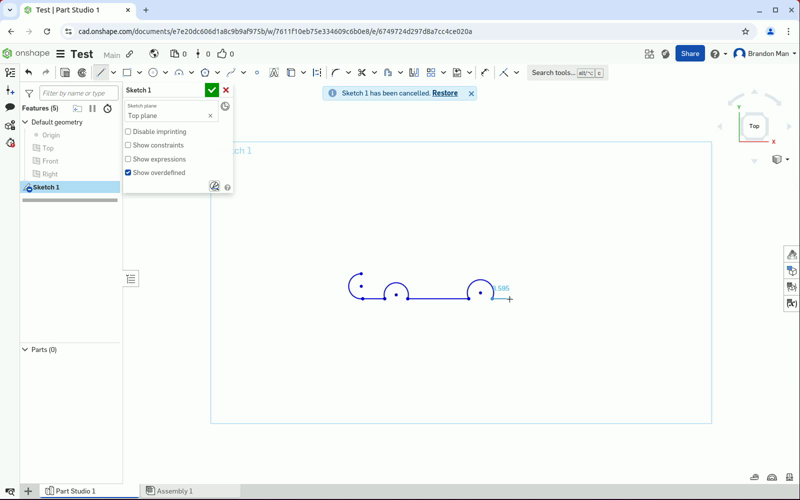
key_up(shift)
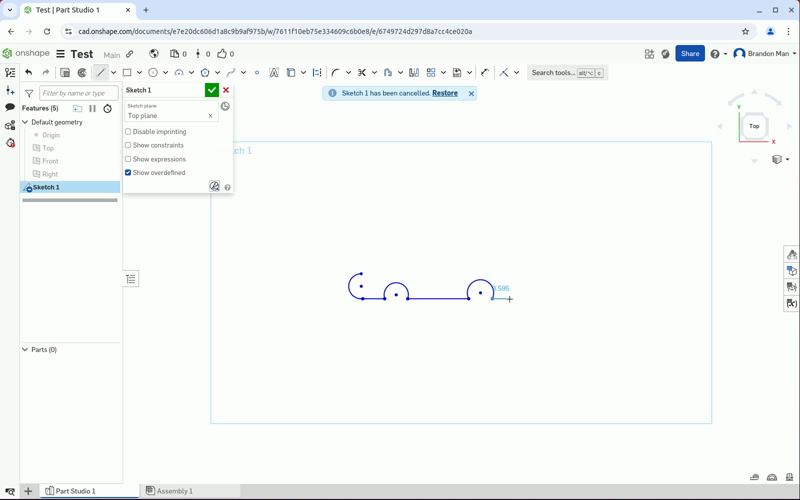
key_down(shift)
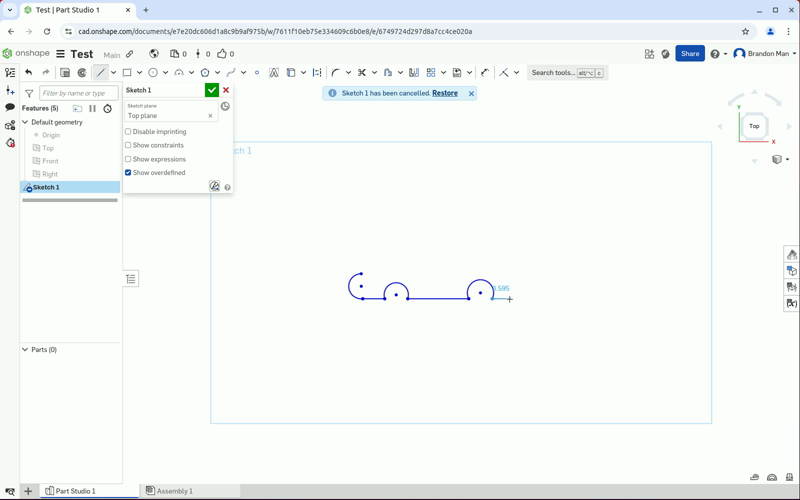
mouse_move(539, 298)
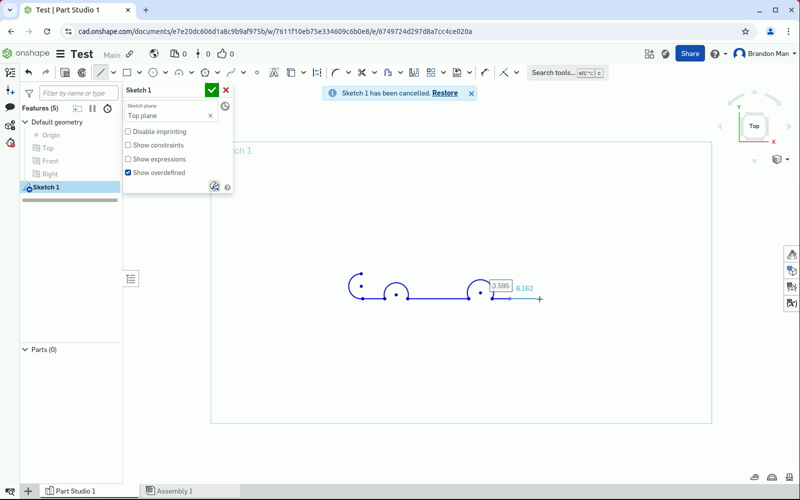
mouse_move(509, 273)
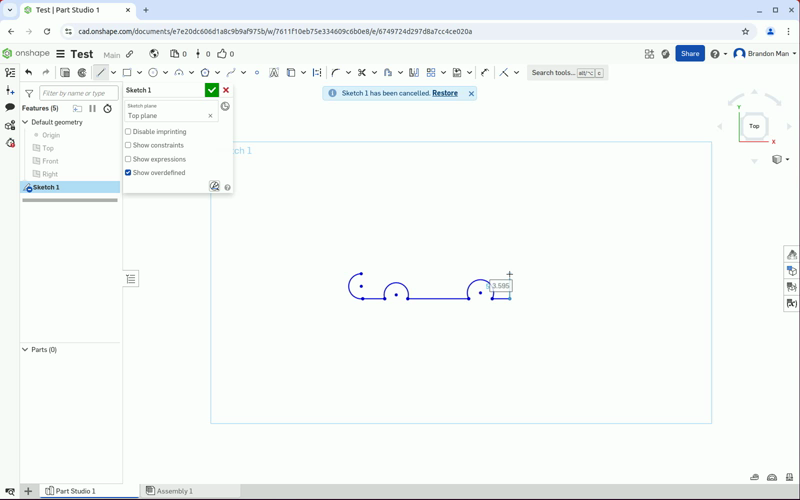
click(509, 273)
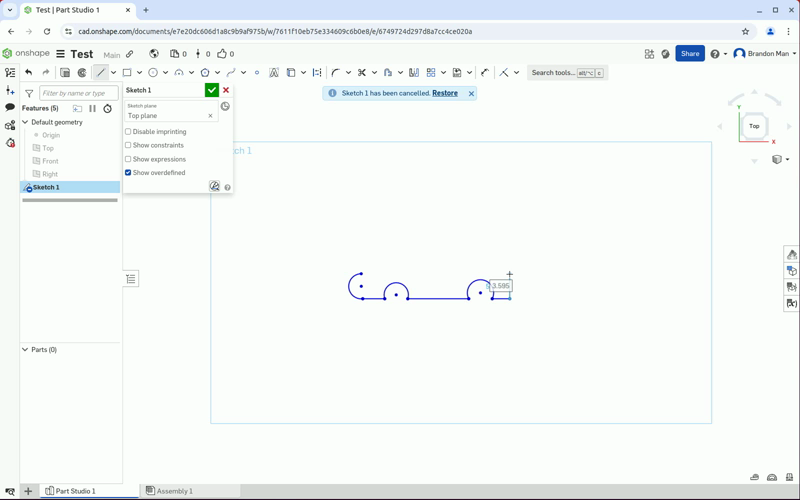
key_up(shift)
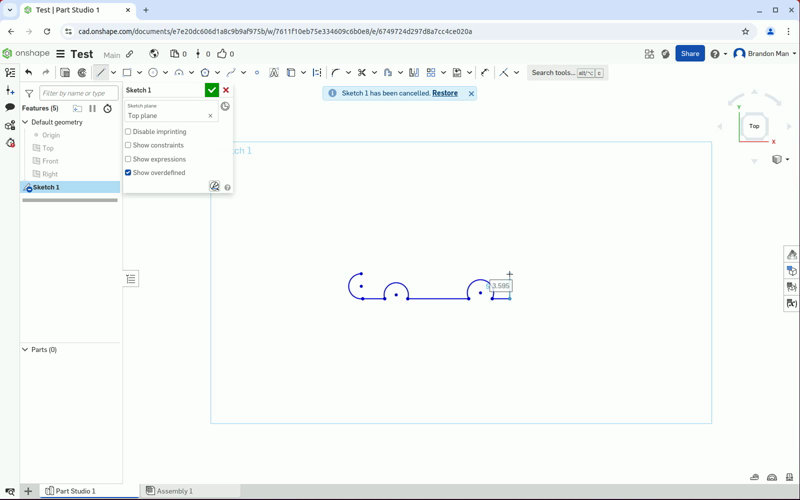
key_down(shift)
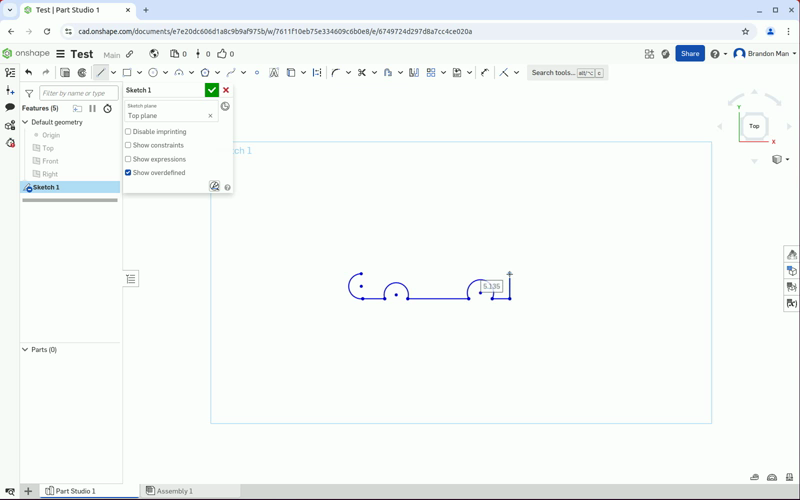
mouse_move(428, 273)
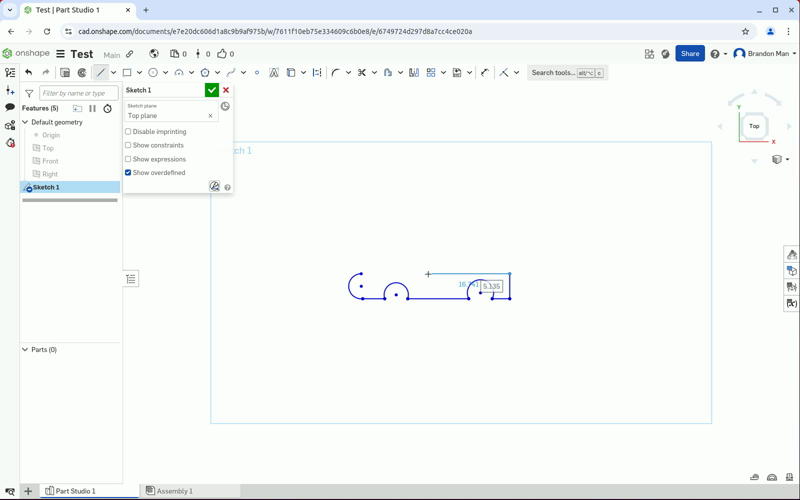
click(428, 273)
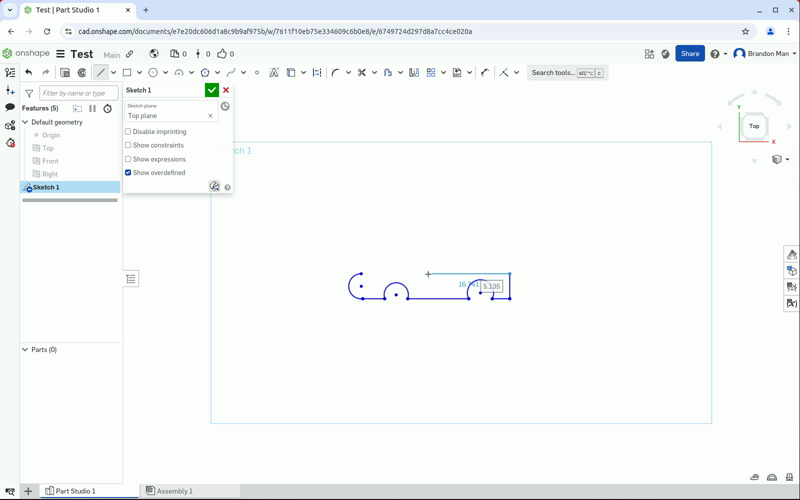
key_up(shift)
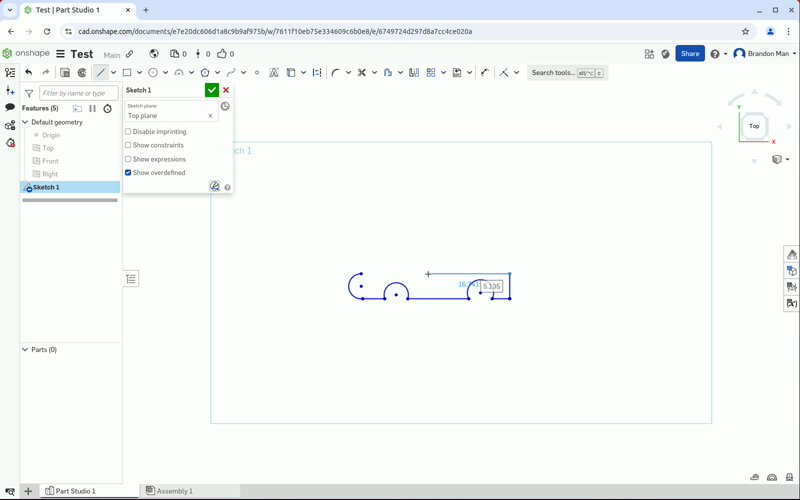
key_down(shift)
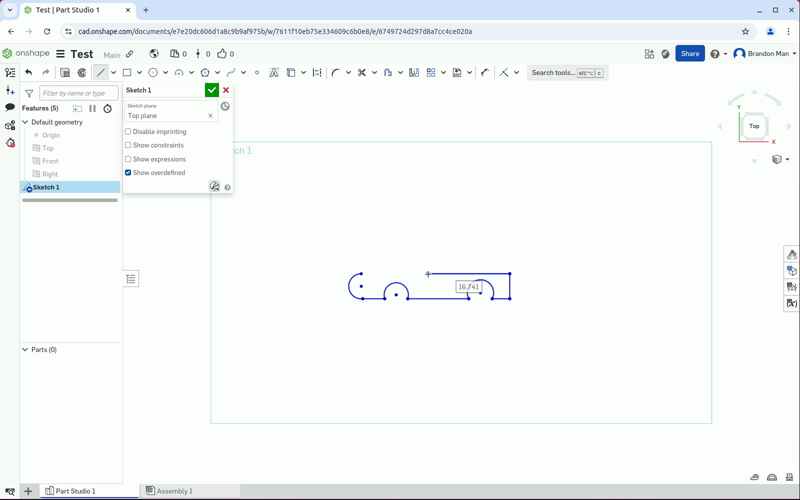
mouse_move(458, 273)
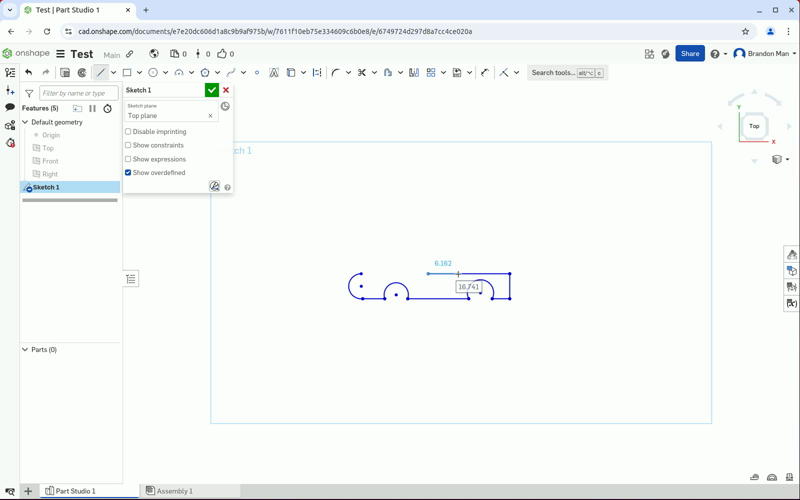
mouse_move(425, 273)
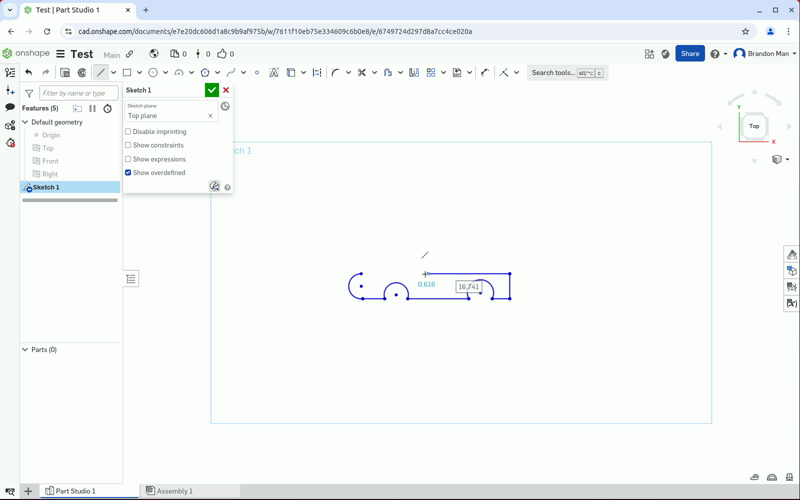
scroll(6)
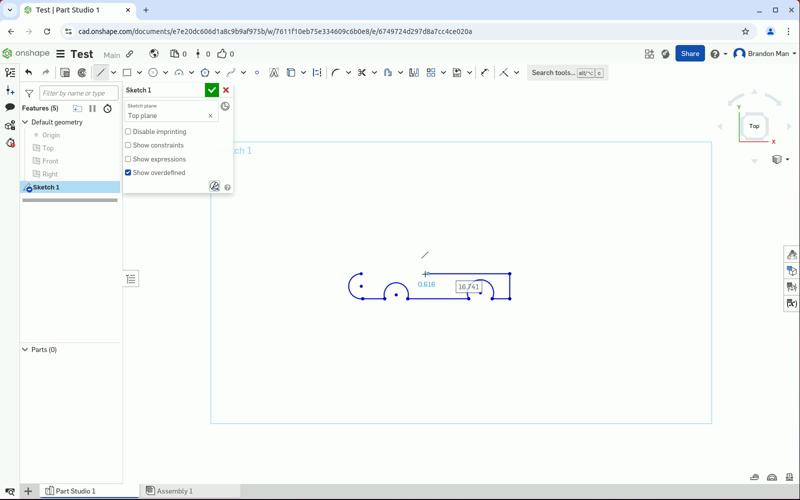
scroll(6)
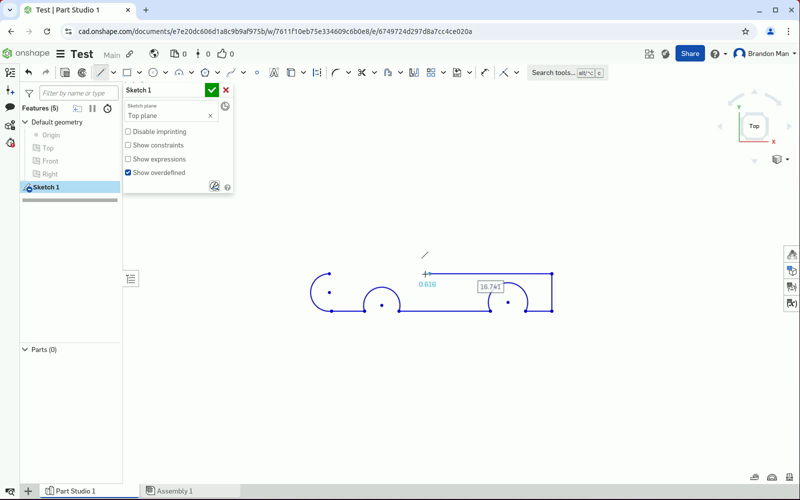
scroll(6)
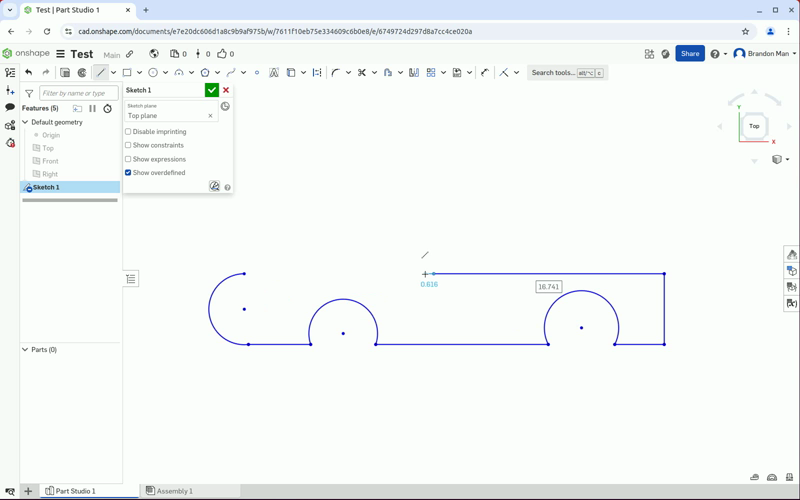
scroll(6)
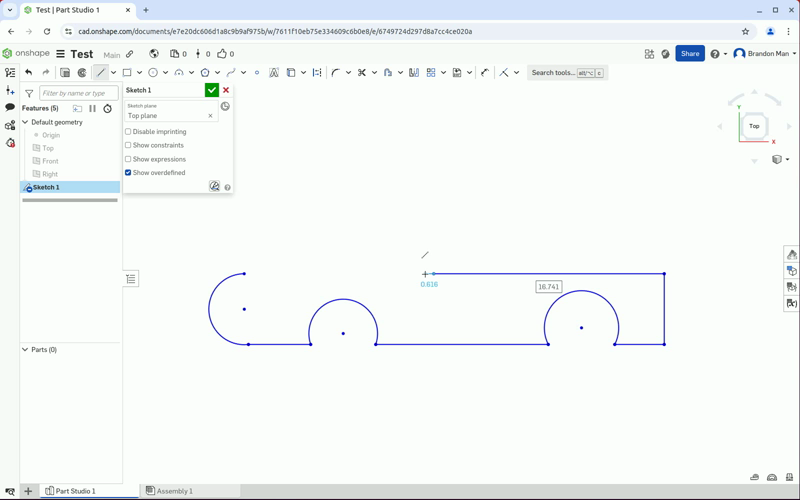
scroll(6)
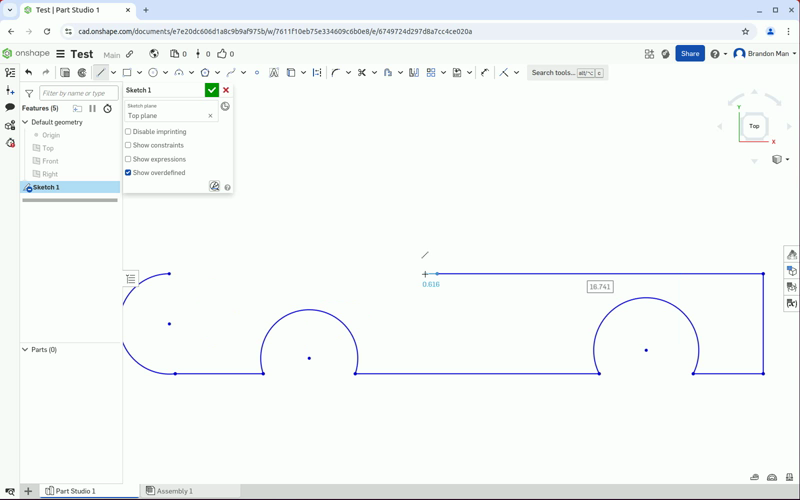
scroll(6)
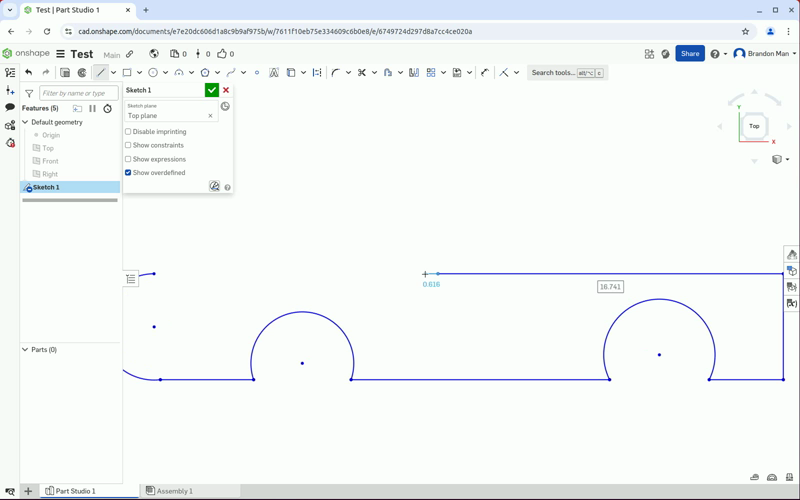
scroll(6)
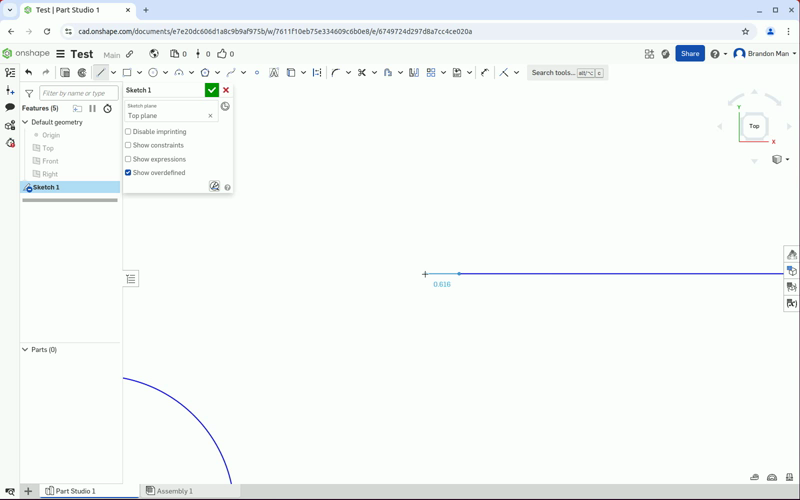
click(425, 273)
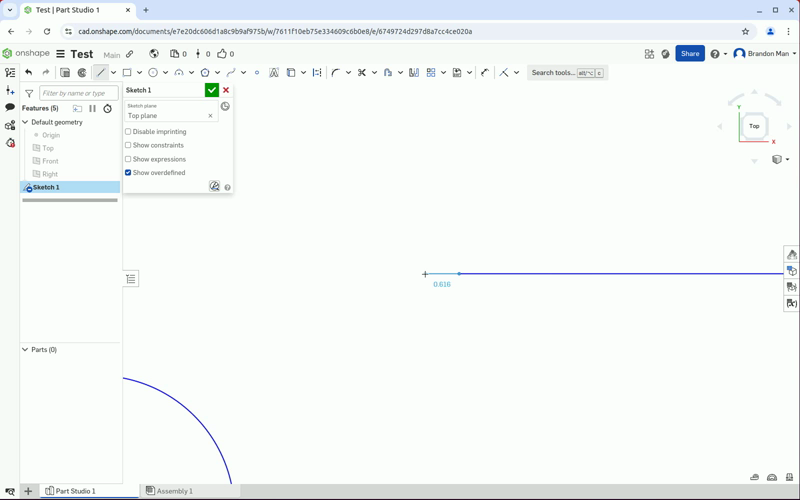
scroll(-6)
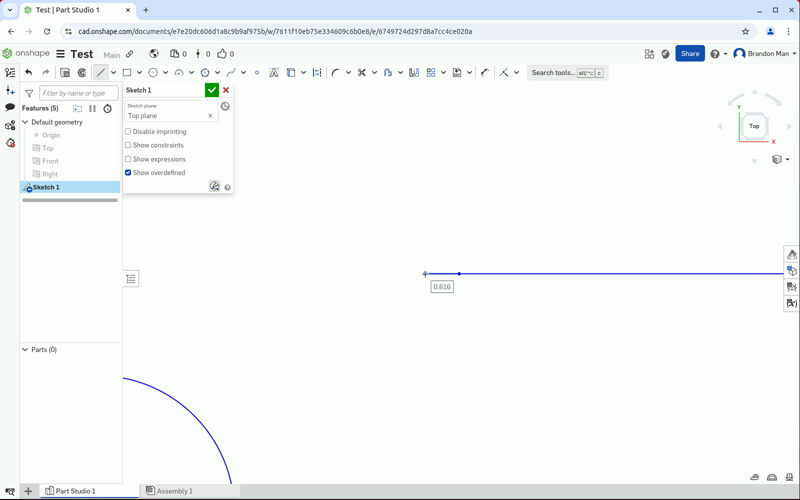
scroll(-6)
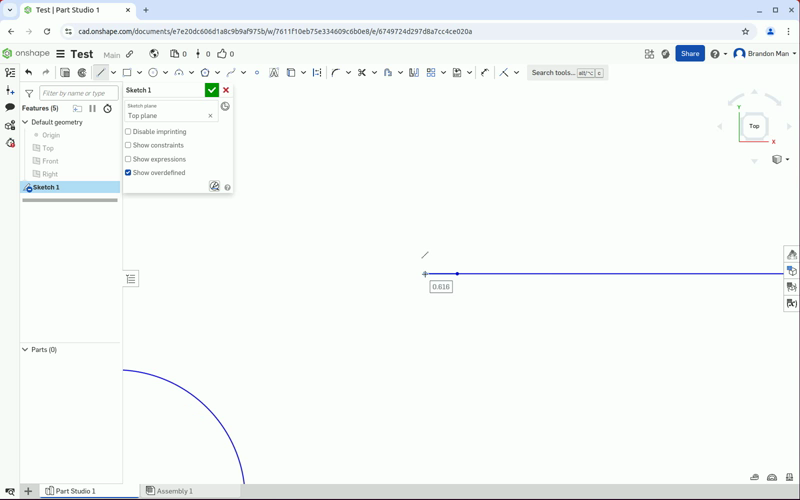
scroll(-6)
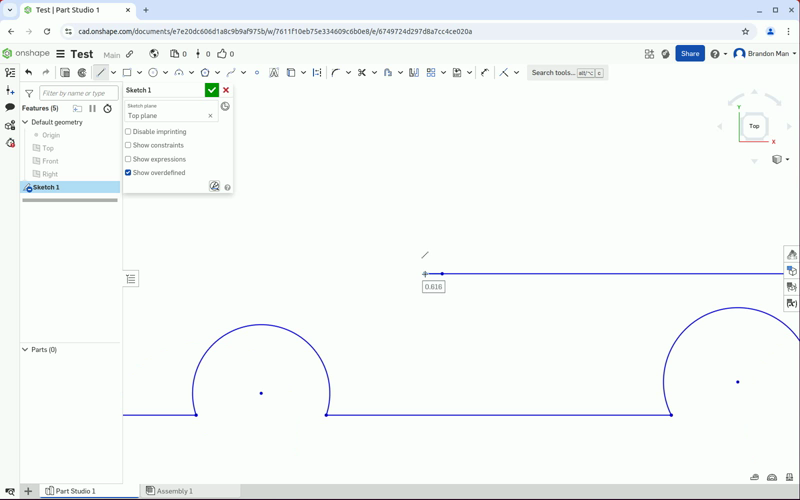
scroll(-6)
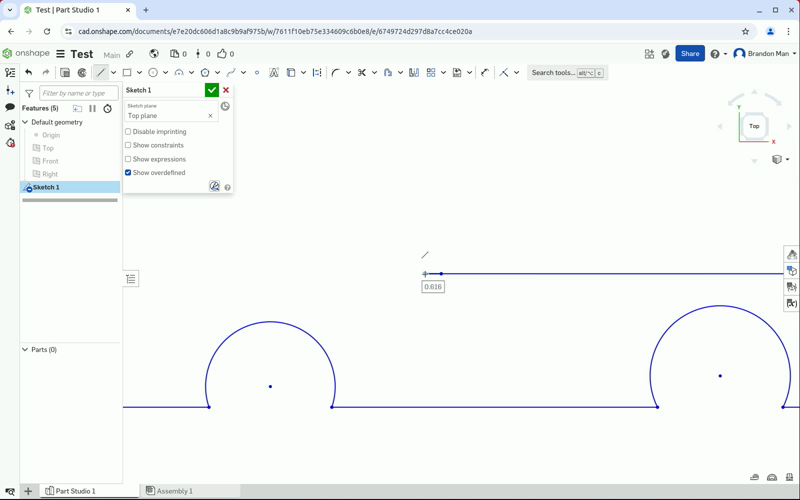
scroll(-6)
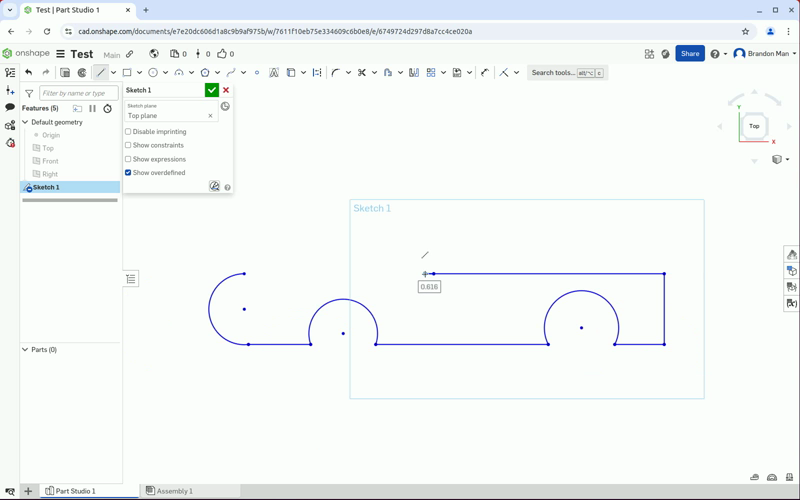
scroll(-6)
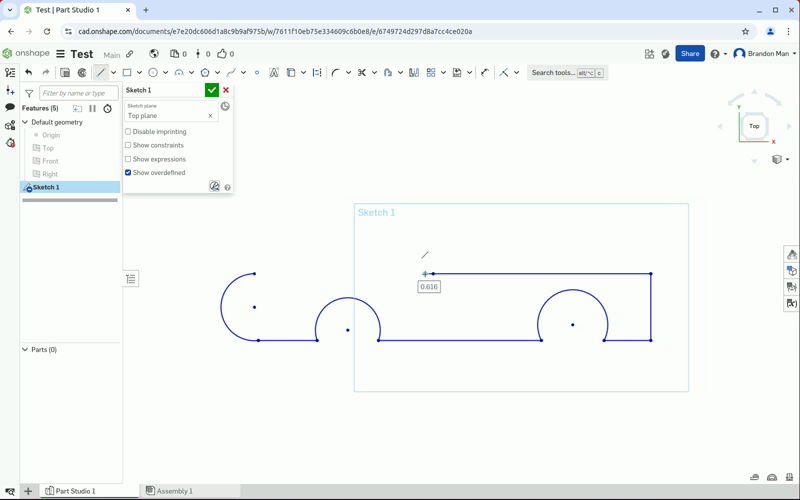
scroll(-6)
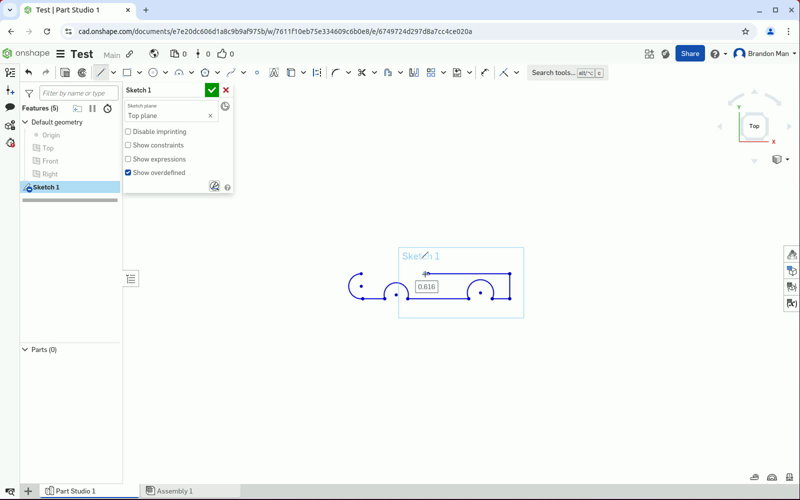
key_up(shift)
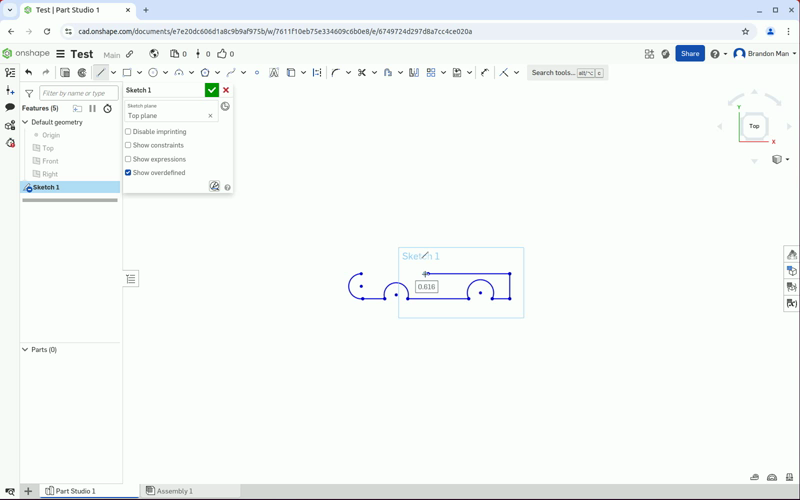
key_down(shift)
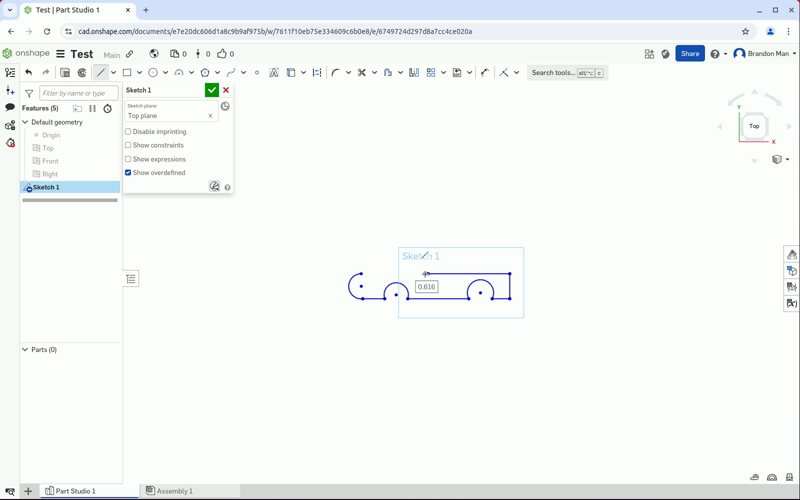
mouse_move(455, 273)
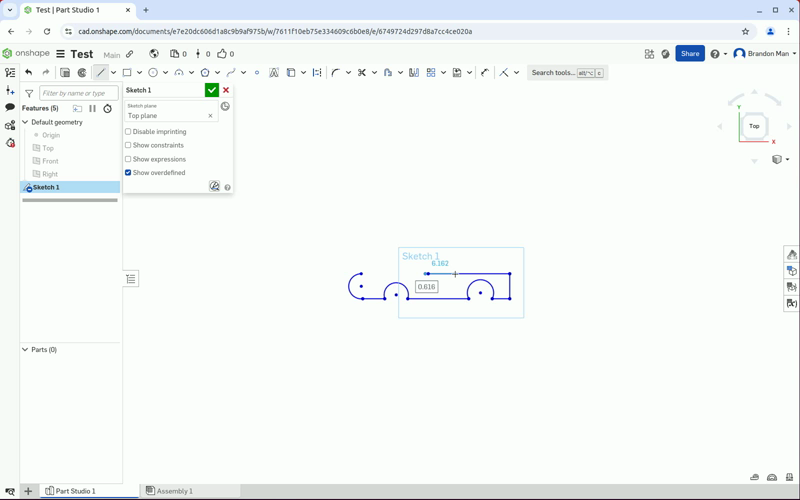
mouse_move(384, 273)
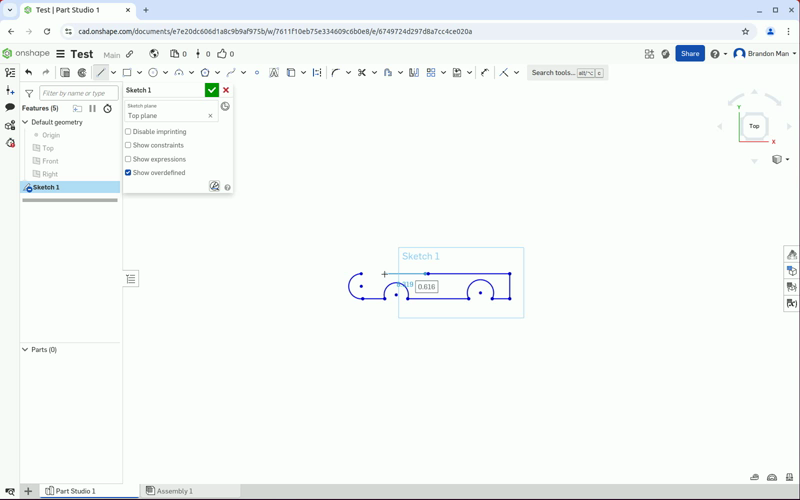
click(384, 273)
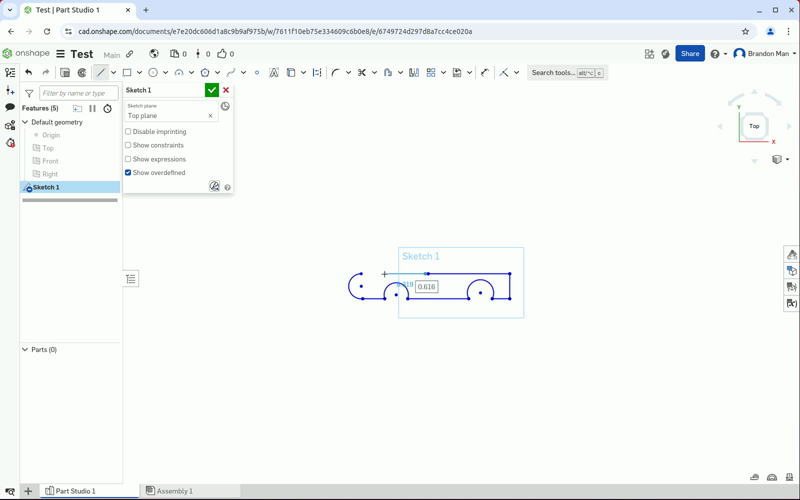
key_up(shift)
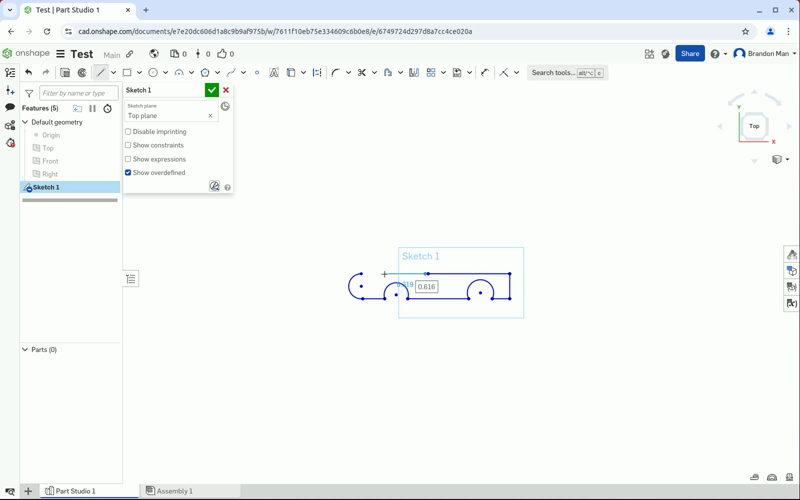
mouse_move(414, 273)
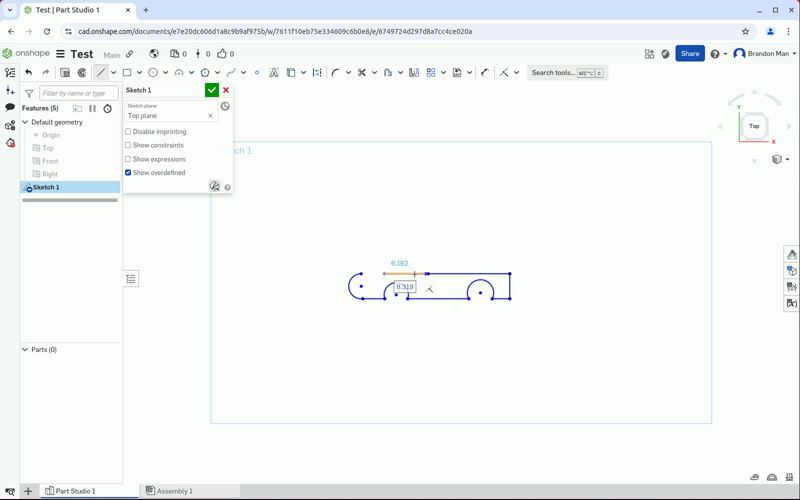
key_down(shift)
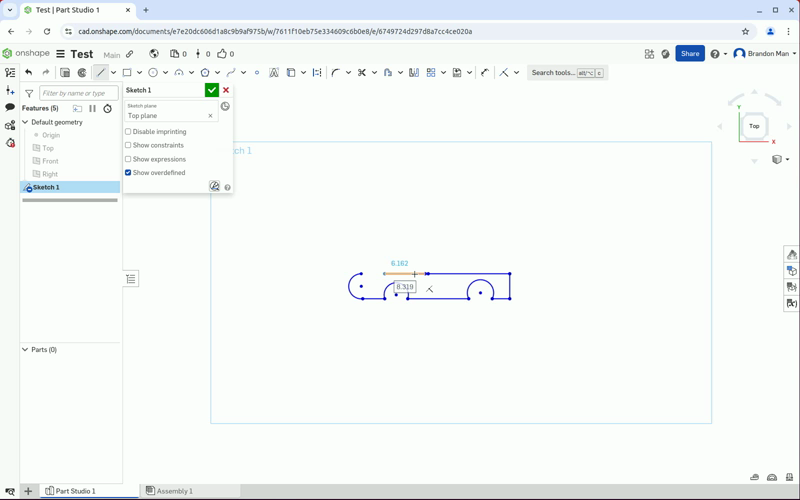
mouse_move(361, 273)
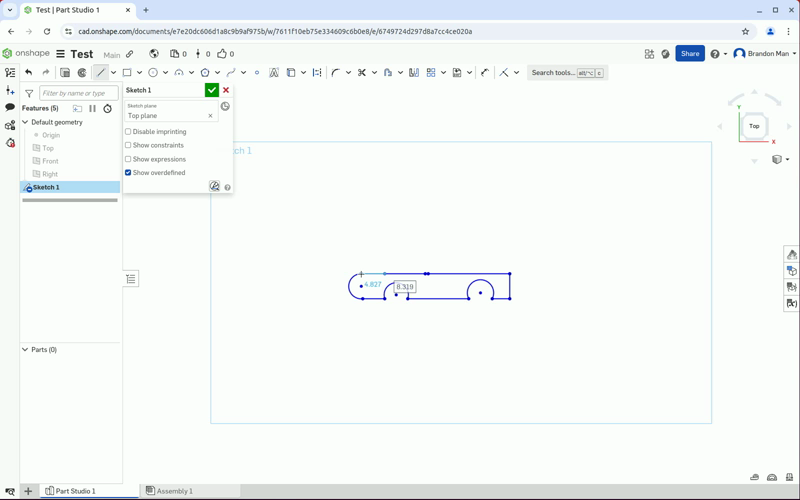
key_up(shift)
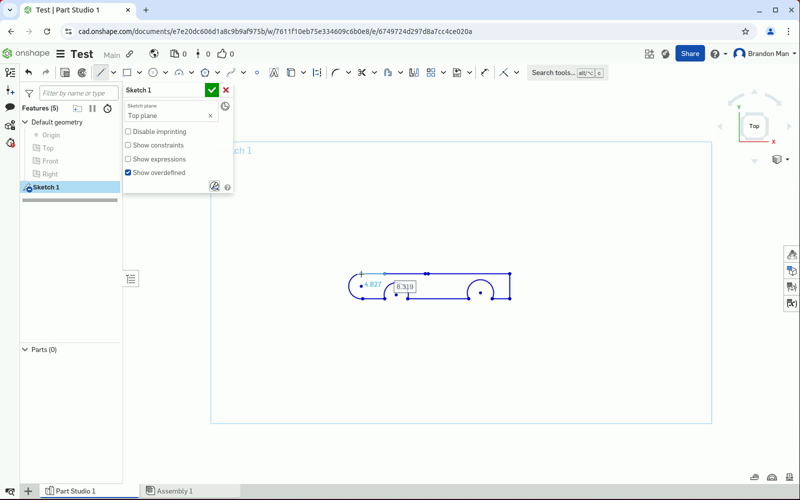
click(361, 273)
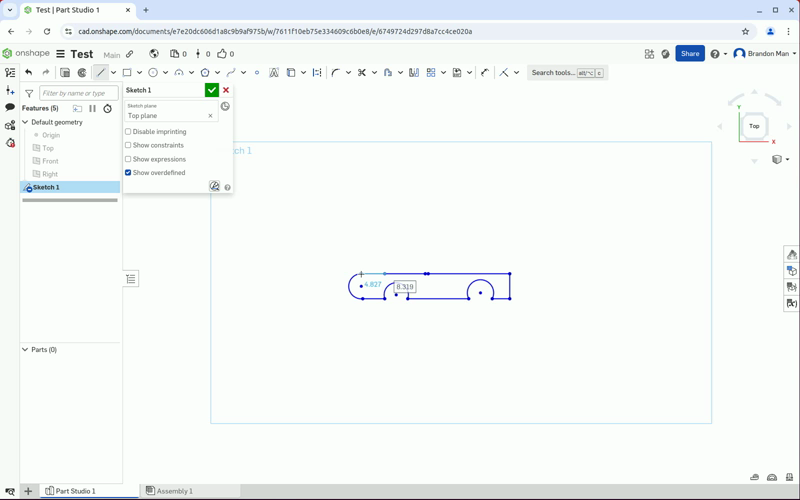
key(esc)
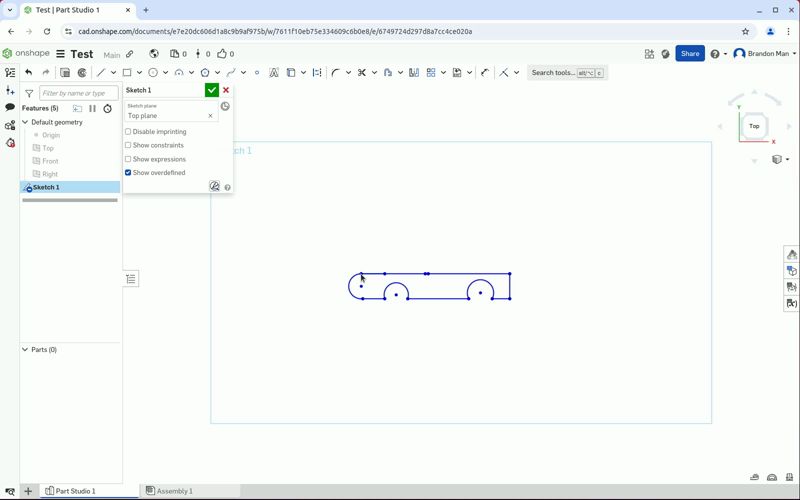
mouse_move(451, 286)
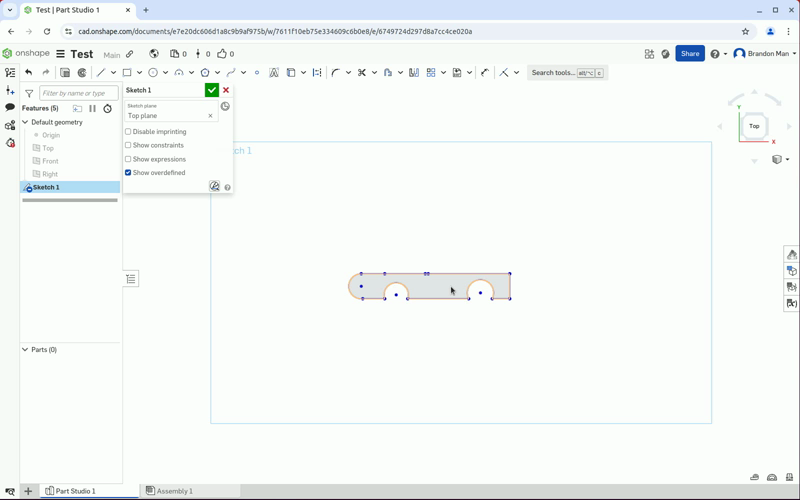
click(451, 286)
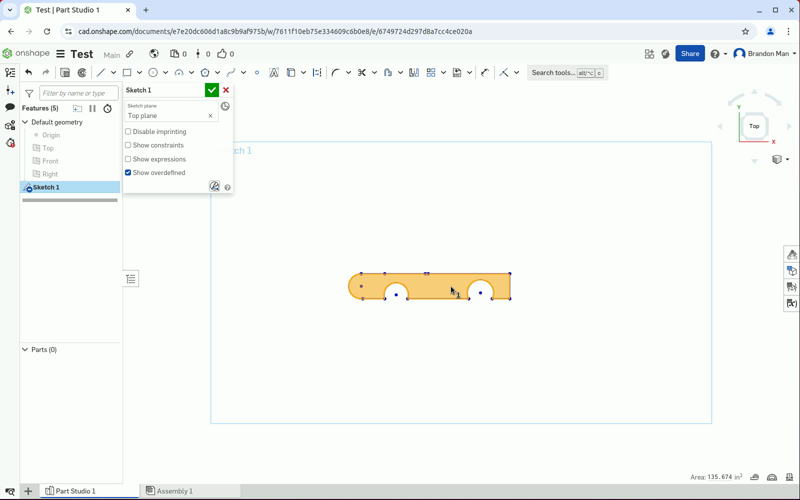
mouse_move(73, 352)
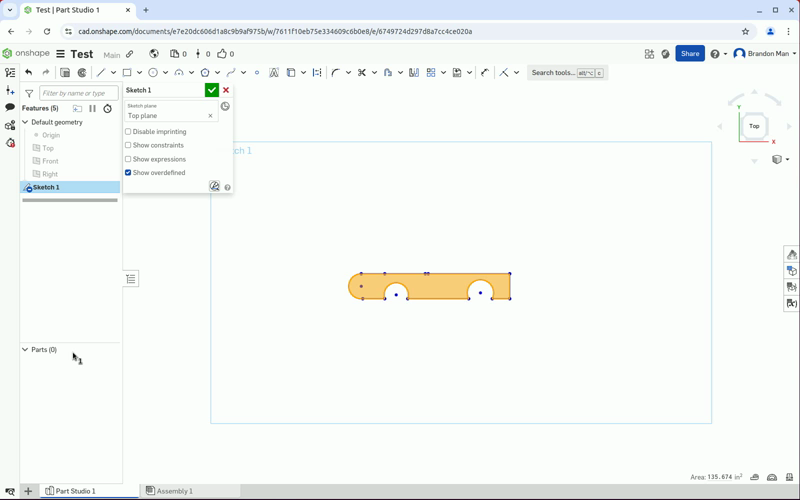
key(shift+y)
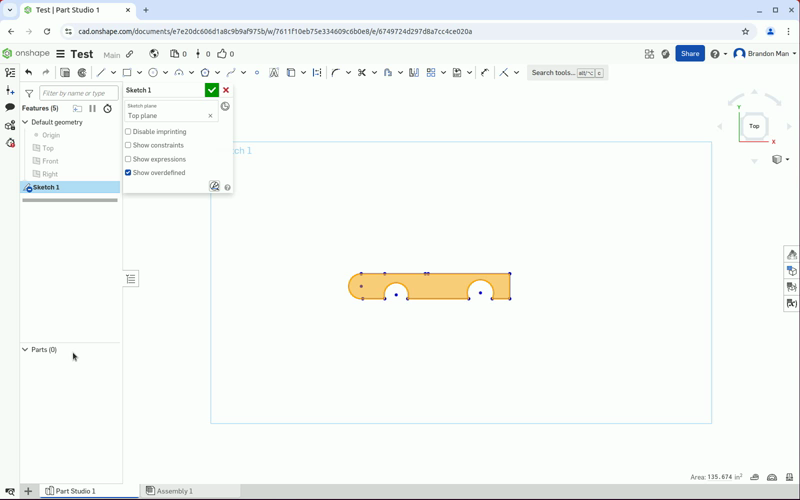
key(shift+e)
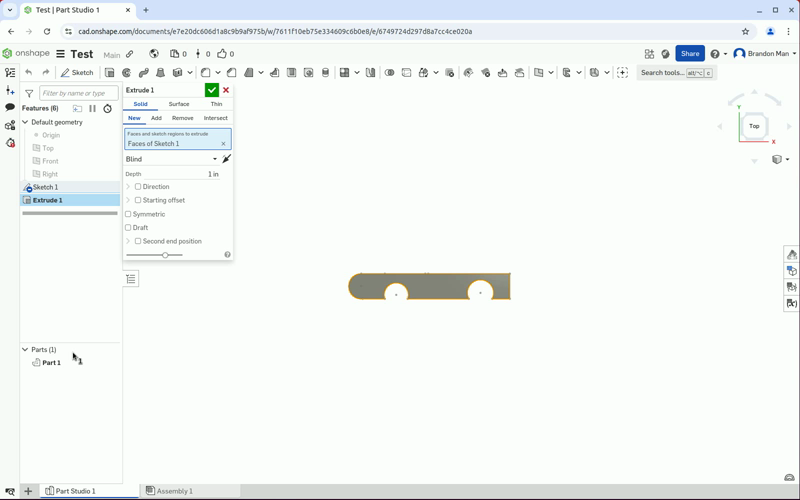
mouse_move(143, 106)
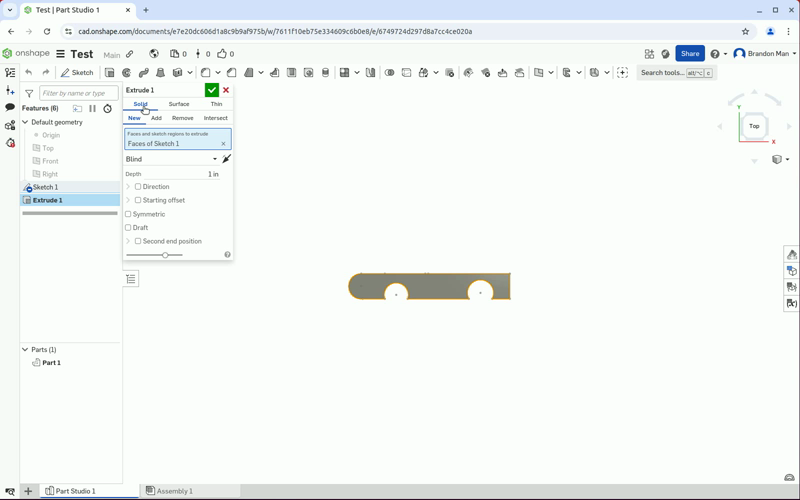
click(143, 106)
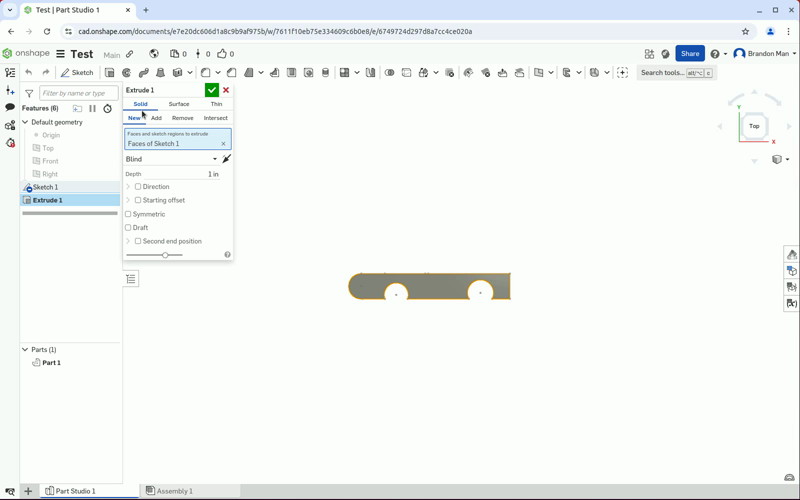
mouse_move(137, 120)
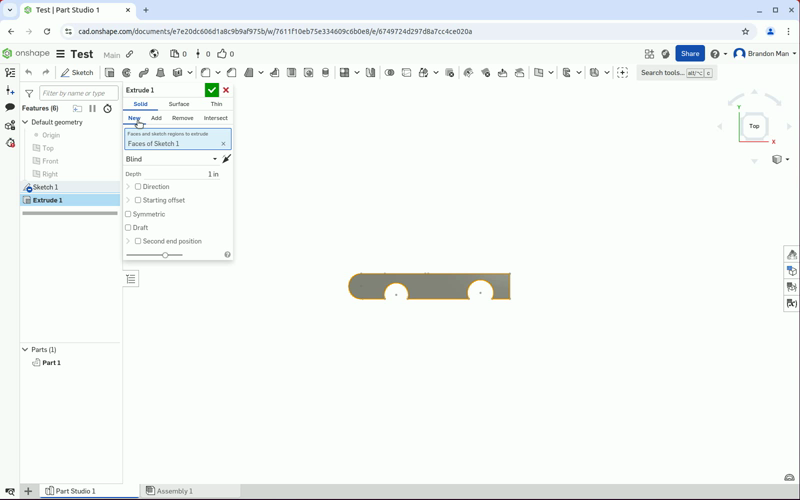
click(137, 120)
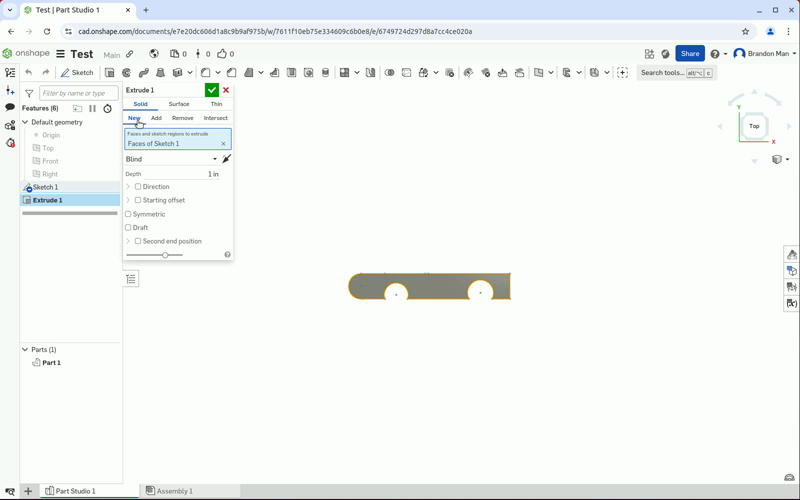
key(tab, 4)
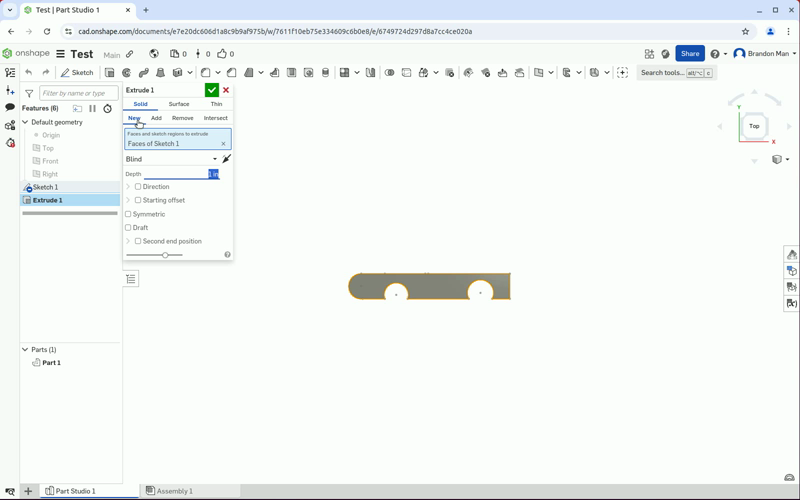
text(8.906)
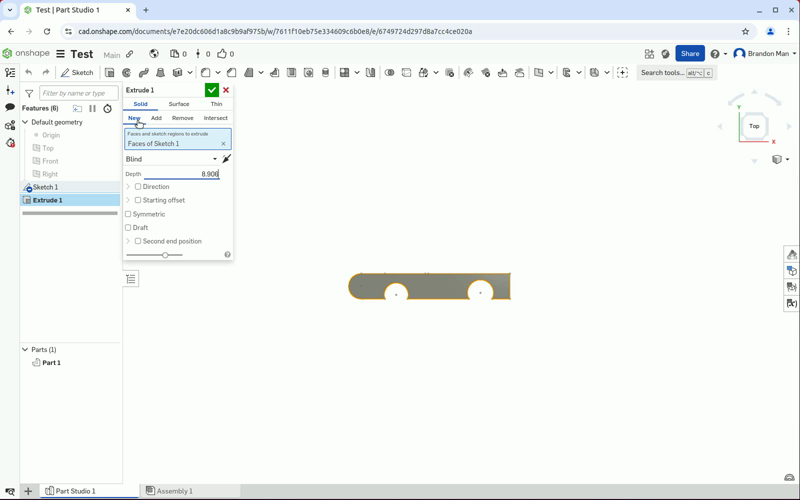
key(enter)
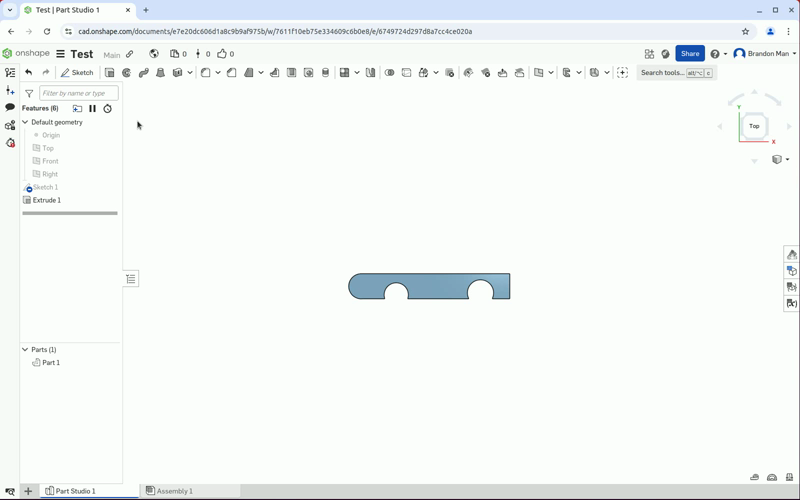
key(shift+h)
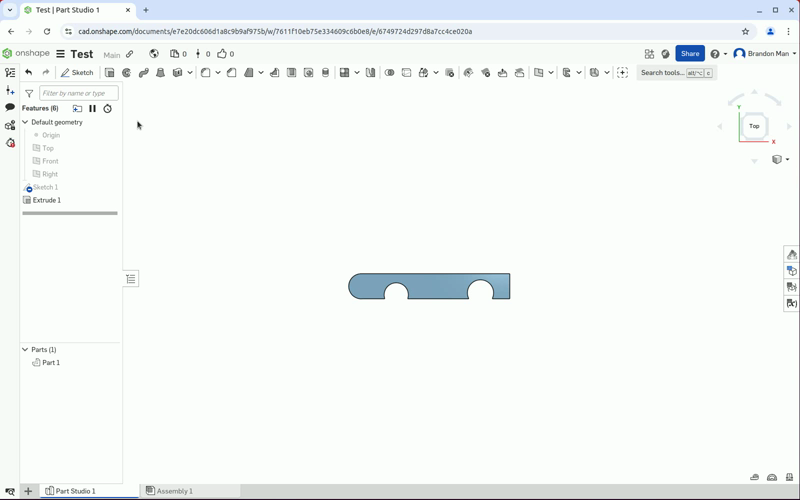
key(shift+h)
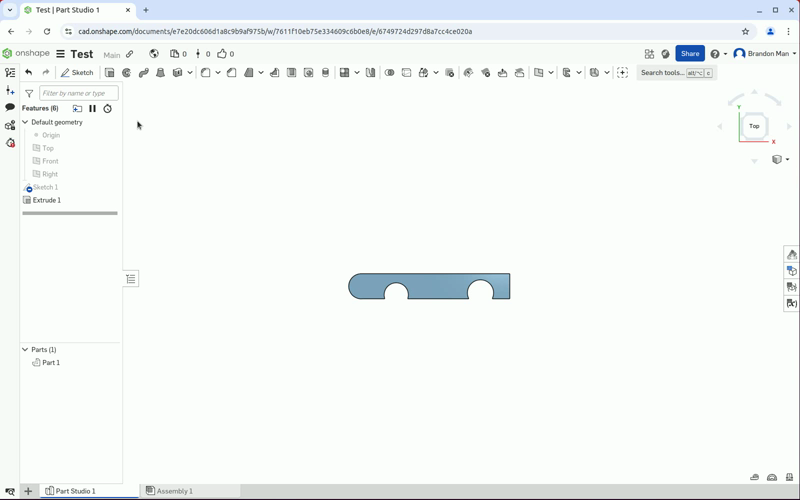
mouse_move(73, 189)
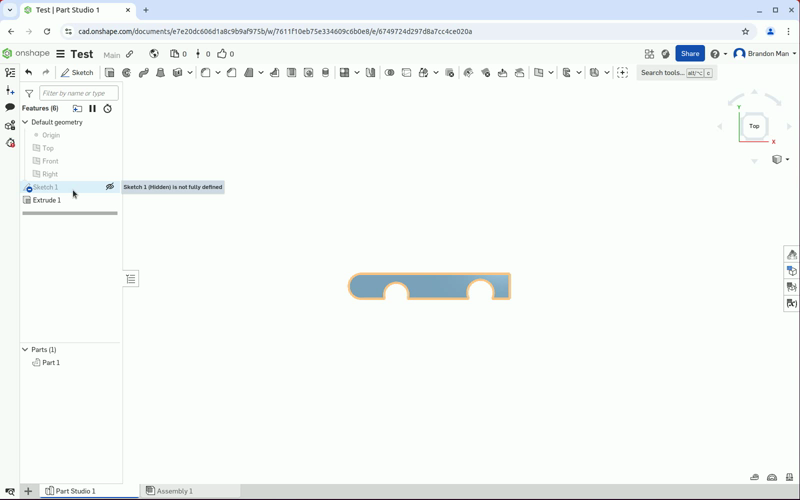
click(73, 189)
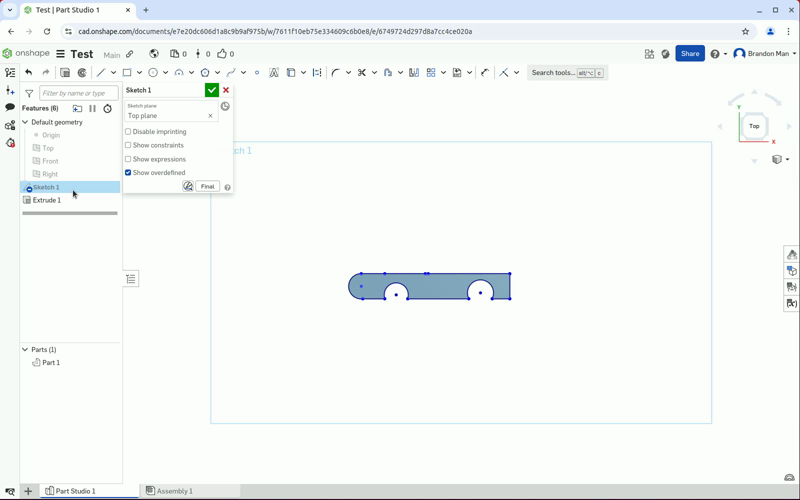
mouse_move(229, 92)
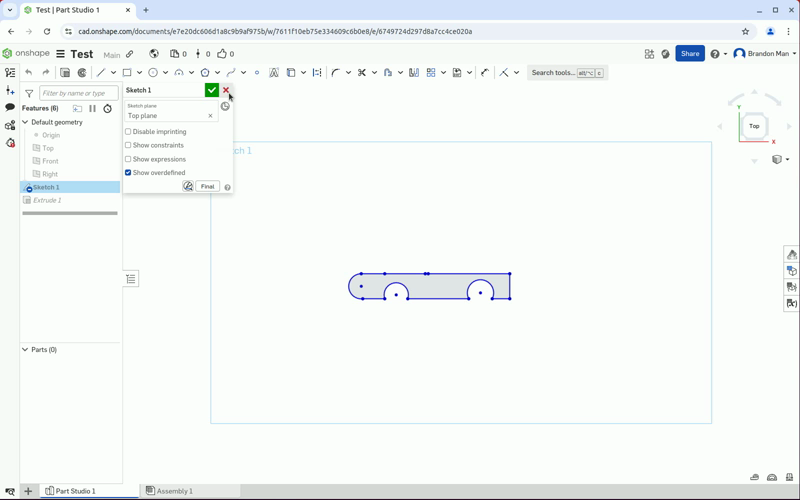
click(229, 92)
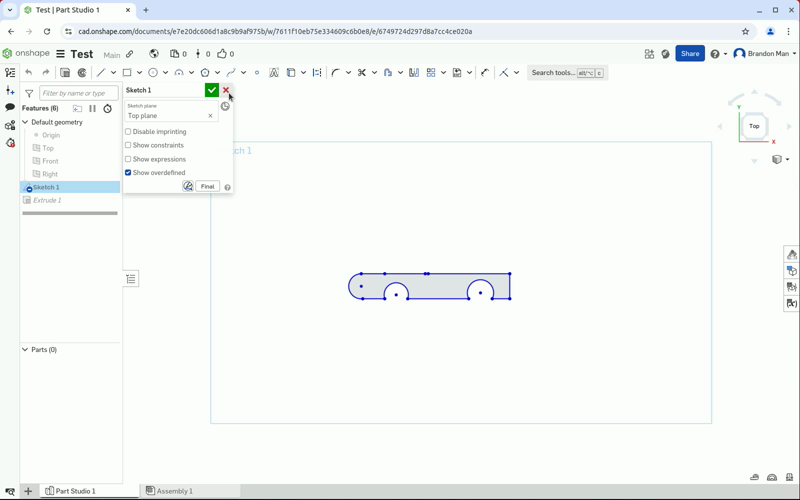
key(shift+s)
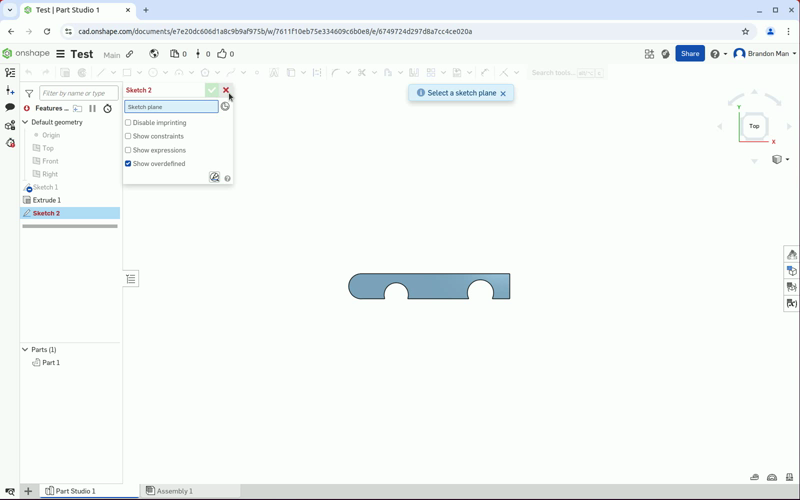
mouse_move(73, 150)
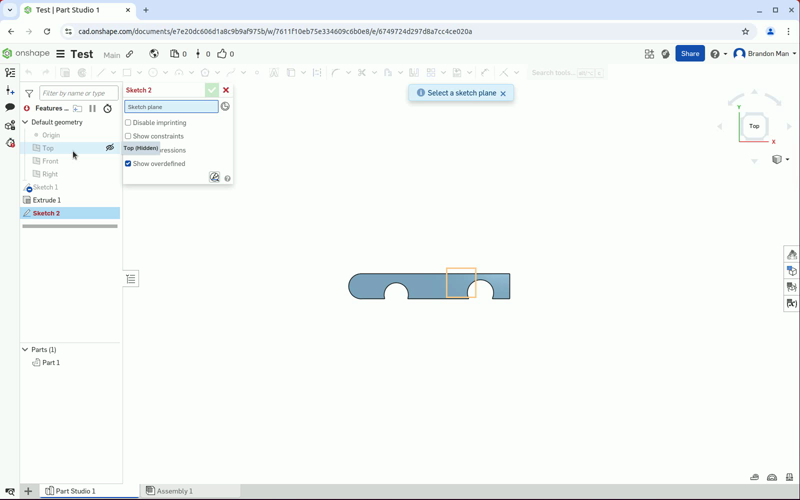
click(73, 150)
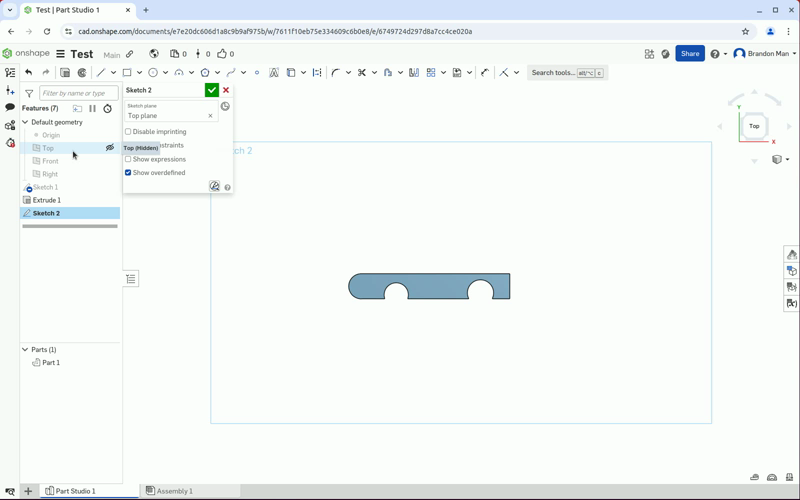
mouse_move(73, 352)
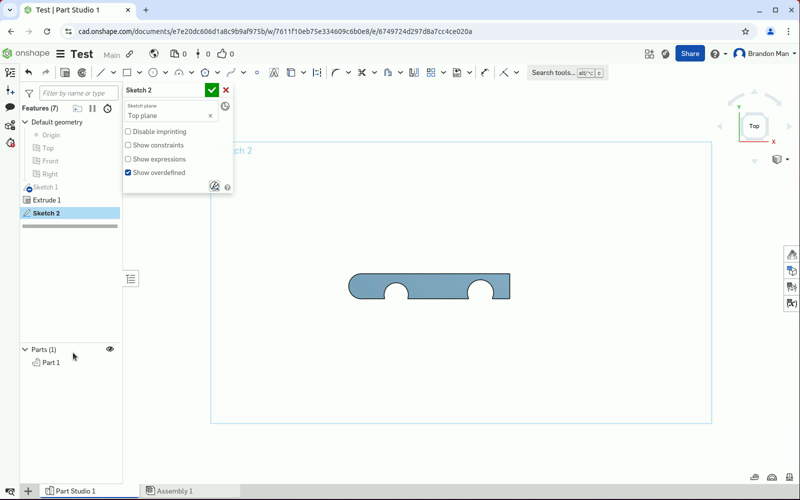
key(y)
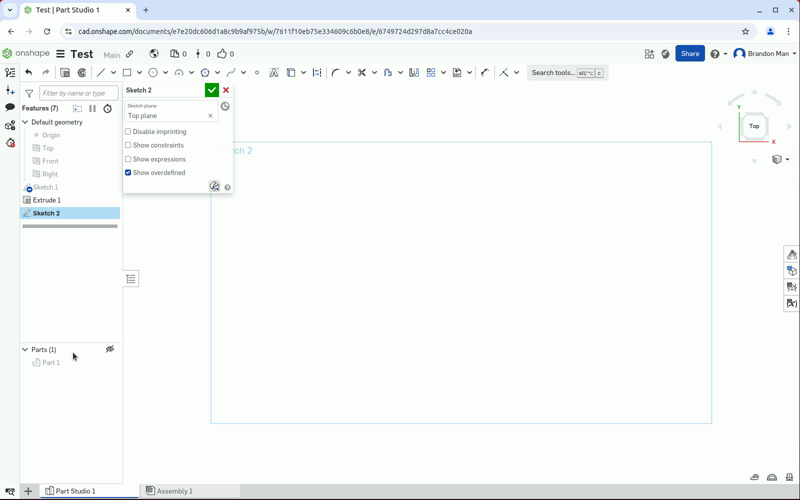
key(l)
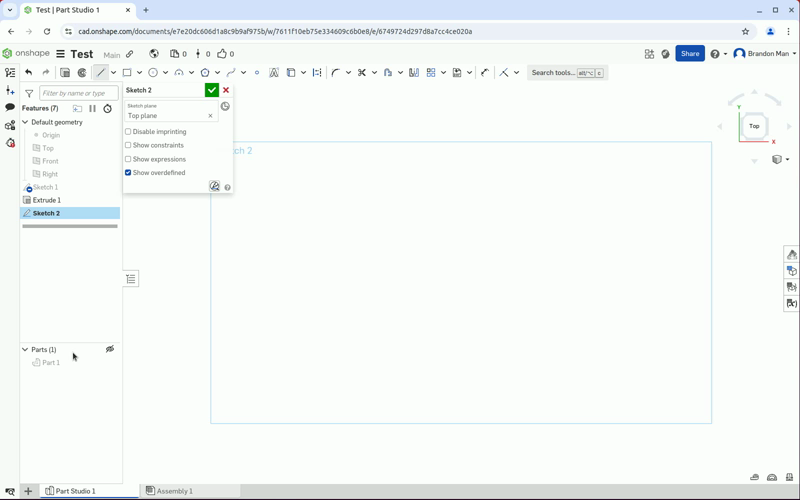
key_down(shift)
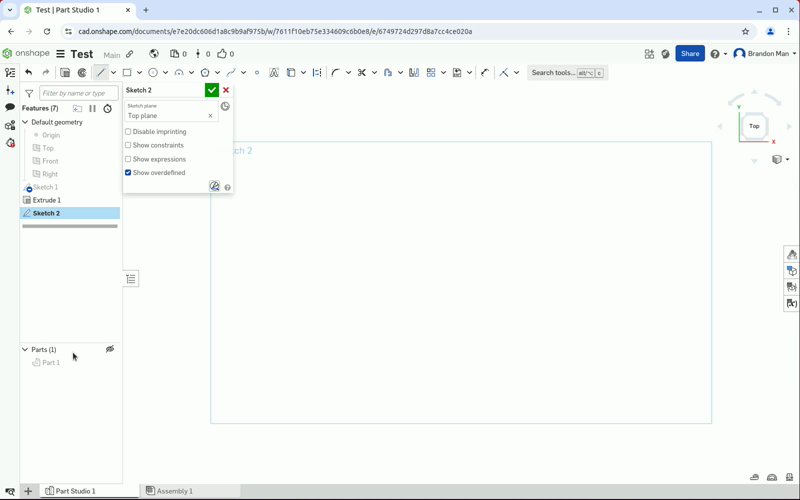
mouse_move(424, 273)
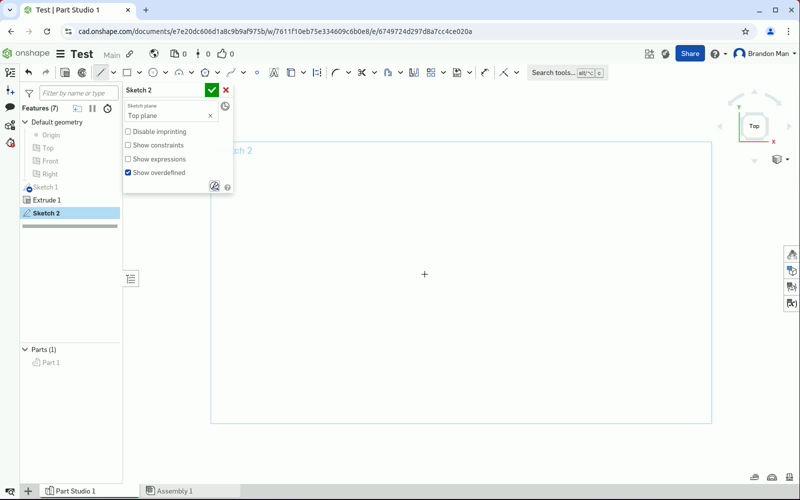
click(424, 273)
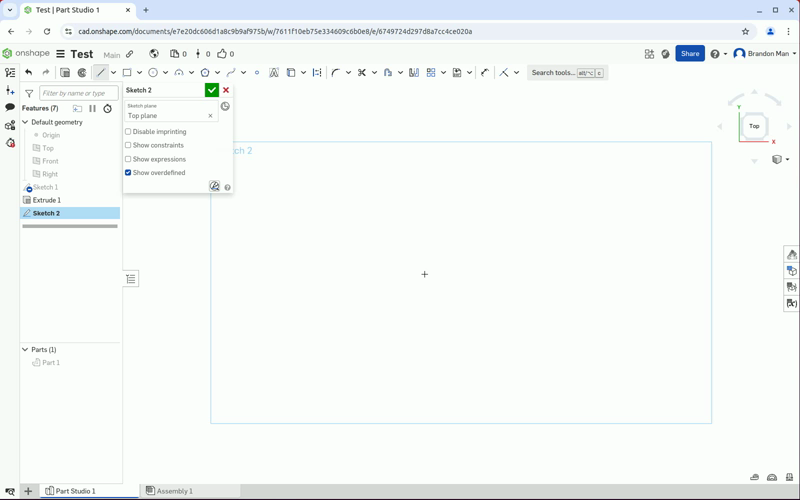
key_up(shift)
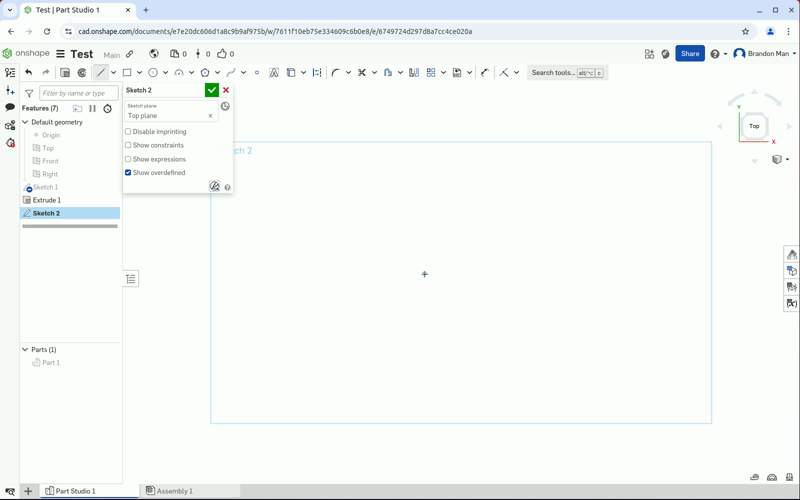
key_down(shift)
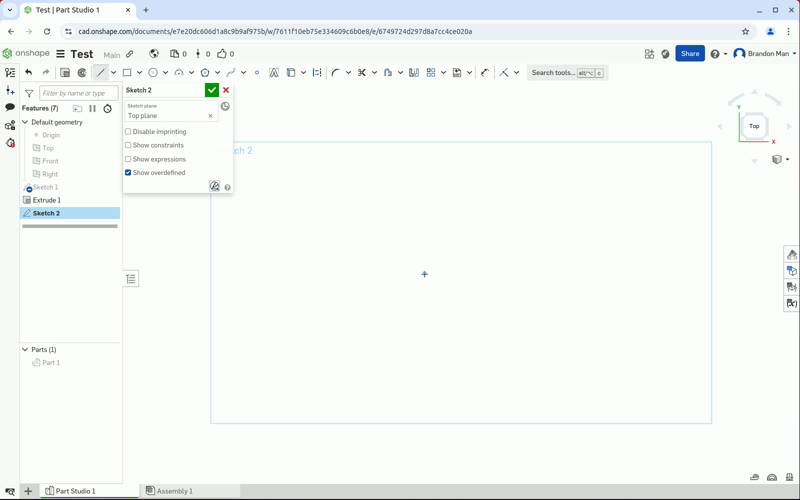
mouse_move(454, 273)
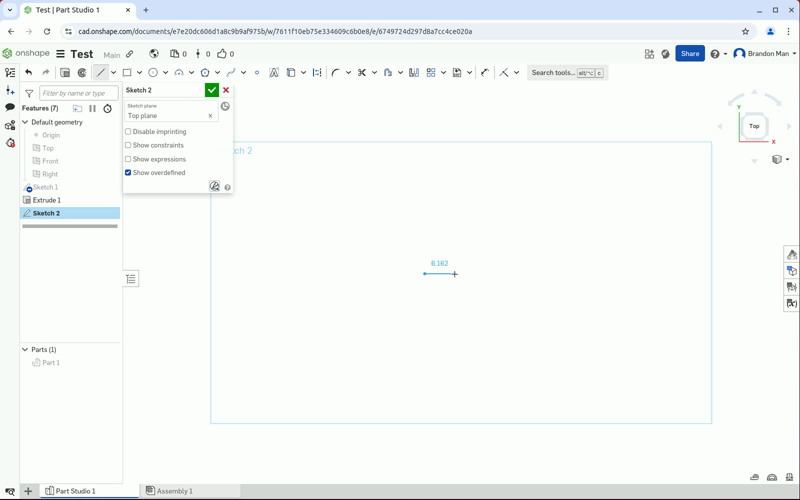
mouse_move(429, 273)
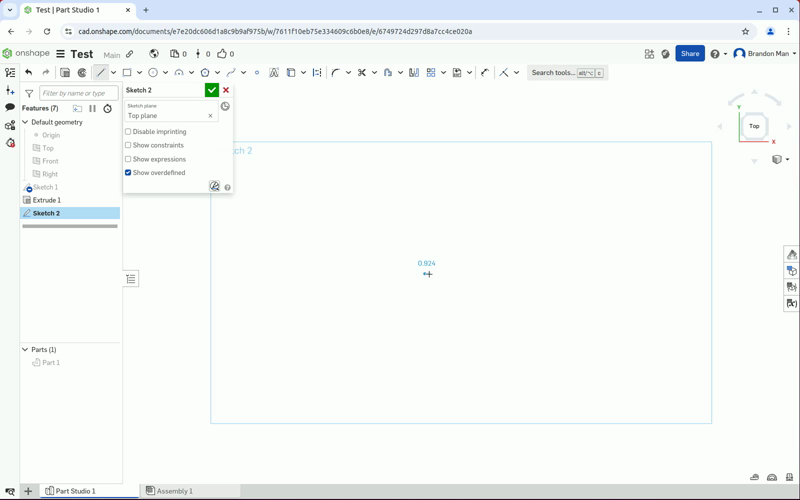
scroll(6)
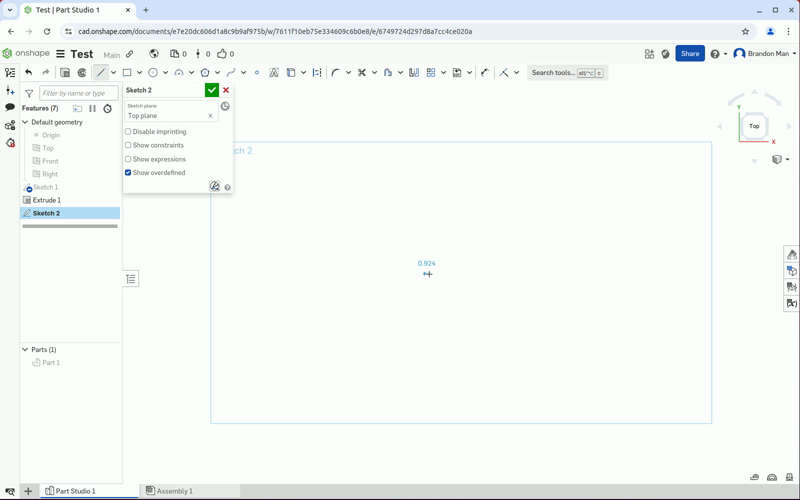
scroll(6)
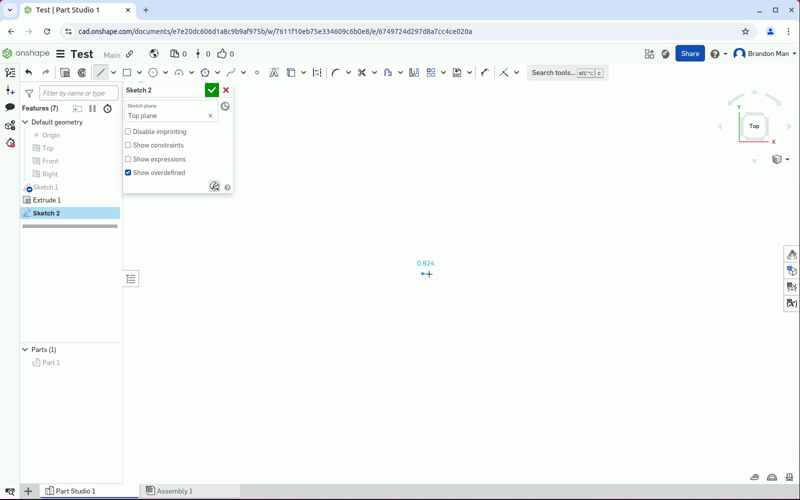
scroll(6)
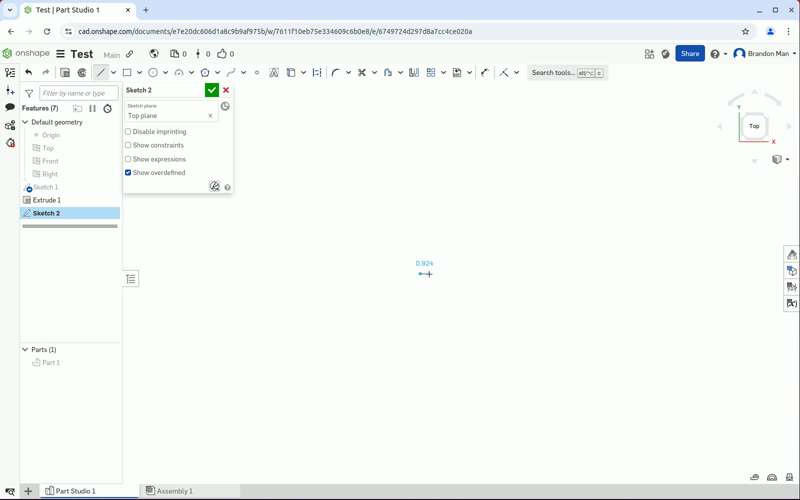
scroll(6)
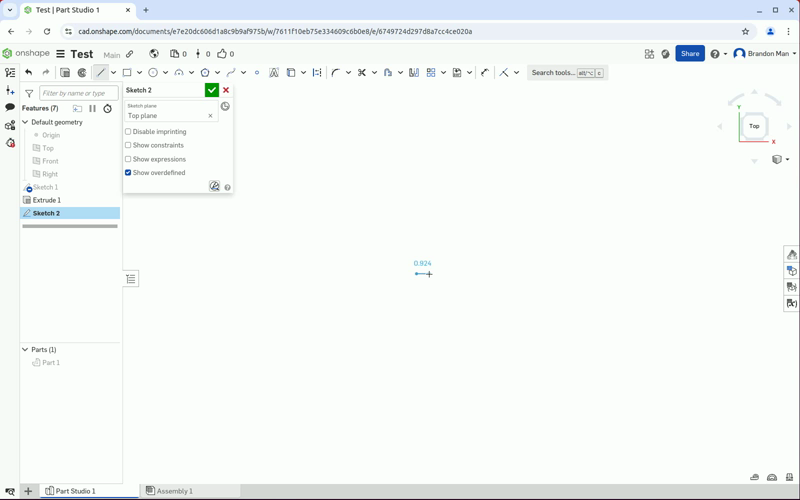
scroll(6)
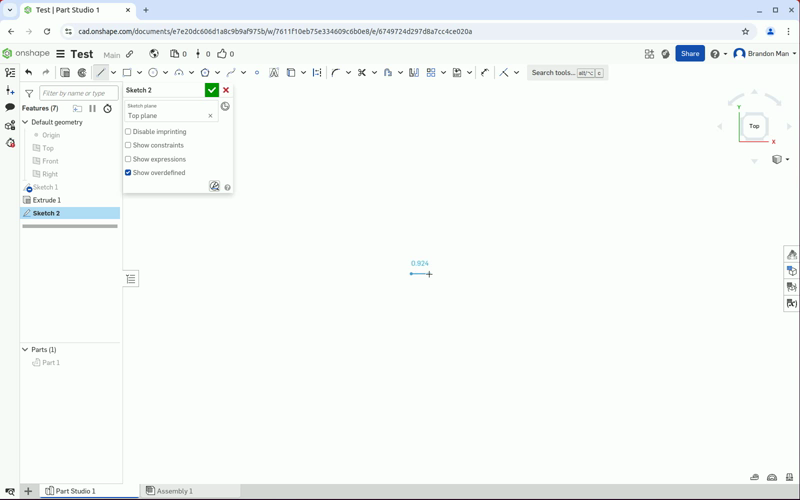
scroll(6)
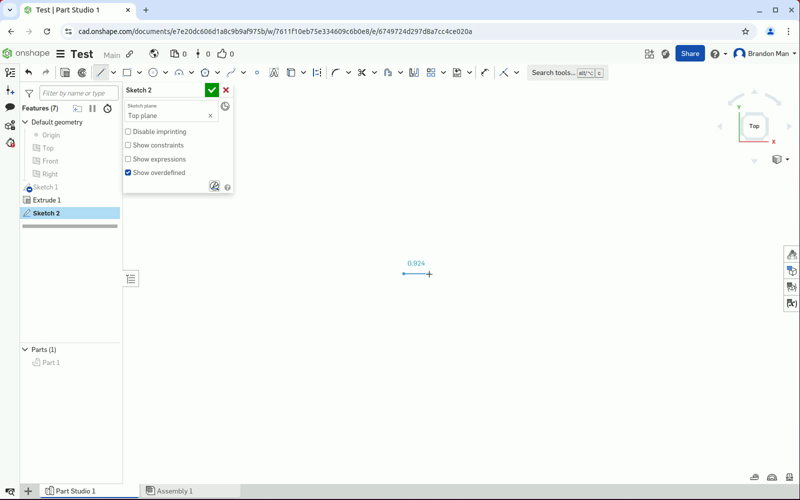
scroll(6)
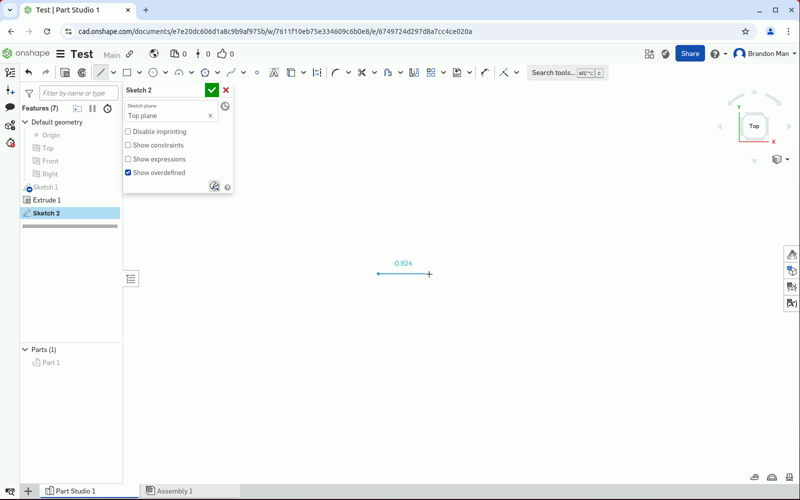
click(429, 273)
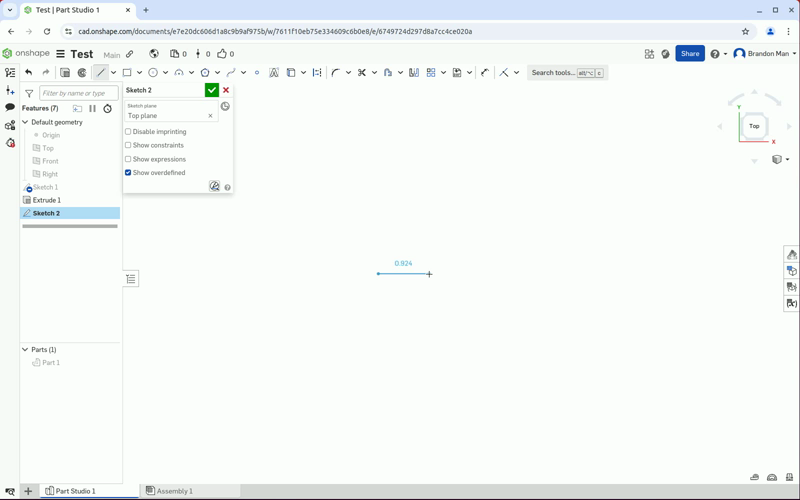
scroll(-6)
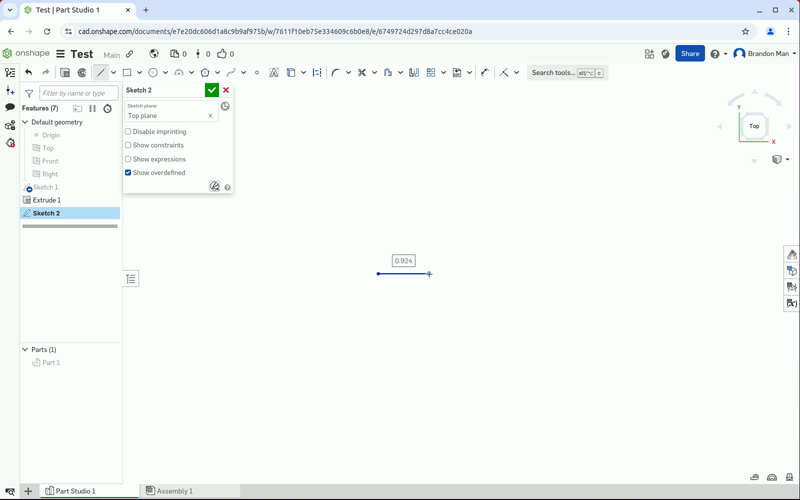
scroll(-6)
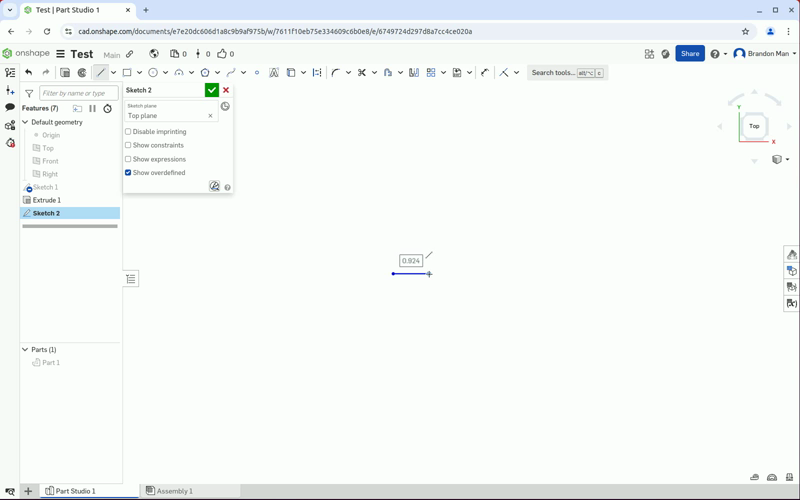
scroll(-6)
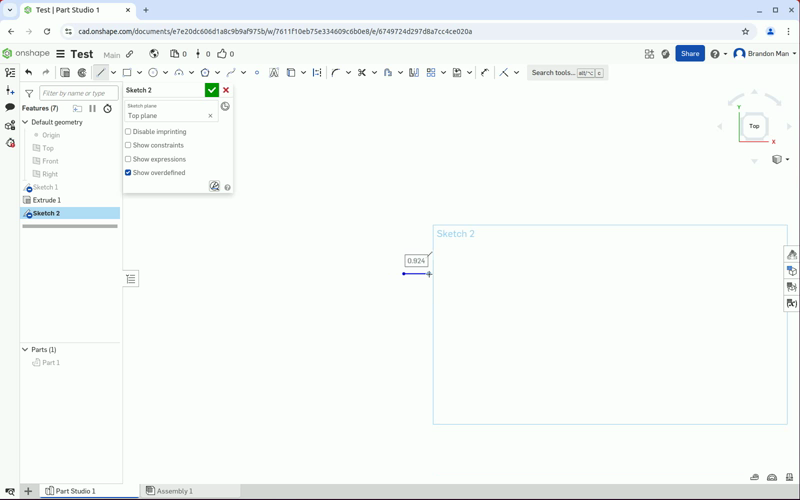
scroll(-6)
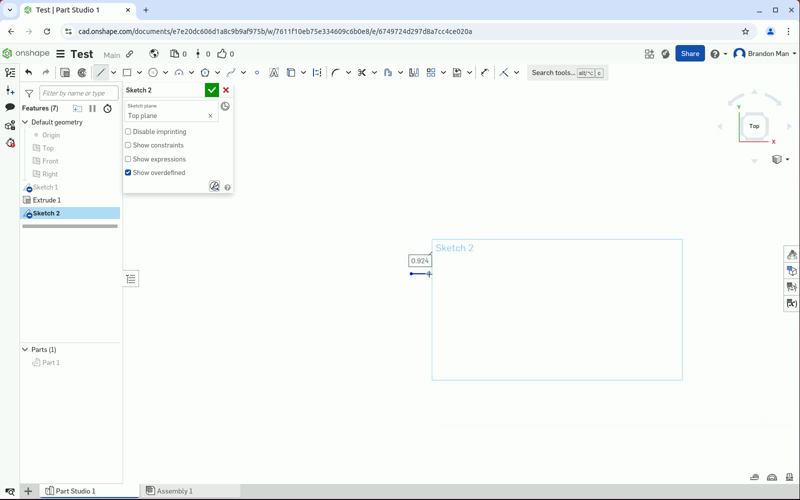
scroll(-6)
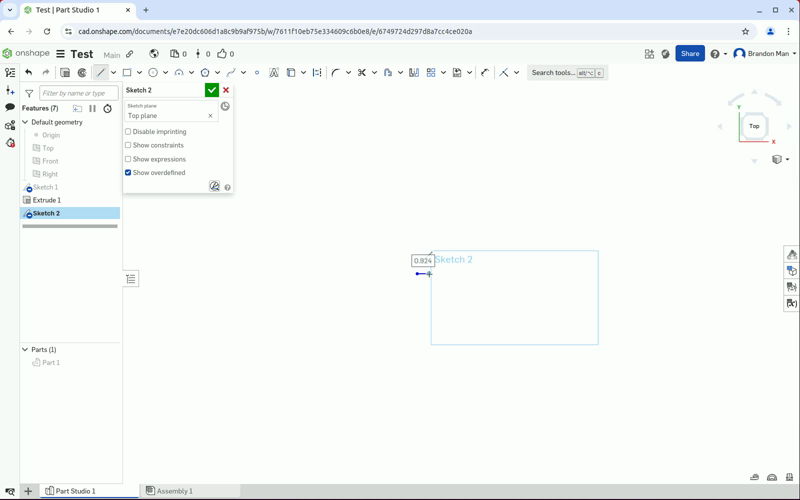
scroll(-6)
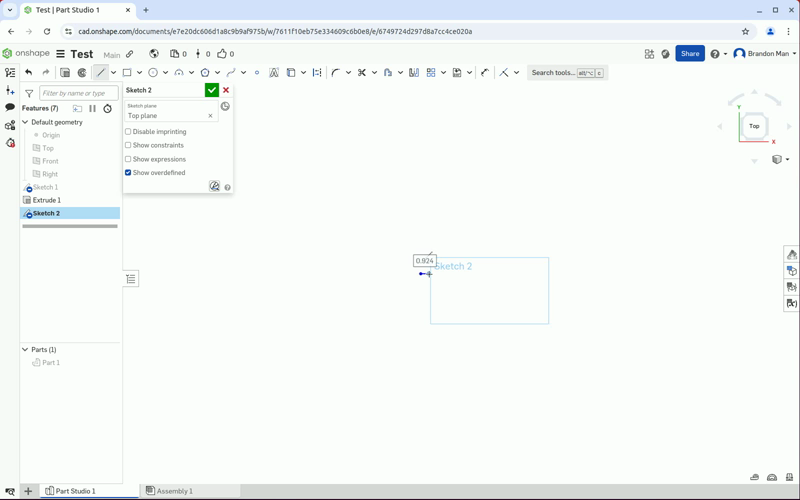
scroll(-6)
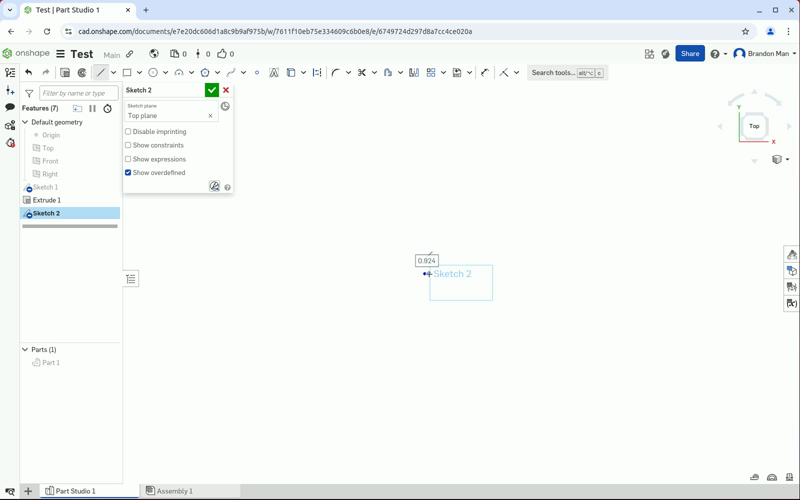
key_up(shift)
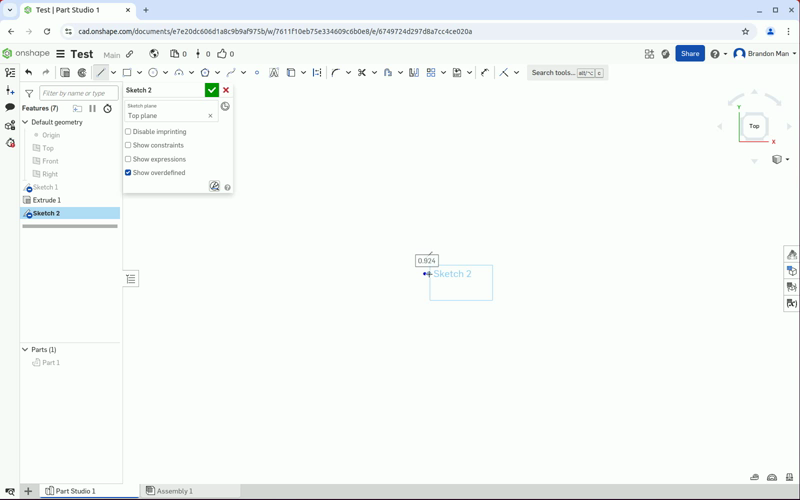
key_down(shift)
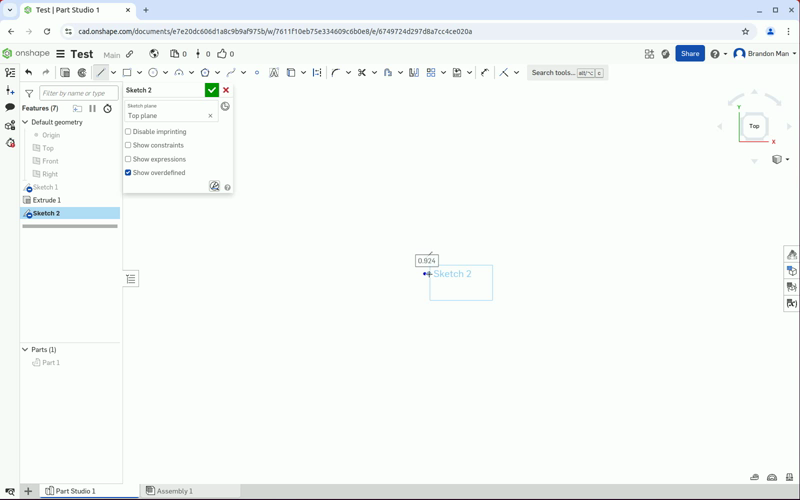
mouse_move(459, 273)
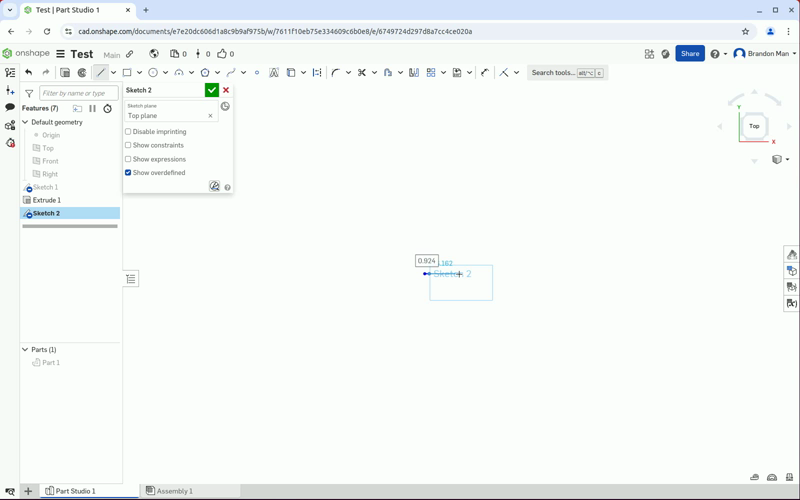
mouse_move(442, 255)
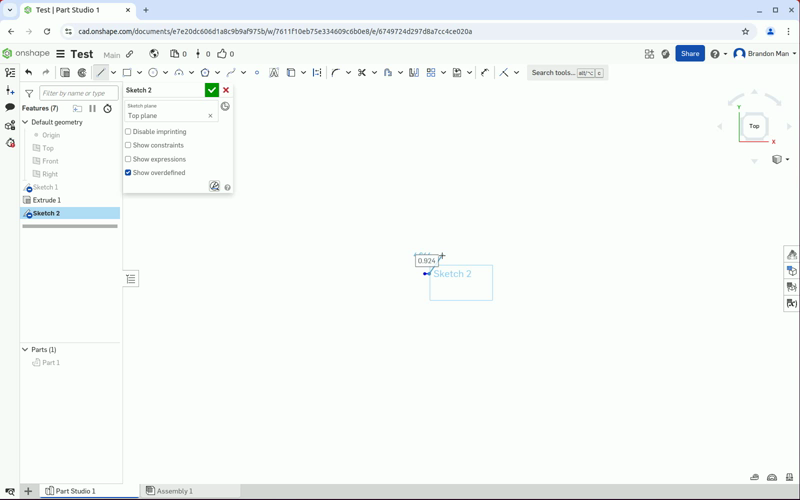
click(442, 255)
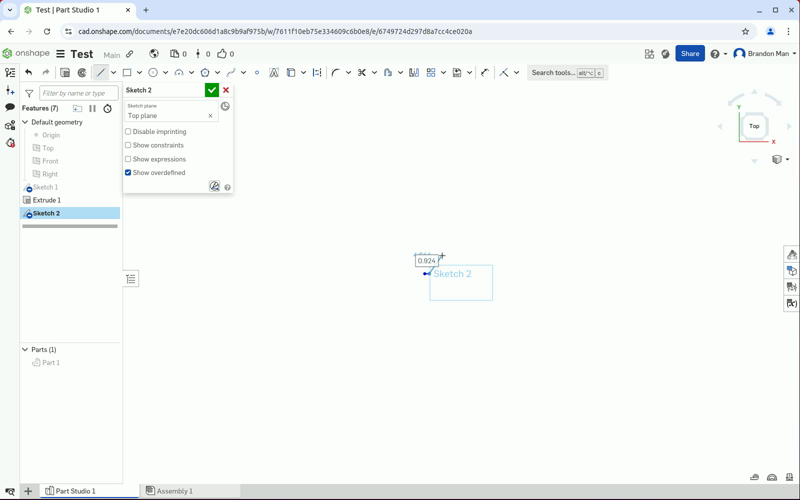
key_up(shift)
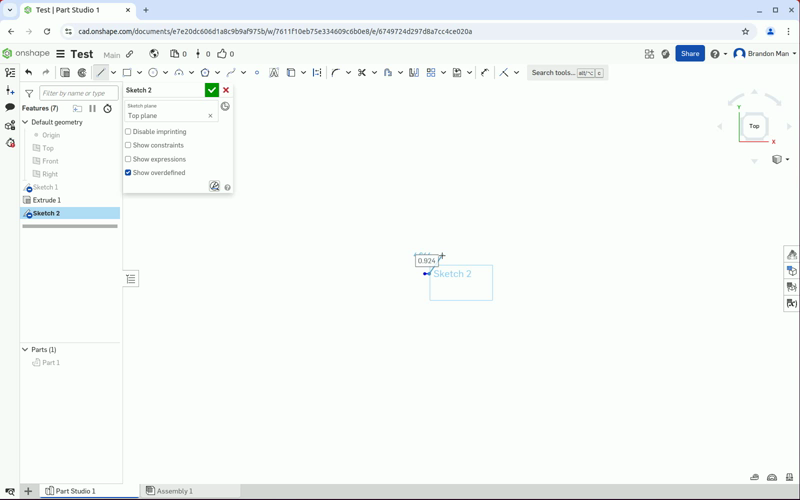
key_down(shift)
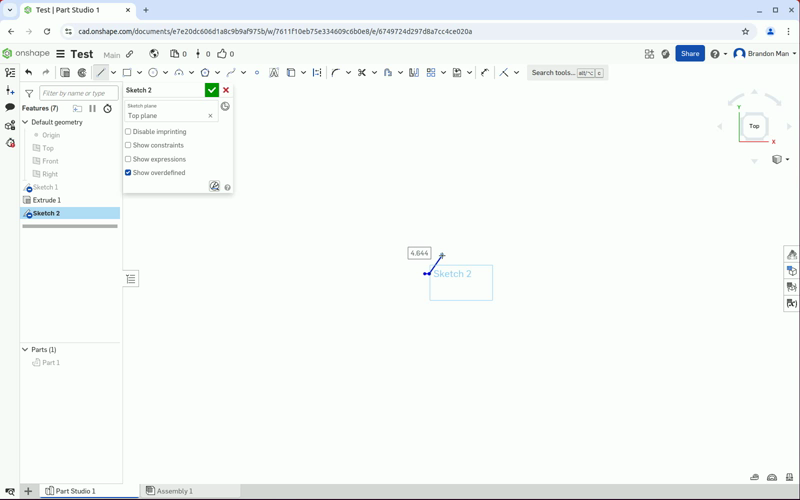
mouse_move(472, 255)
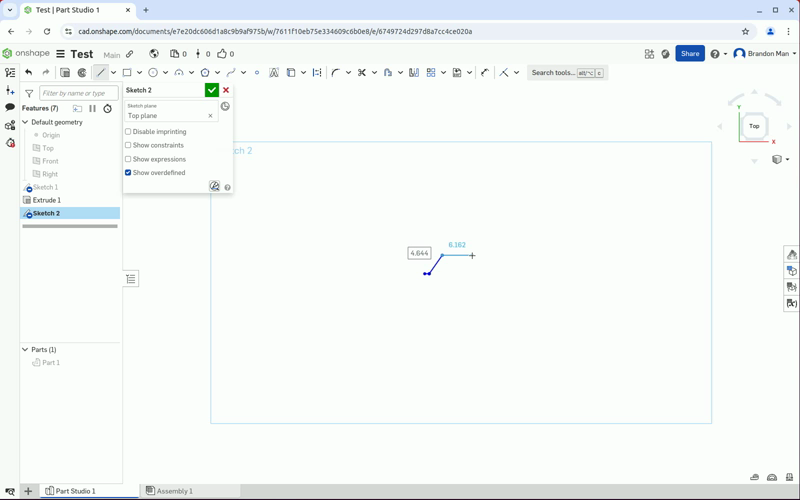
mouse_move(438, 255)
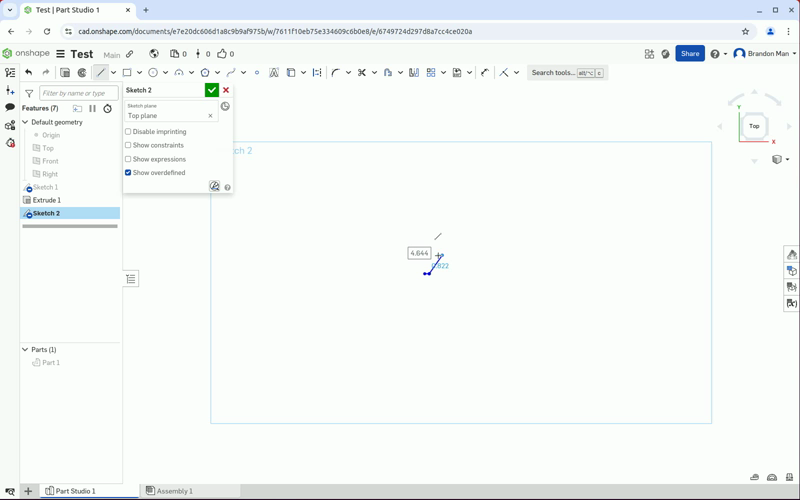
scroll(6)
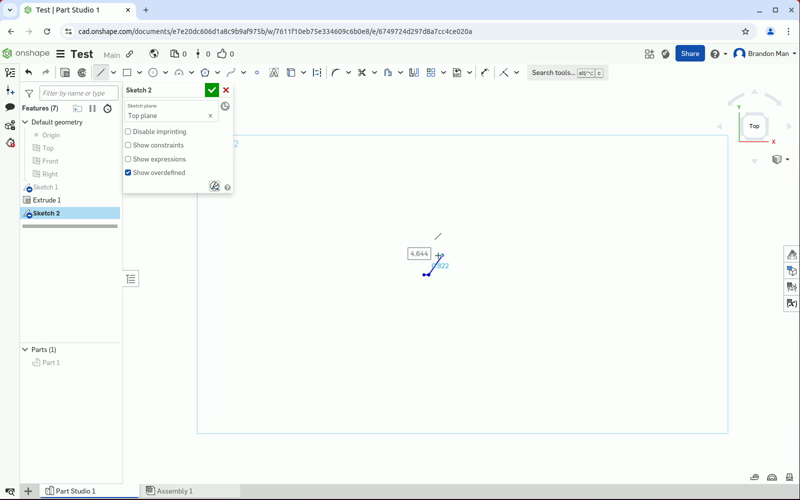
scroll(6)
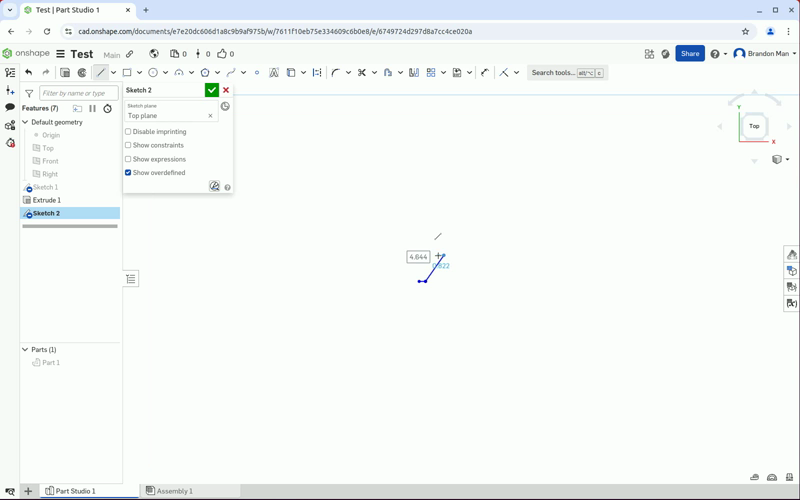
scroll(6)
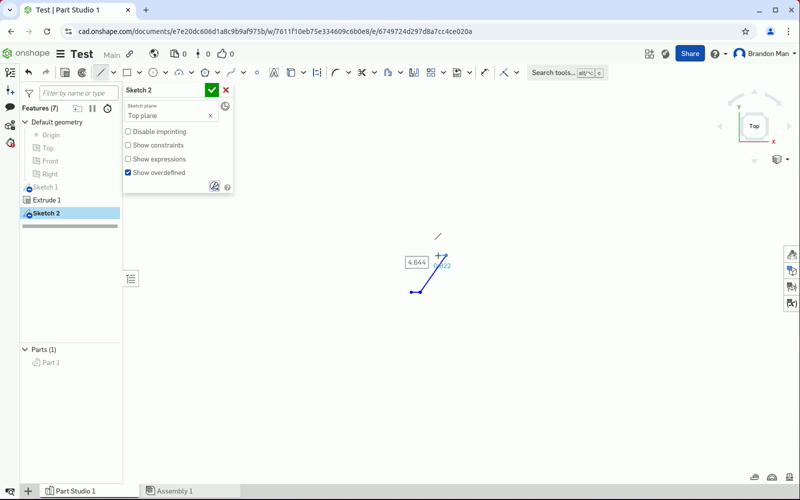
scroll(6)
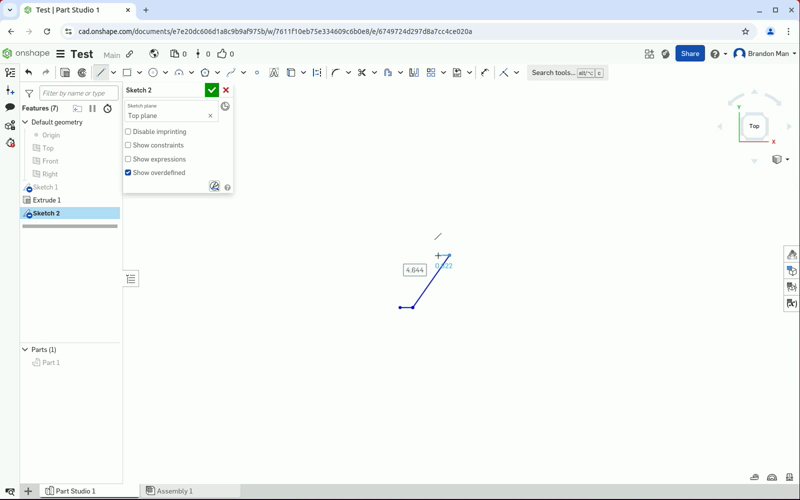
scroll(6)
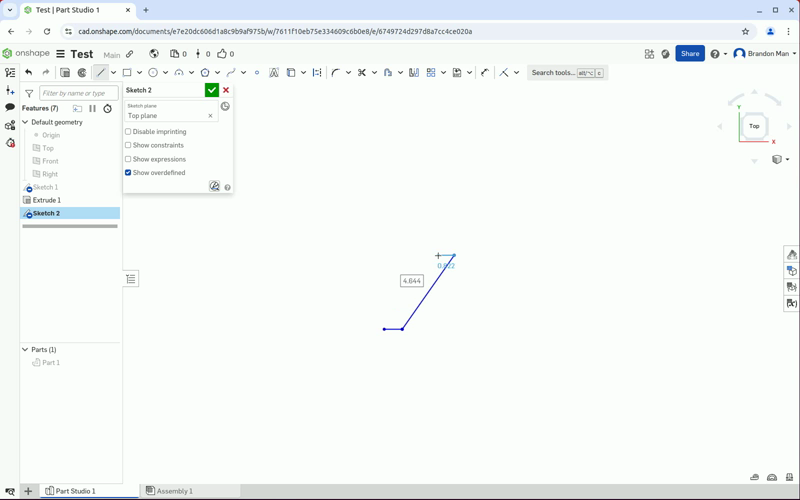
scroll(6)
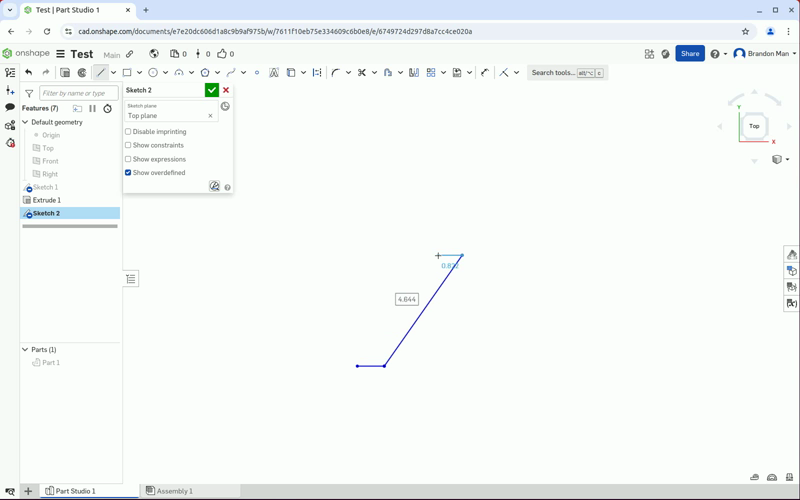
scroll(6)
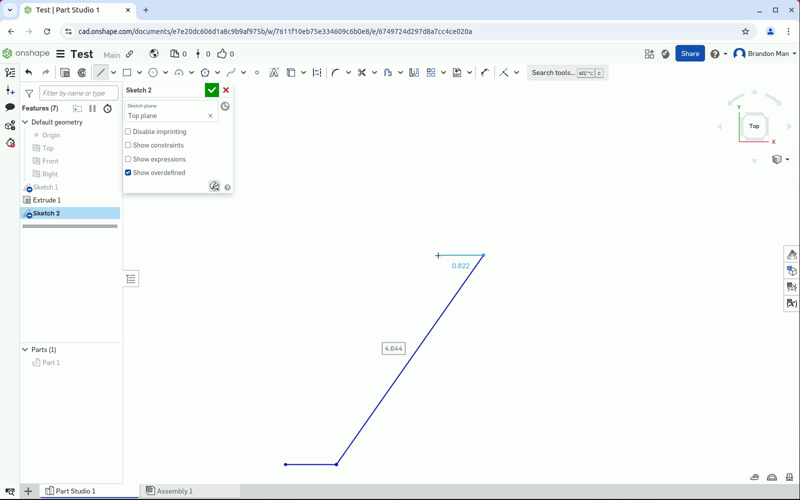
click(438, 255)
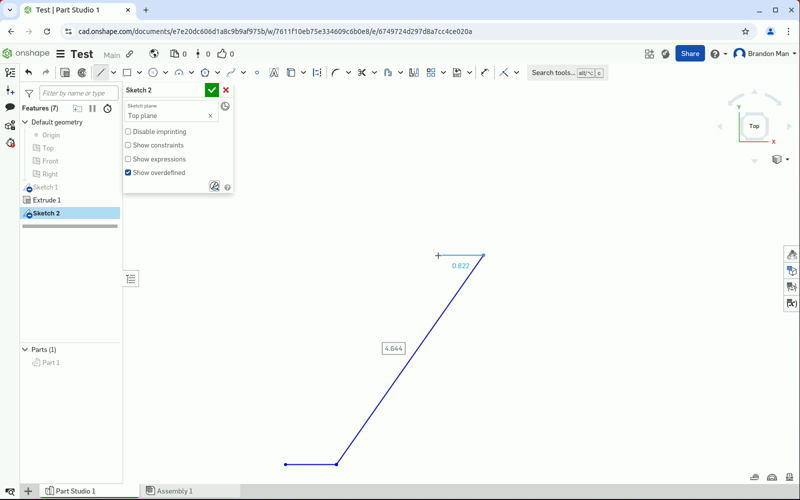
scroll(-6)
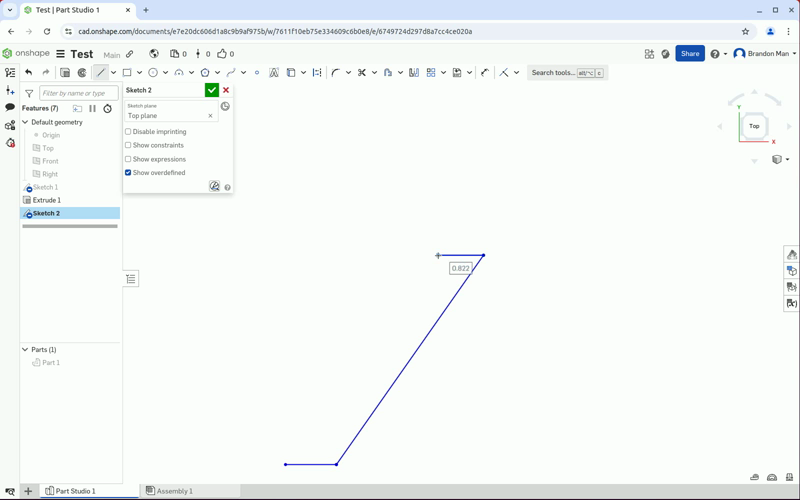
scroll(-6)
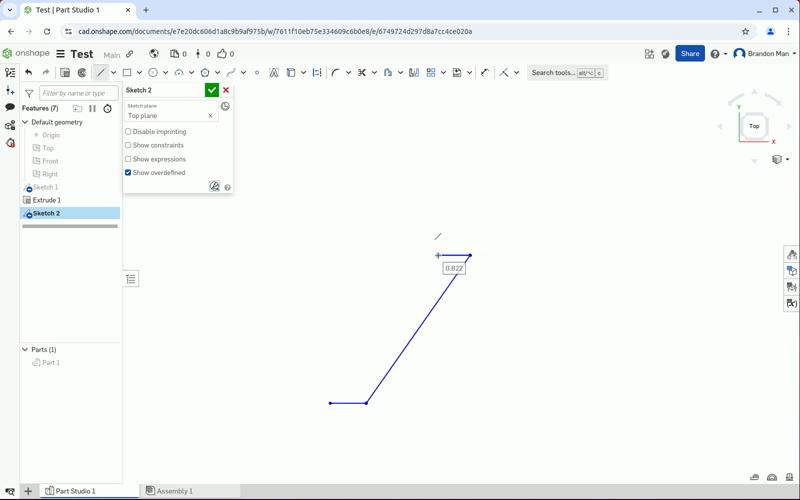
scroll(-6)
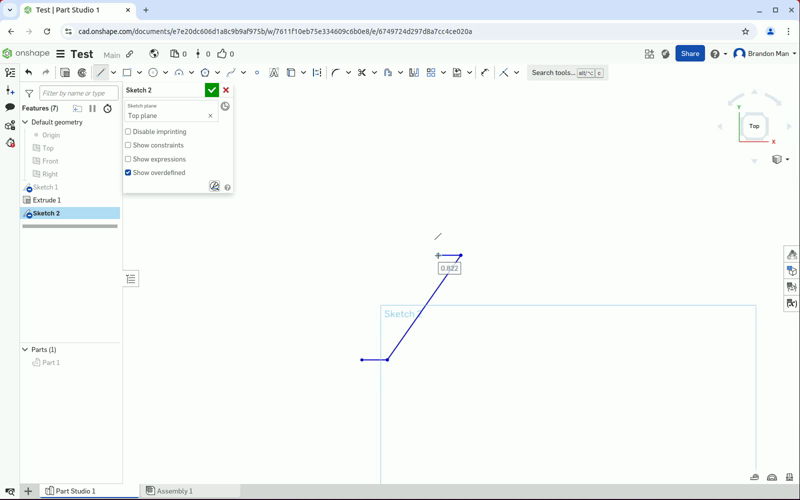
scroll(-6)
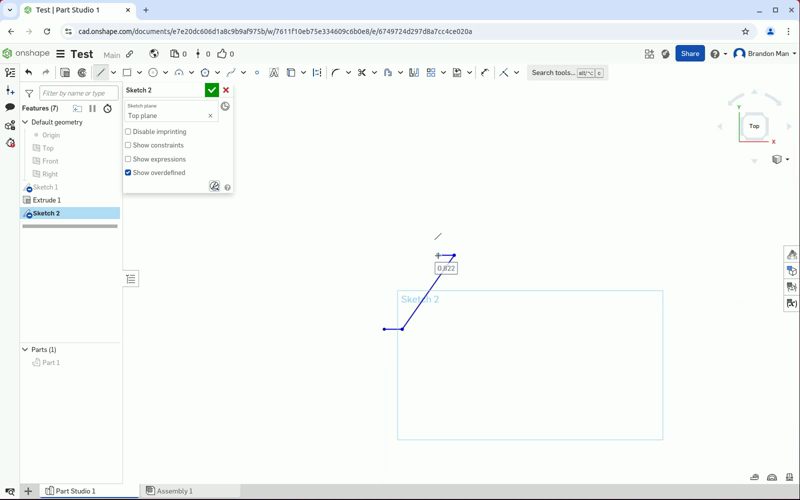
scroll(-6)
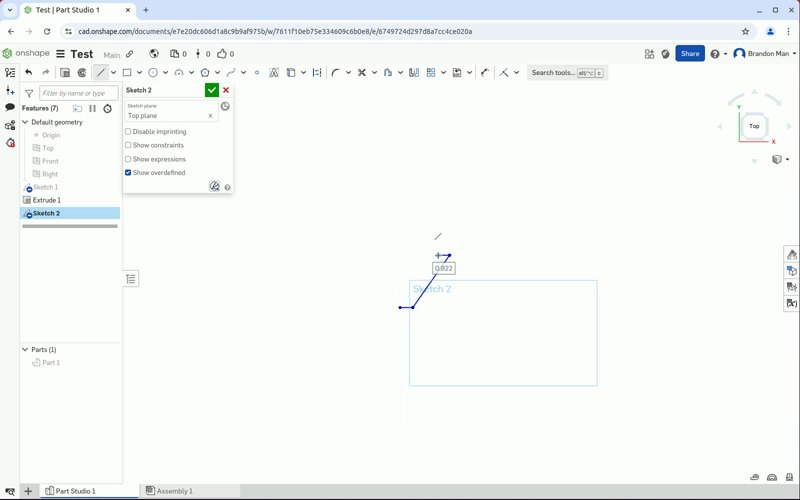
scroll(-6)
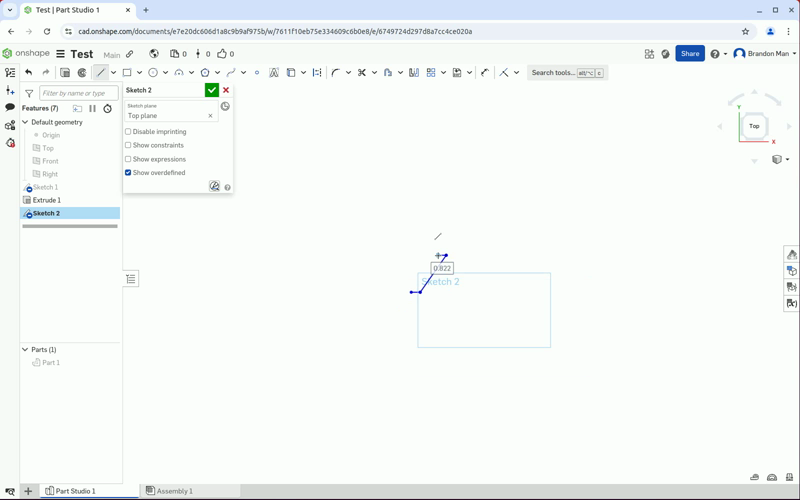
scroll(-6)
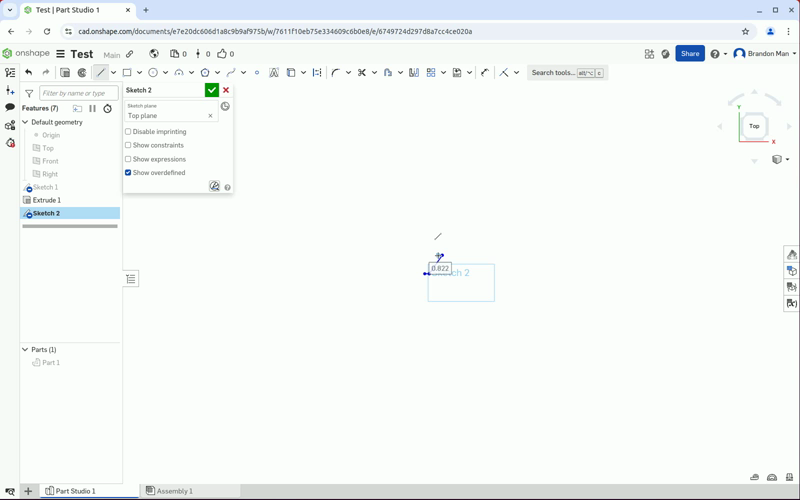
key_up(shift)
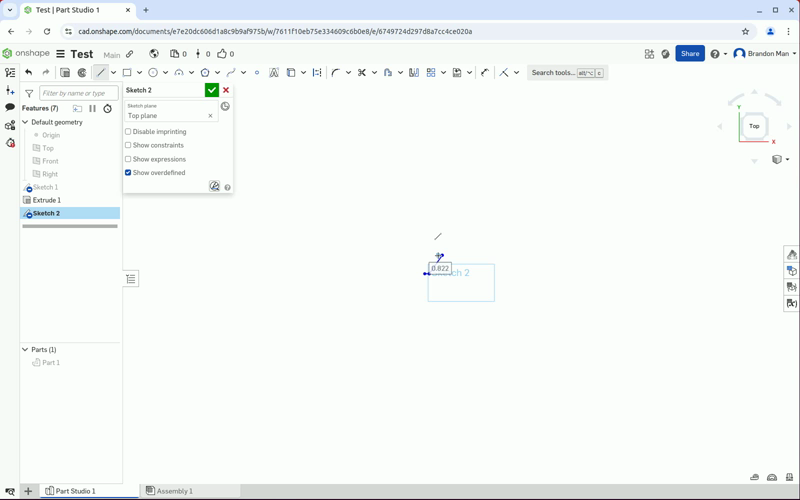
mouse_move(468, 255)
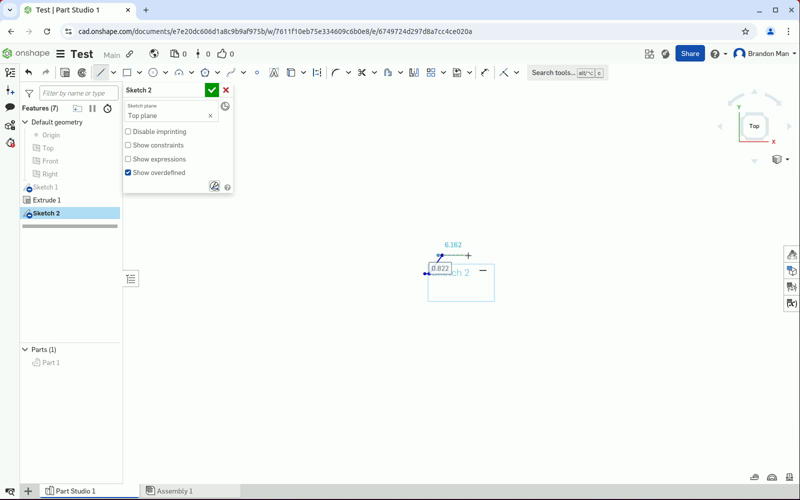
key_down(shift)
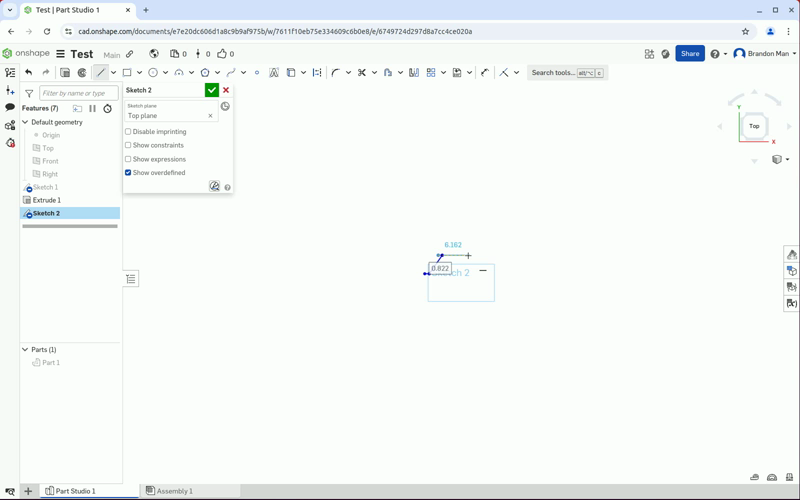
mouse_move(424, 273)
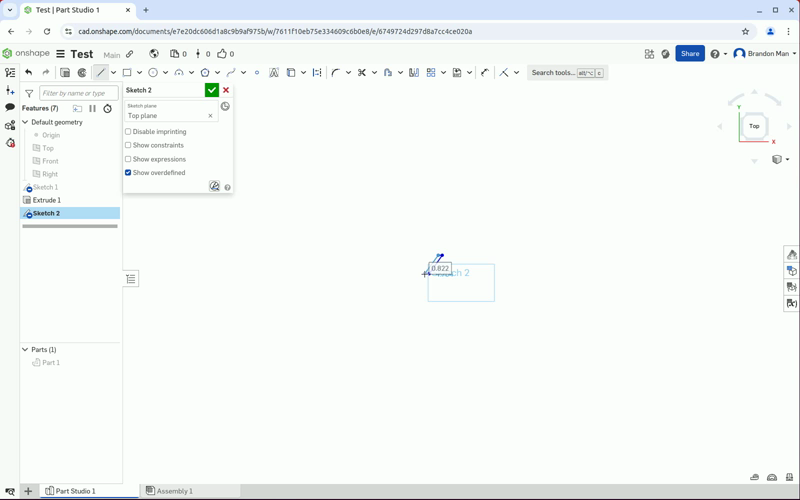
key_up(shift)
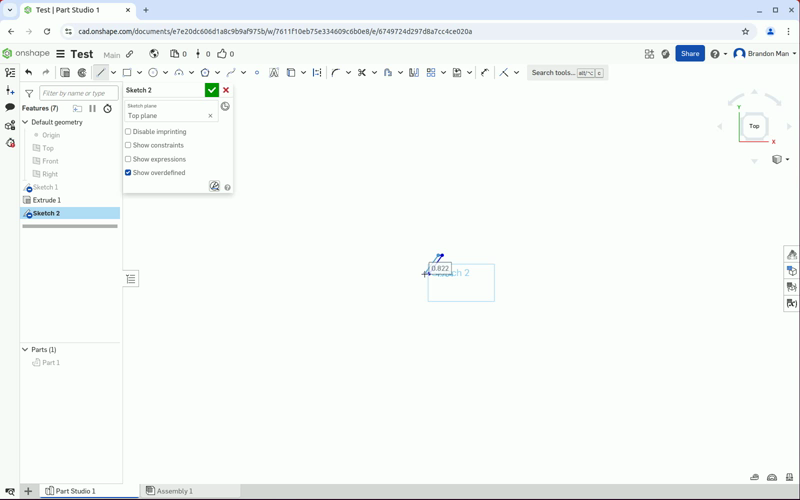
click(424, 273)
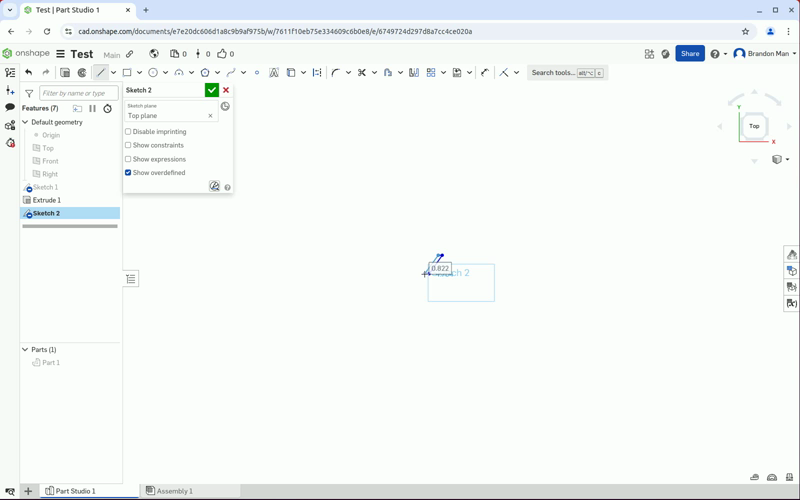
key(esc)
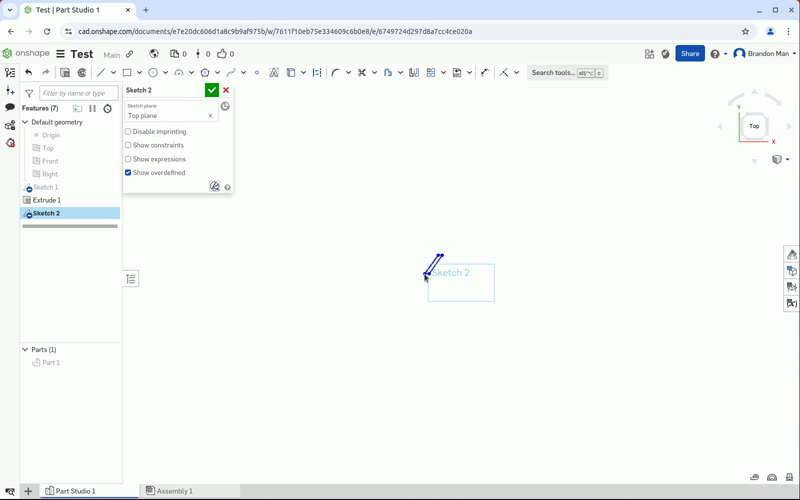
mouse_move(434, 264)
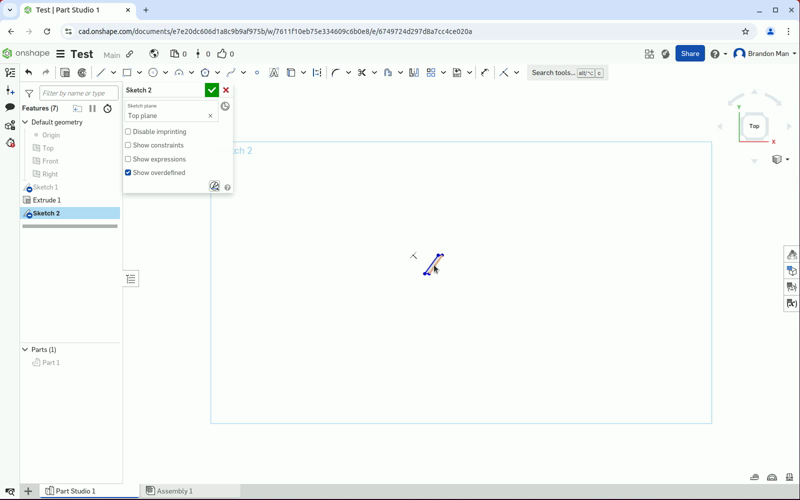
scroll(6)
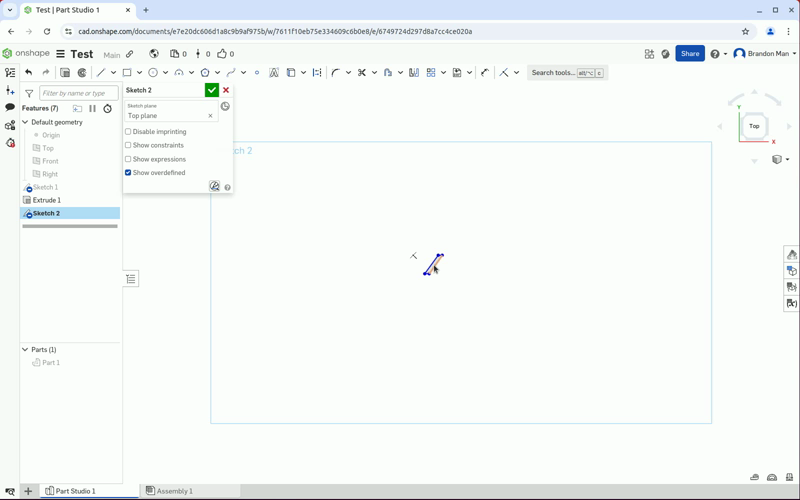
scroll(6)
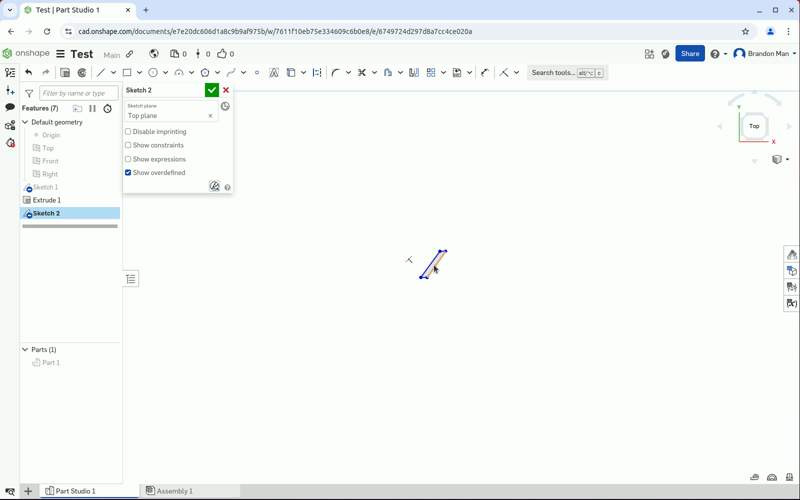
scroll(6)
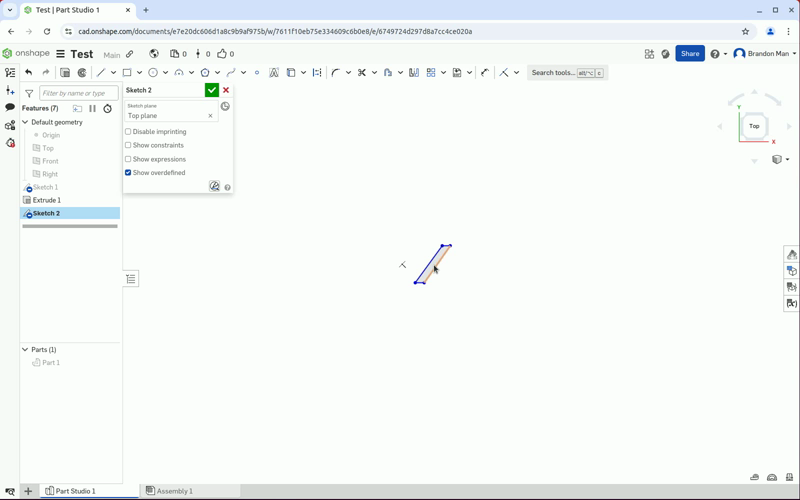
scroll(6)
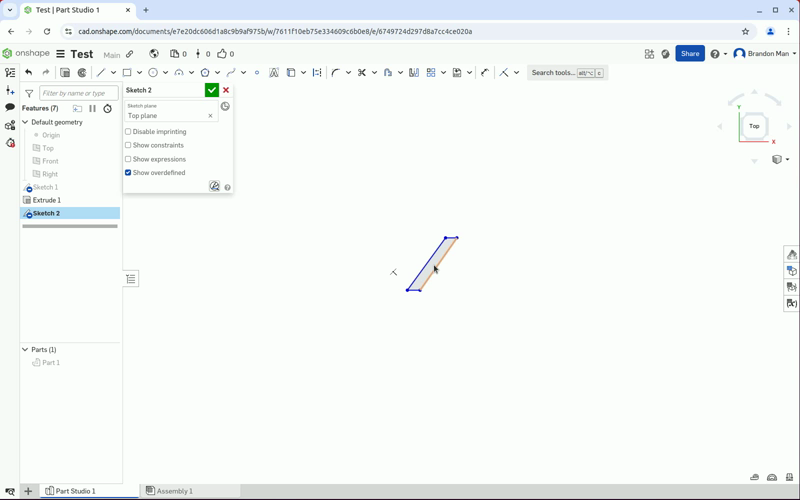
scroll(6)
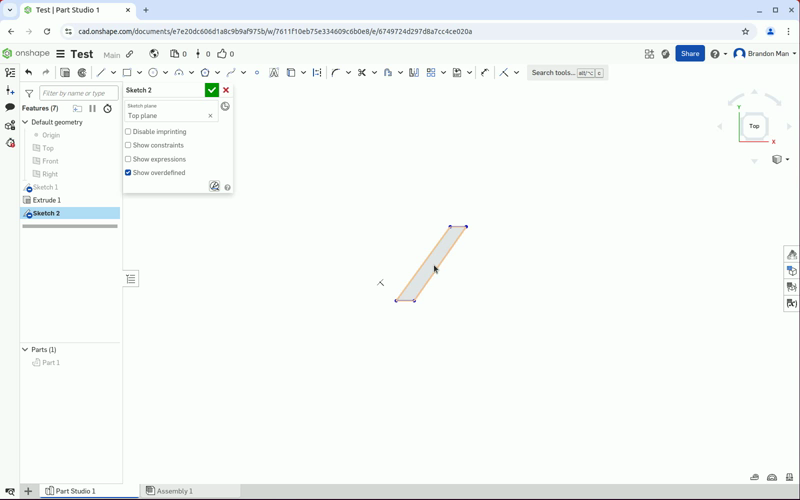
scroll(6)
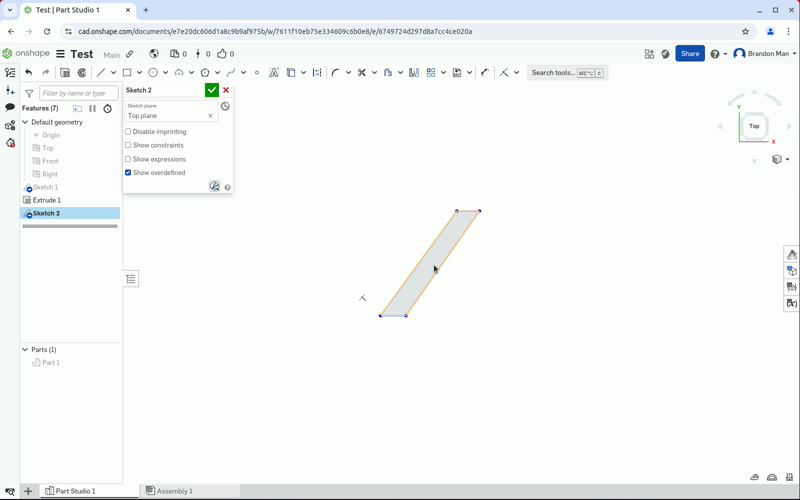
scroll(6)
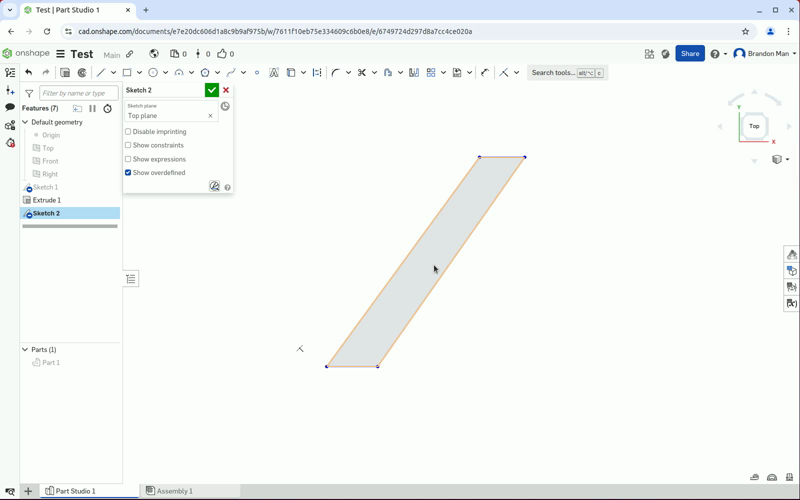
click(434, 264)
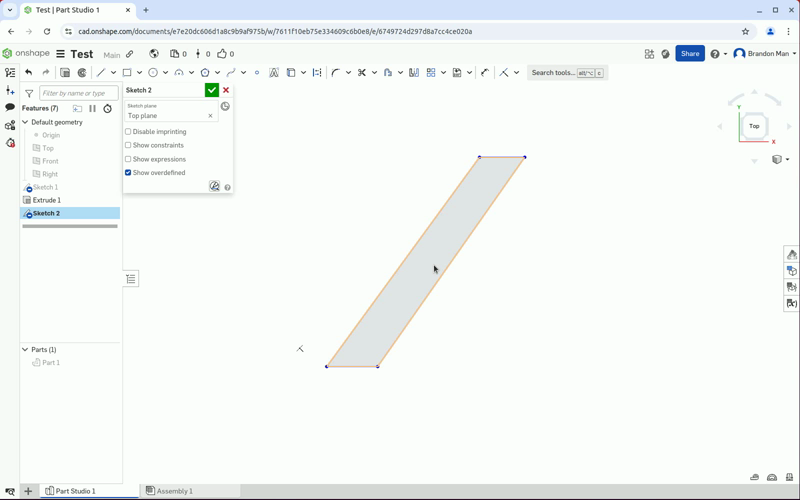
scroll(-6)
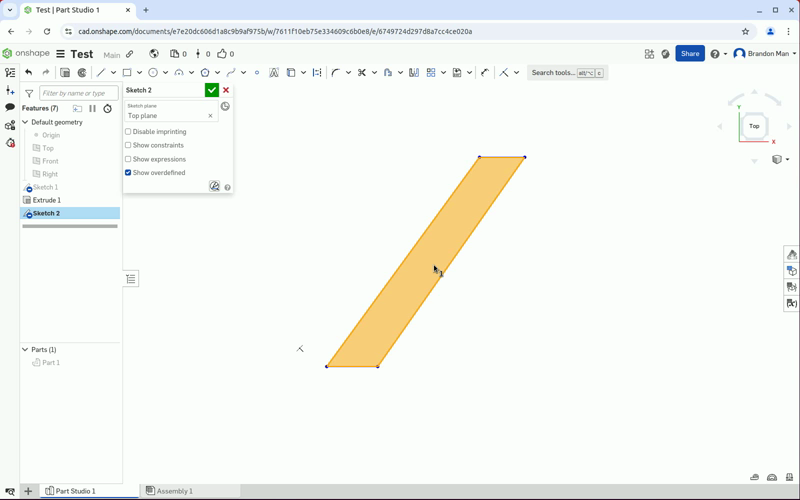
scroll(-6)
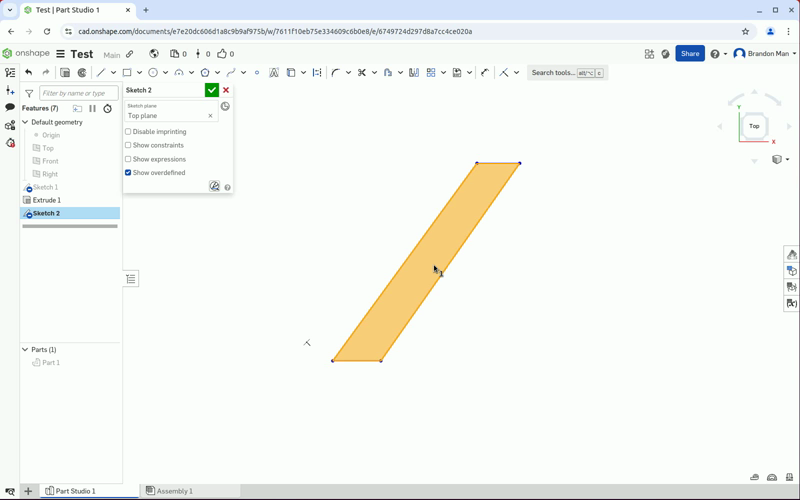
scroll(-6)
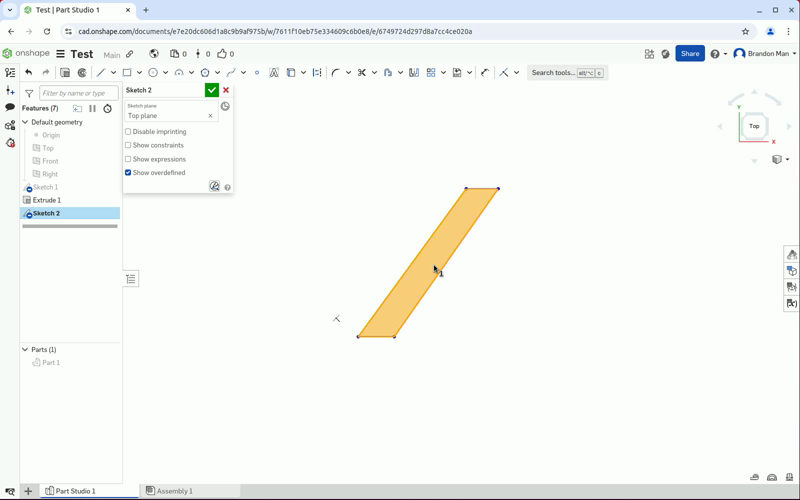
scroll(-6)
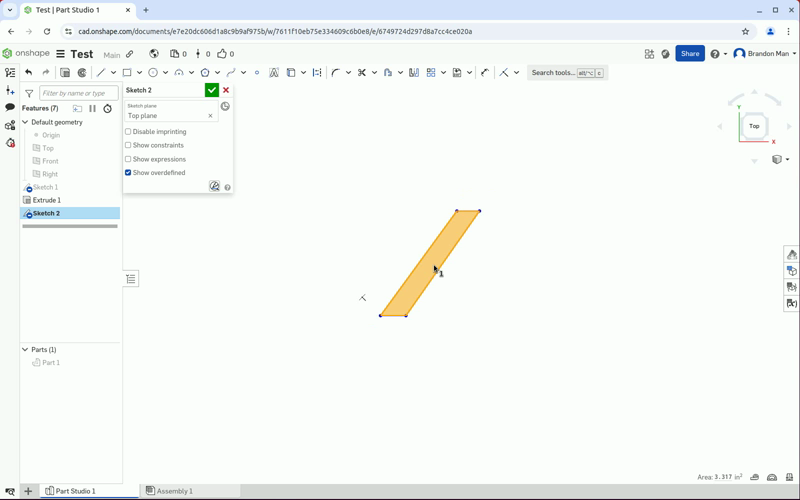
scroll(-6)
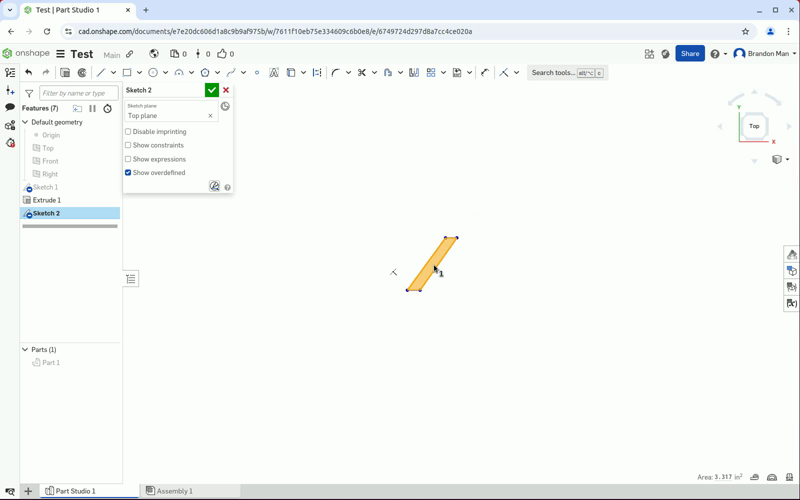
scroll(-6)
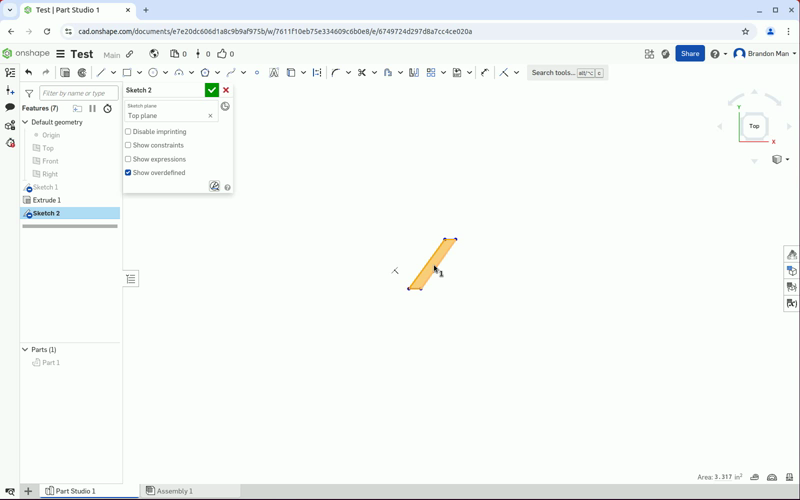
scroll(-6)
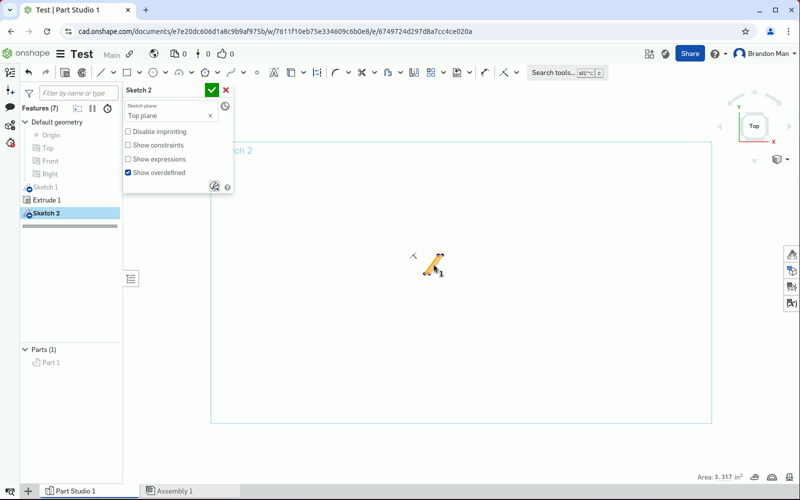
mouse_move(73, 352)
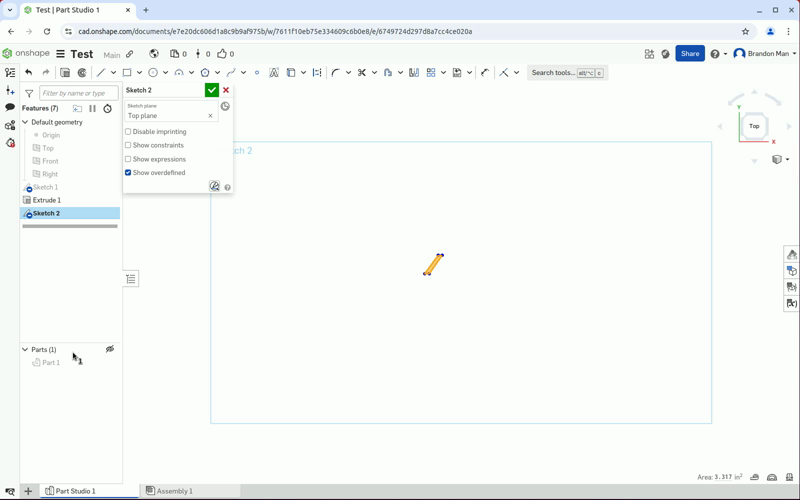
key(shift+y)
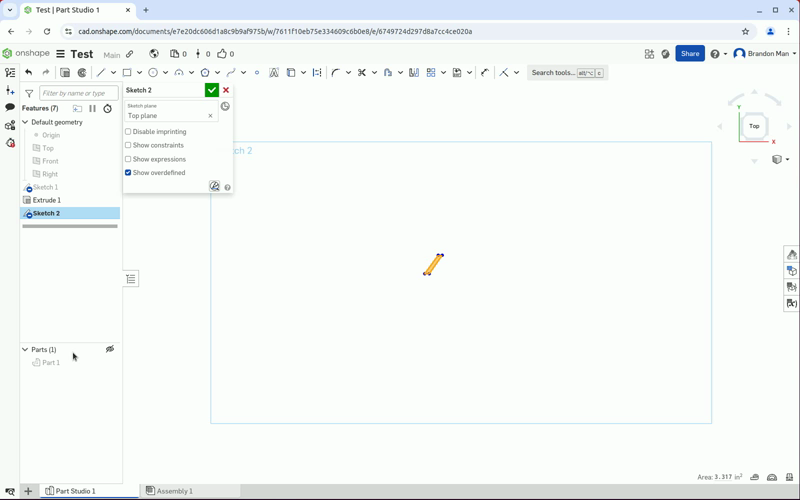
key(shift+e)
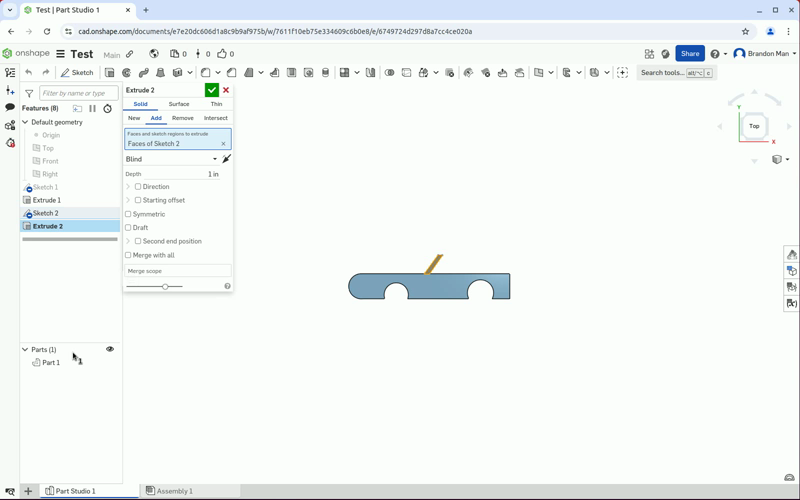
mouse_move(143, 106)
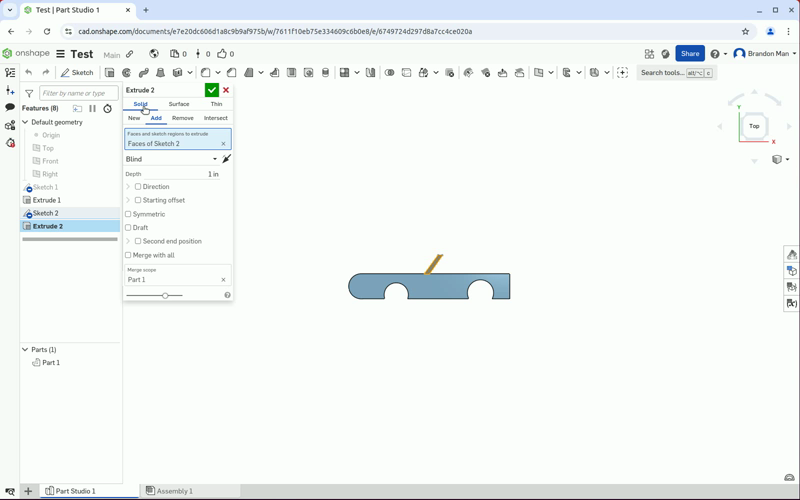
click(143, 106)
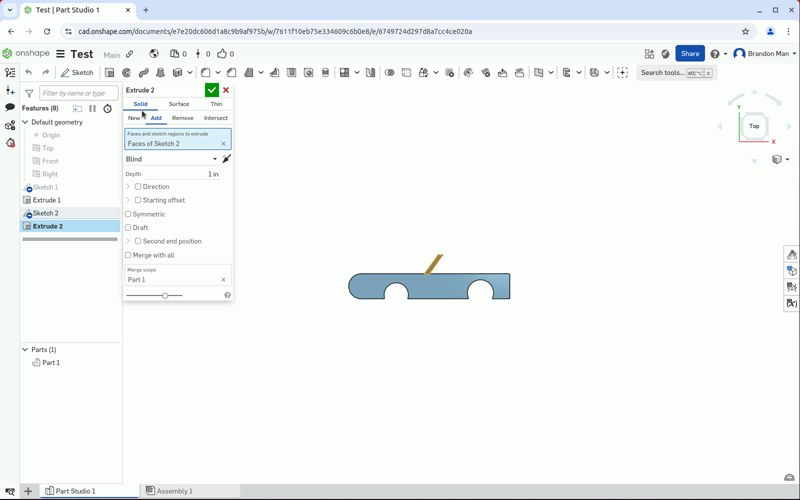
mouse_move(137, 120)
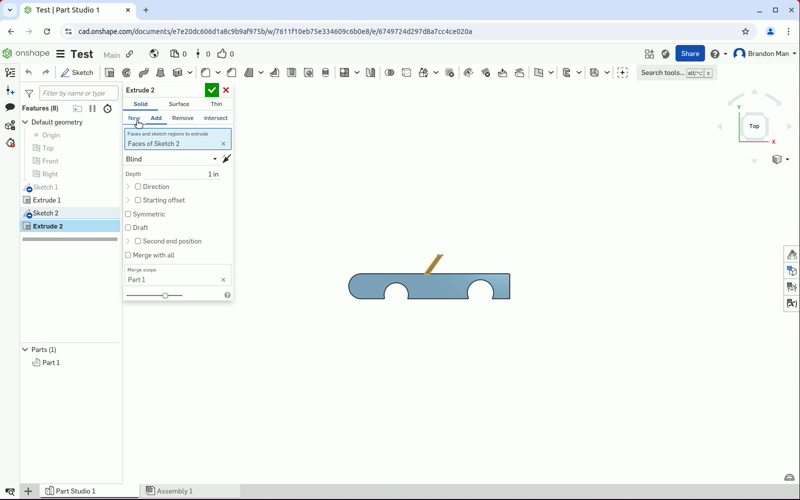
click(137, 120)
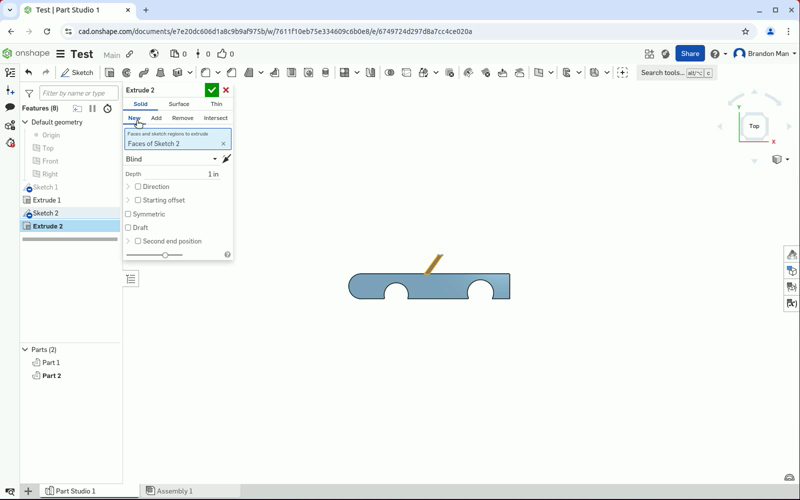
key(tab, 4)
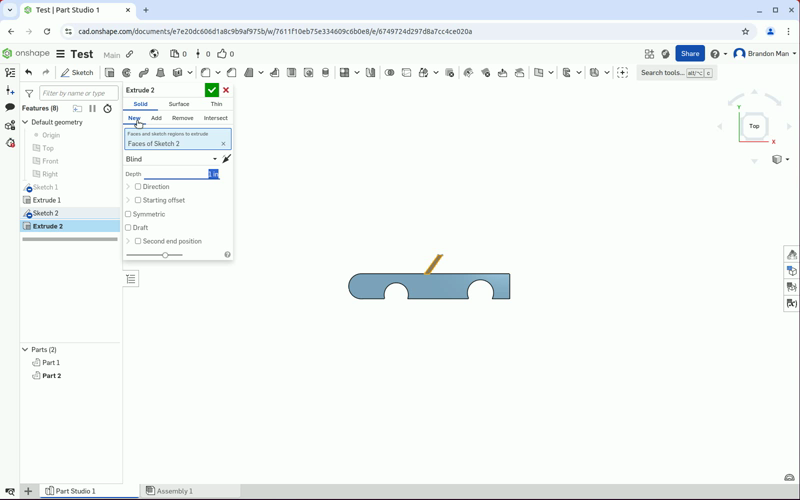
text(8.906)
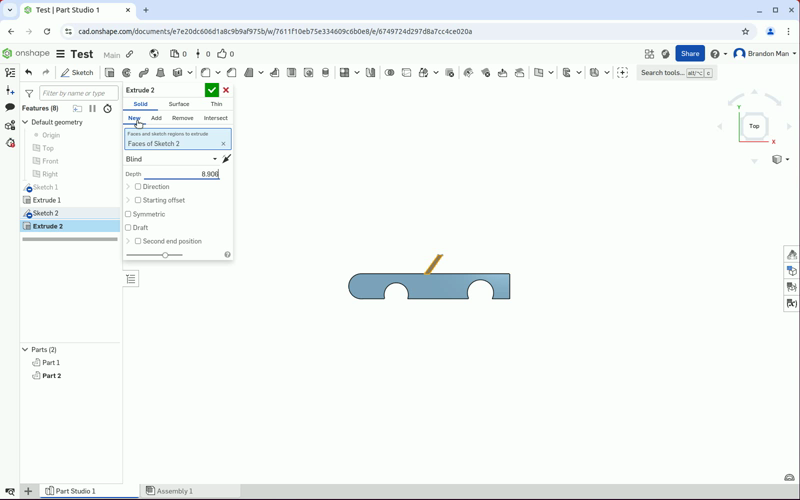
key(enter)
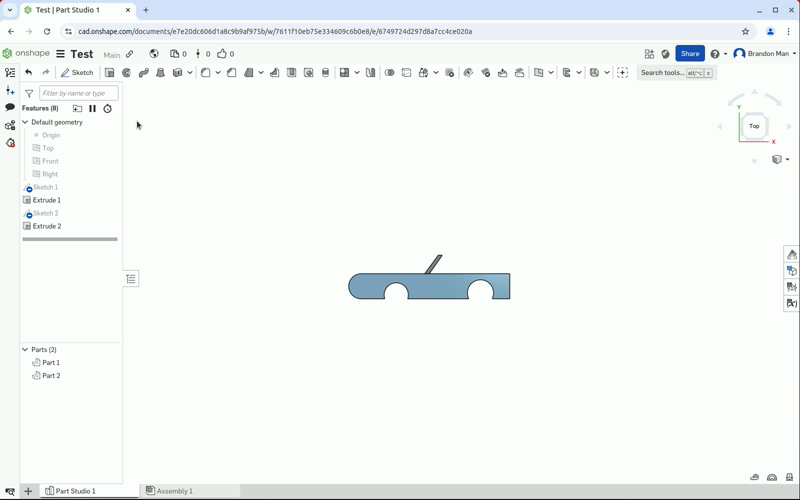
key(shift+h)
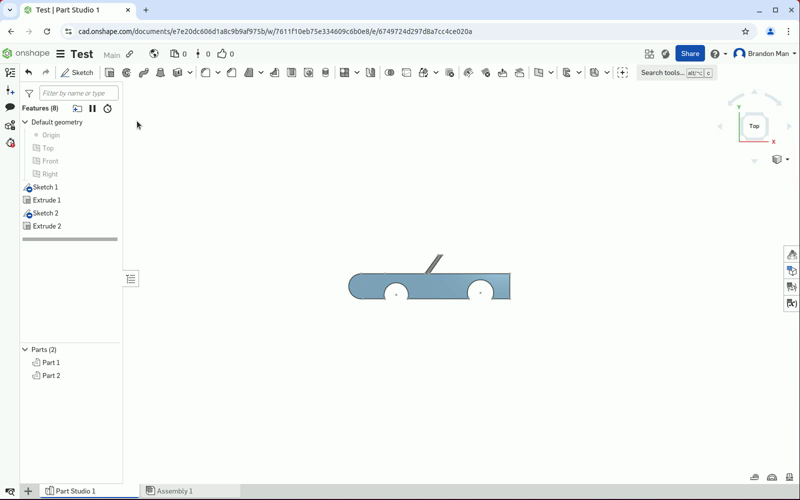
key(shift+h)
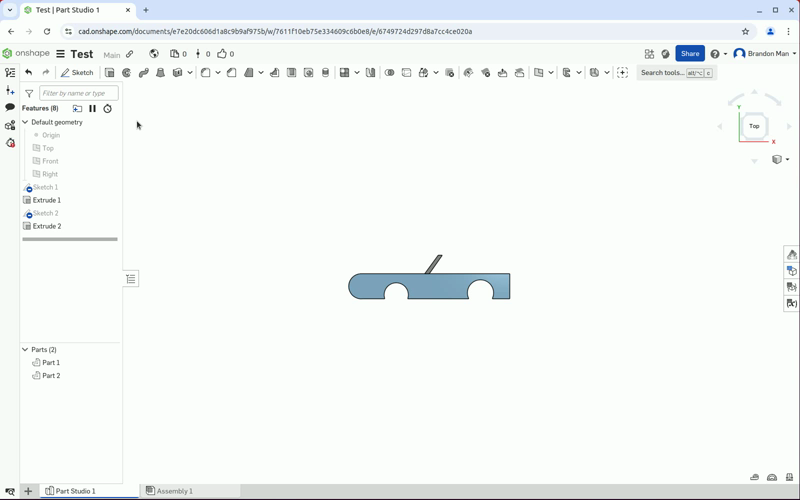
mouse_move(73, 189)
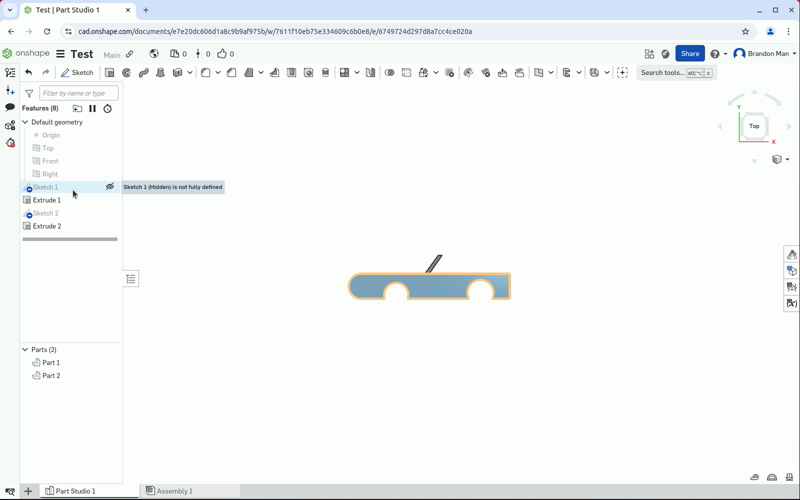
click(73, 189)
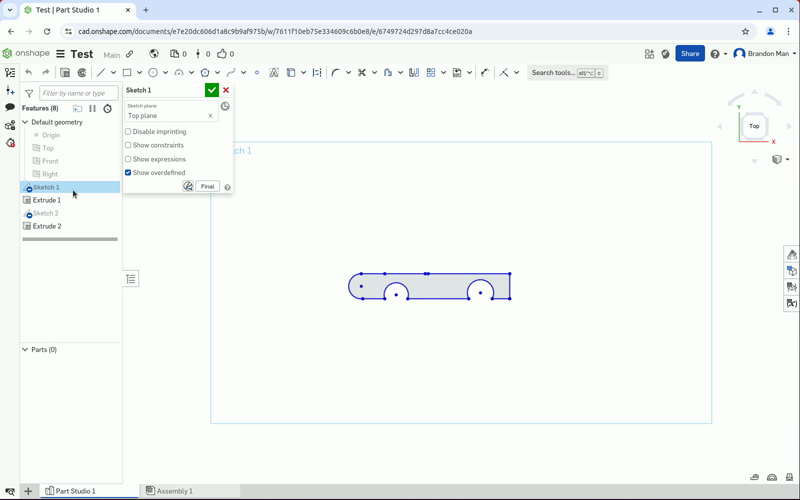
mouse_move(229, 92)
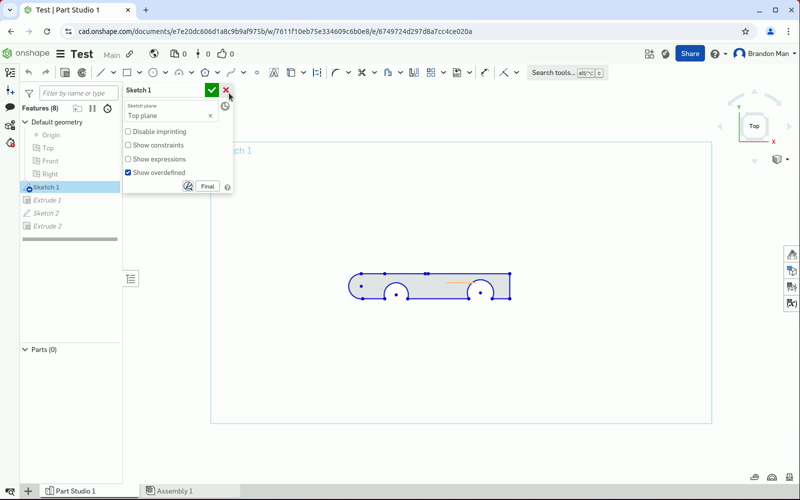
click(229, 92)
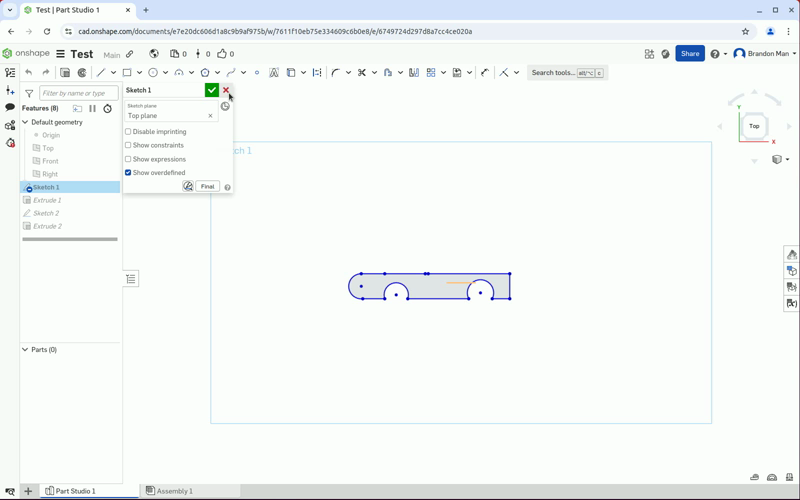
key(shift+s)
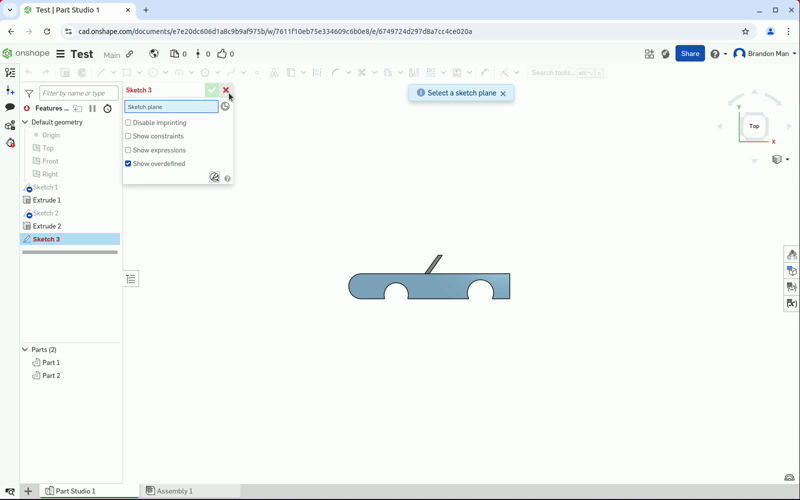
mouse_move(73, 150)
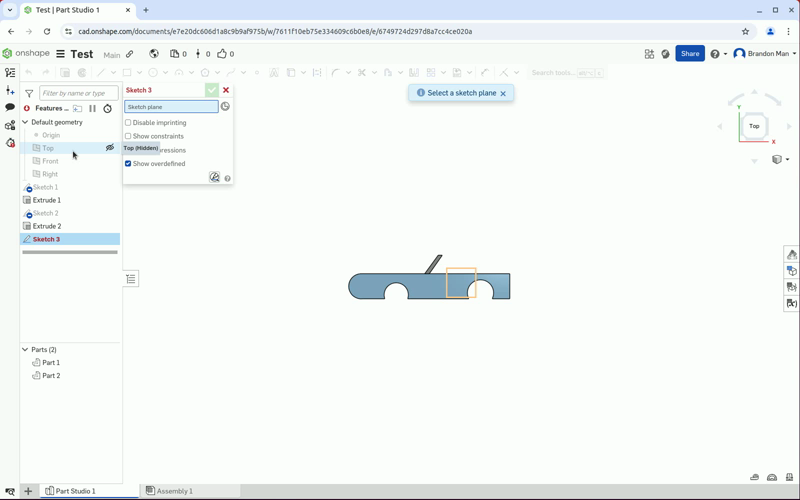
click(73, 150)
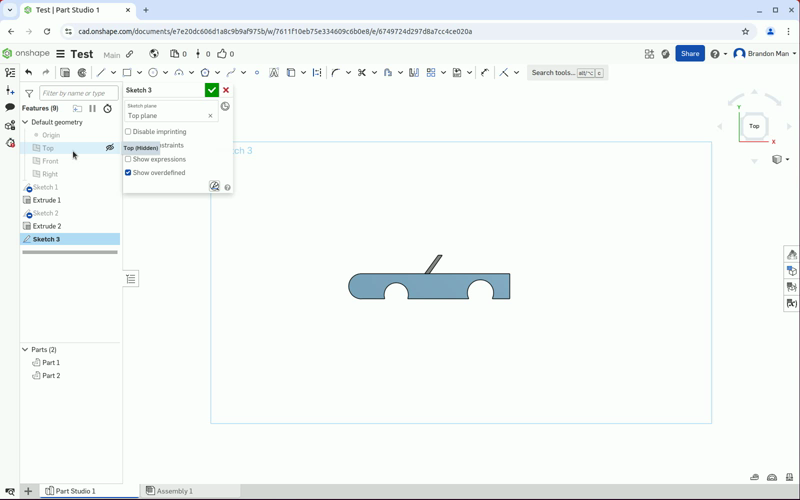
mouse_move(73, 352)
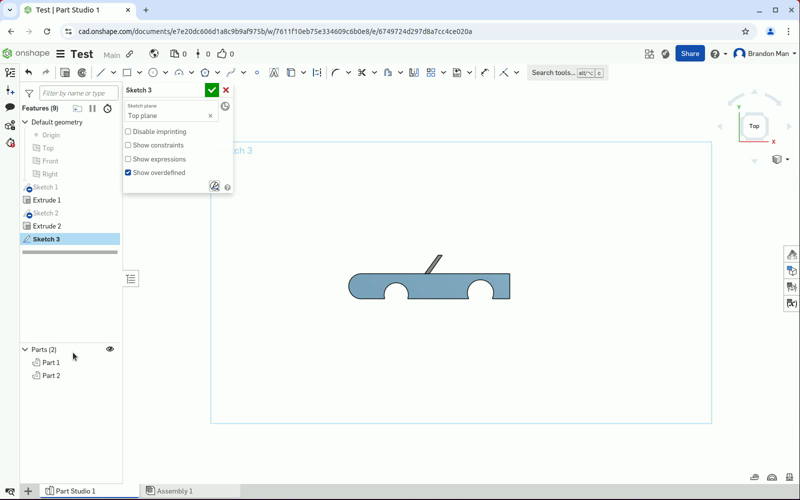
key(y)
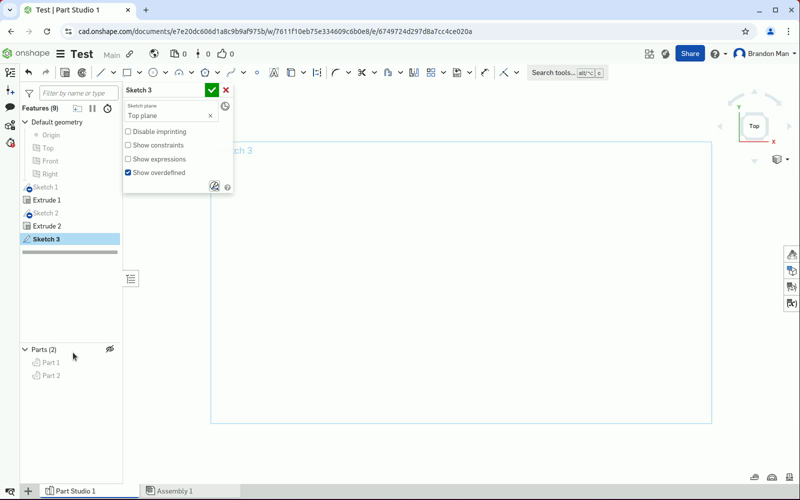
key(c)
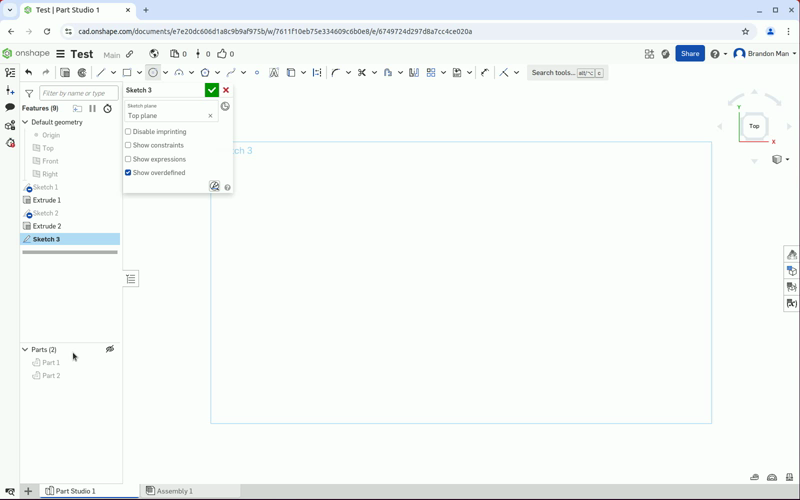
key_down(shift)
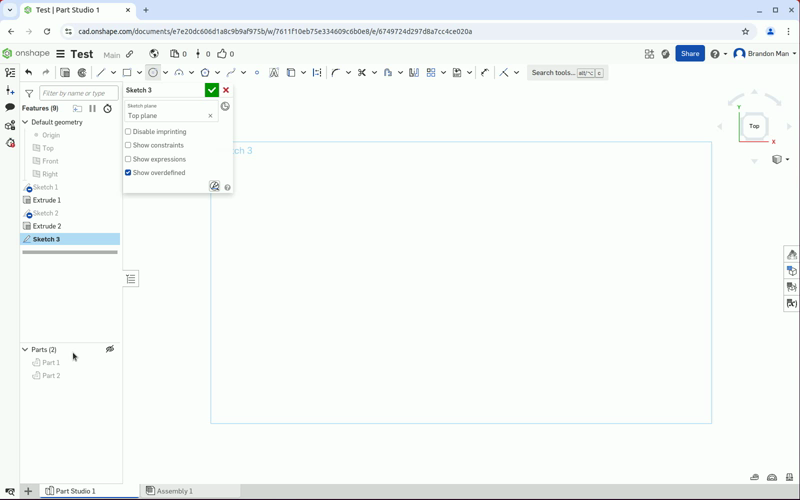
mouse_move(396, 294)
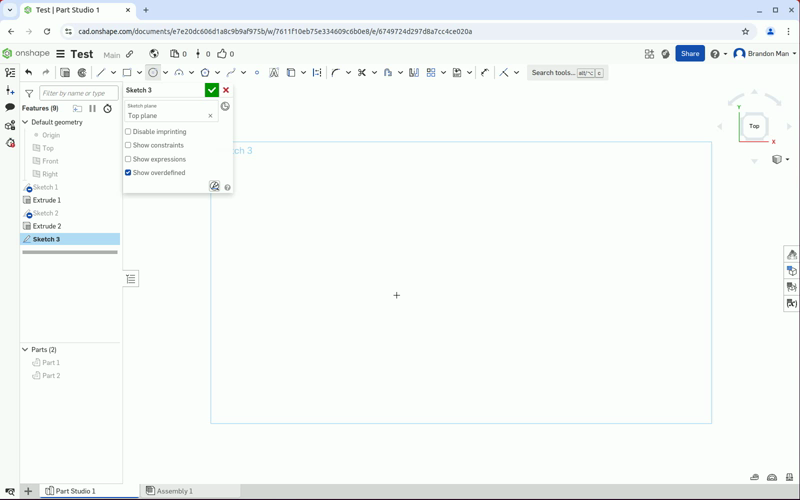
click(396, 294)
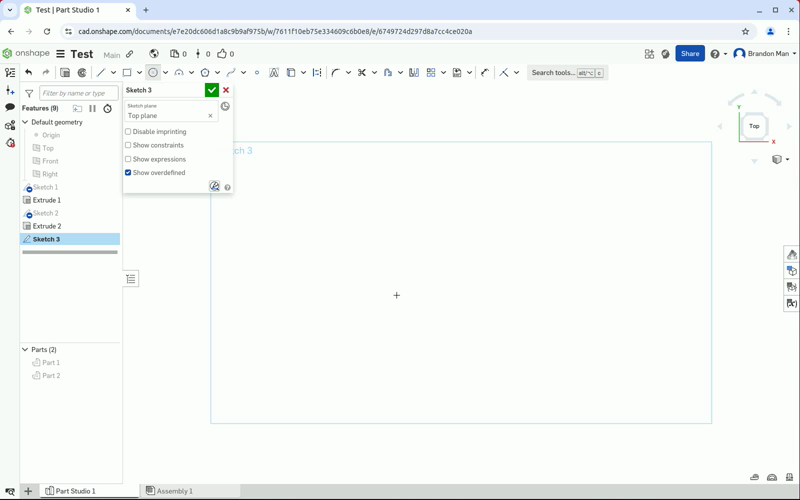
key_up(shift)
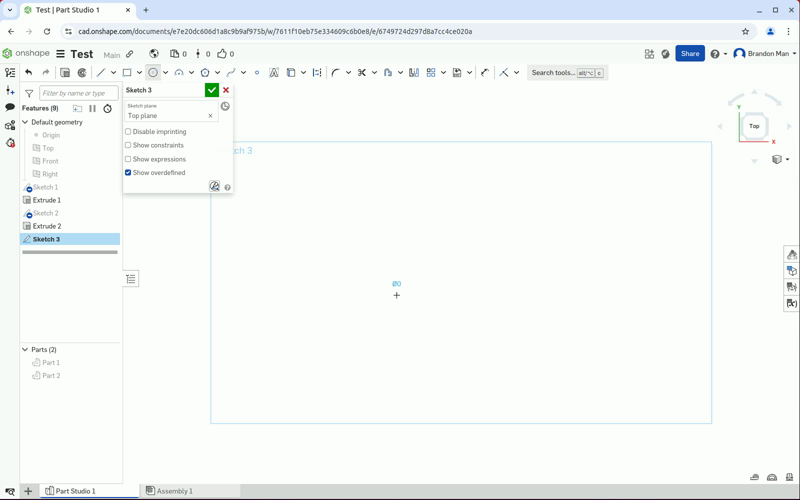
mouse_move(406, 294)
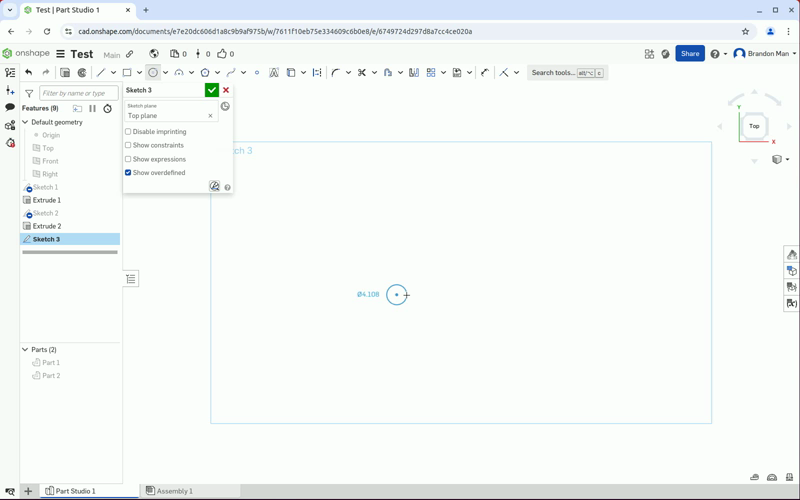
click(406, 294)
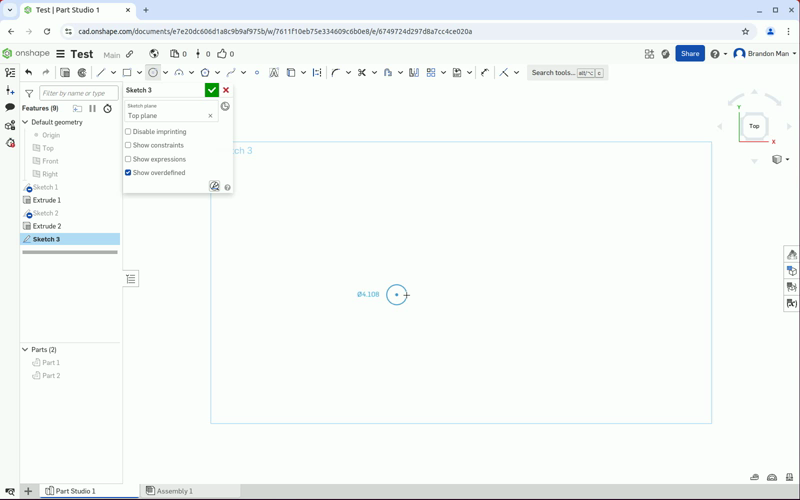
key(esc)
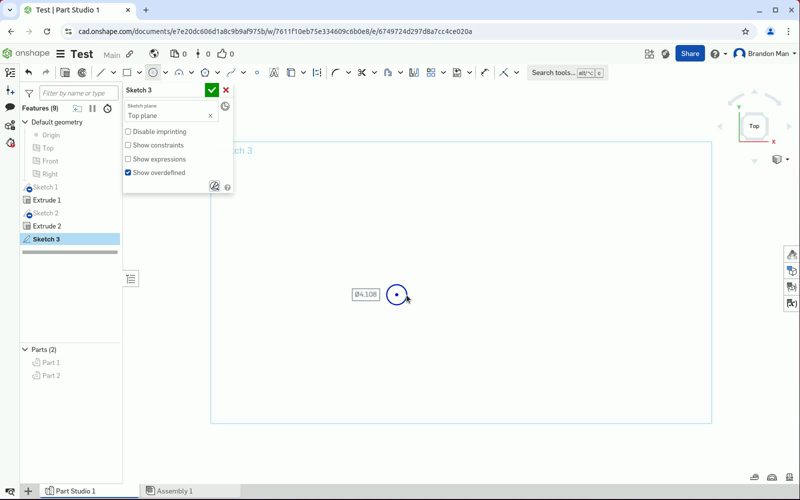
mouse_move(401, 302)
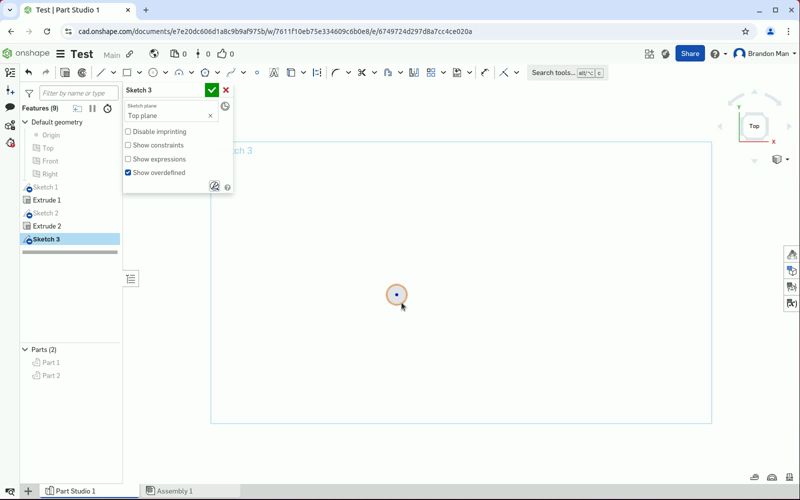
scroll(6)
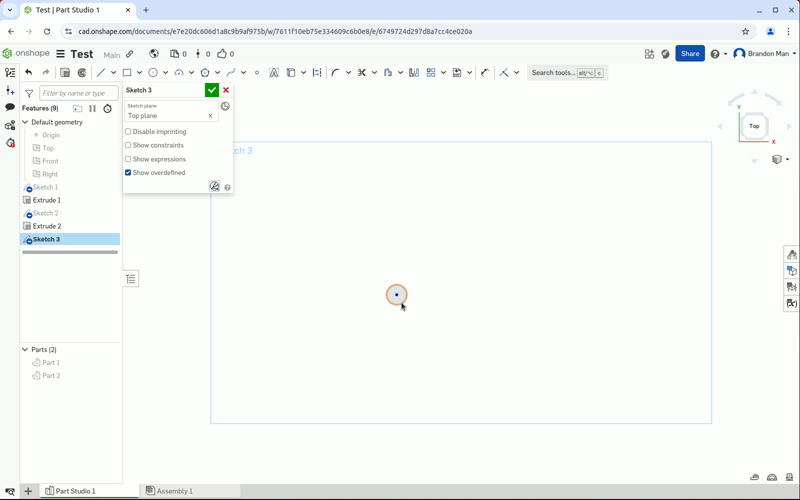
scroll(6)
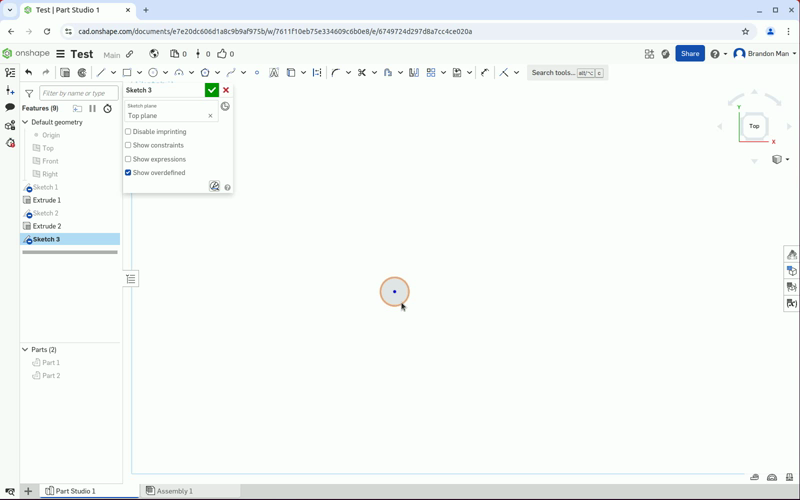
scroll(6)
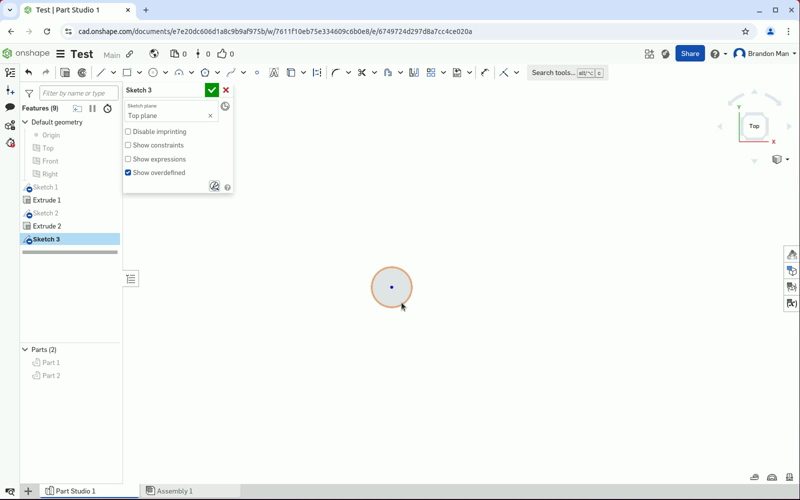
scroll(6)
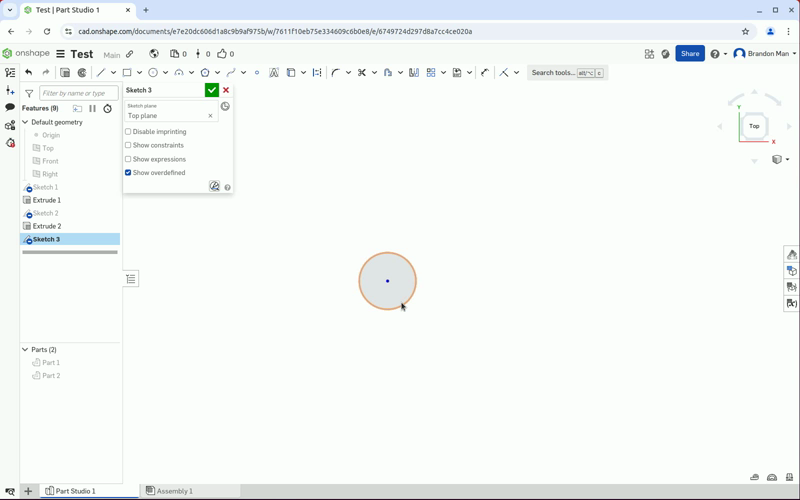
scroll(6)
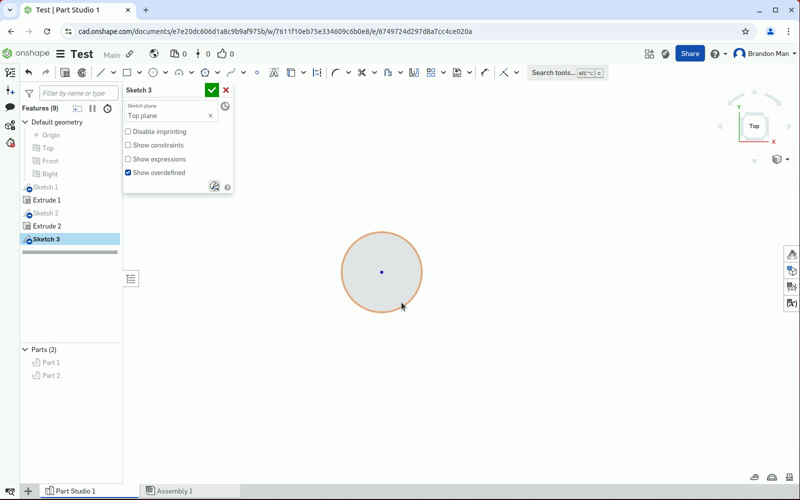
scroll(6)
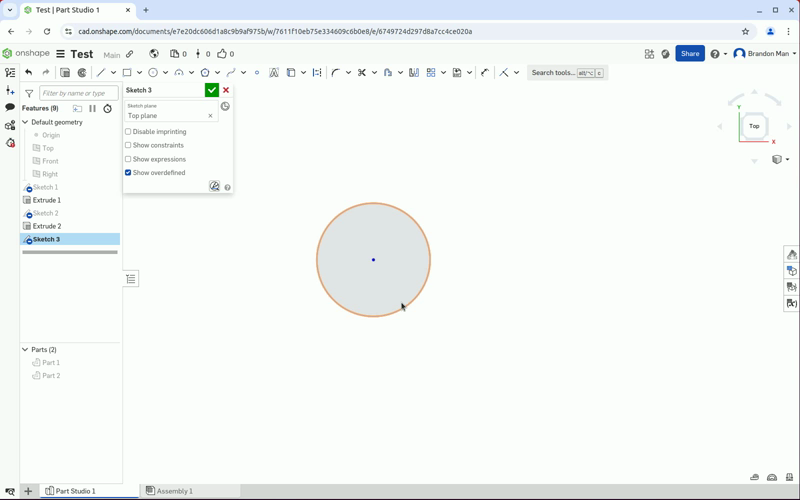
scroll(6)
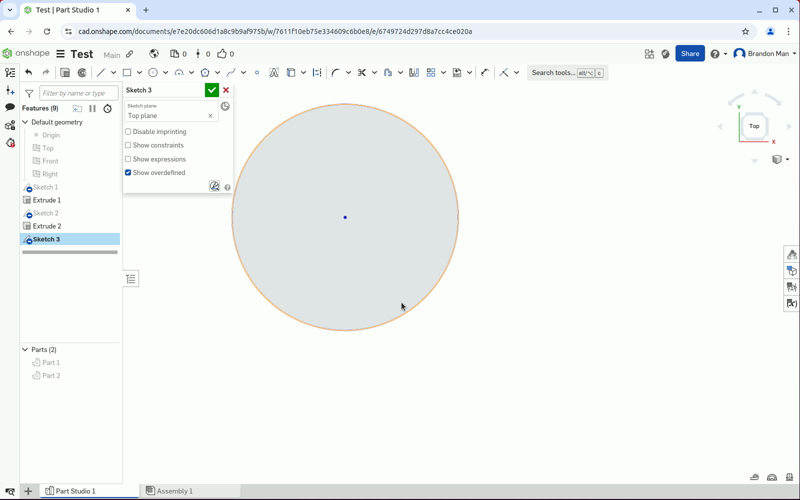
click(401, 302)
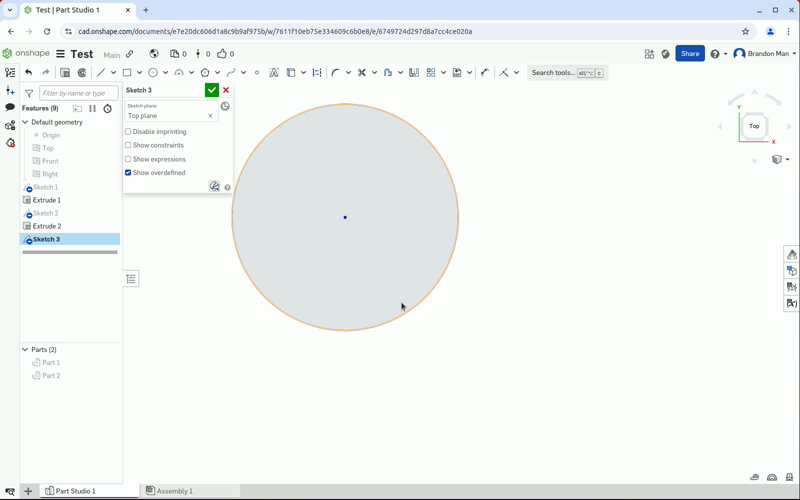
scroll(-6)
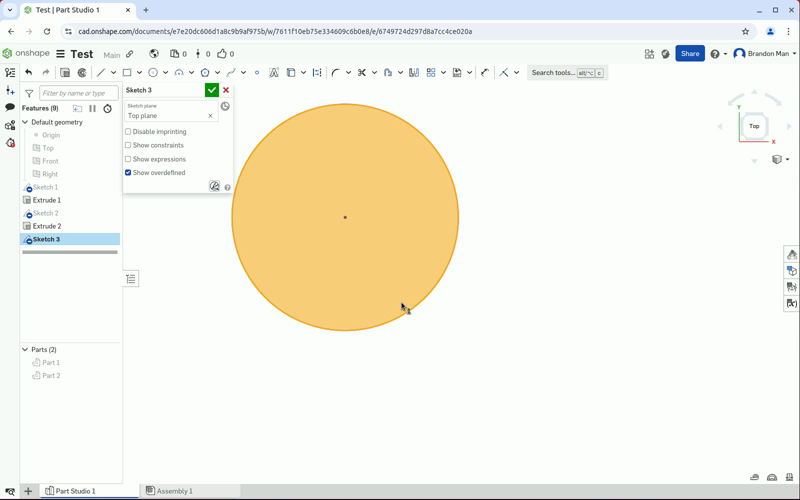
scroll(-6)
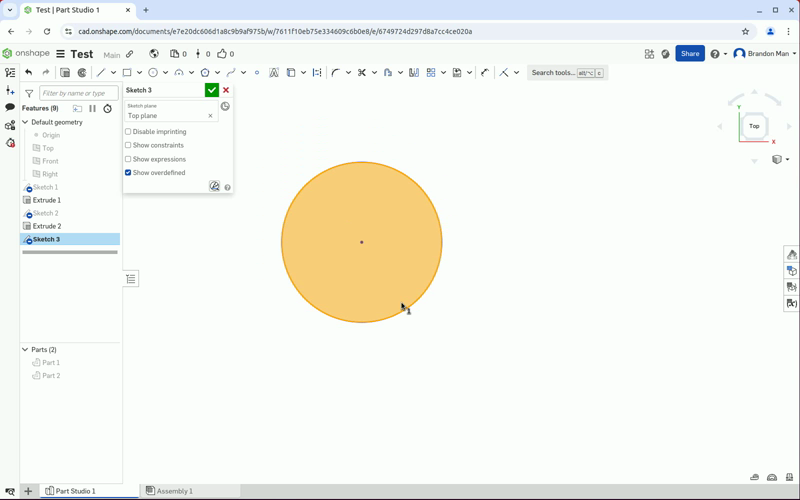
scroll(-6)
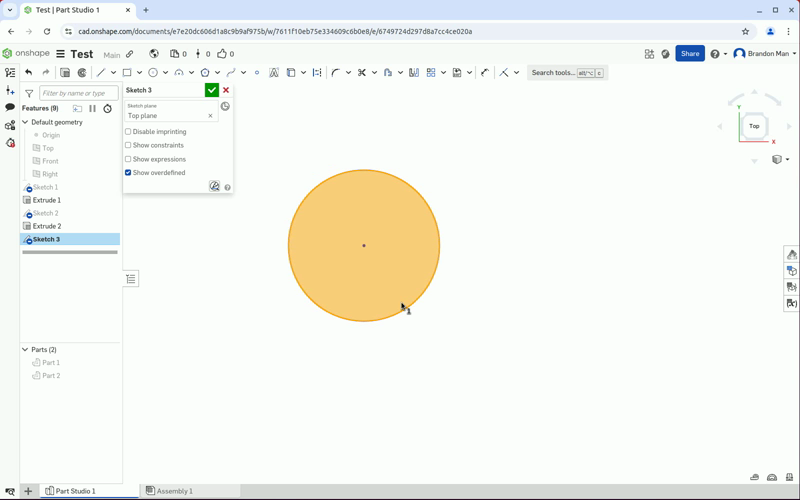
scroll(-6)
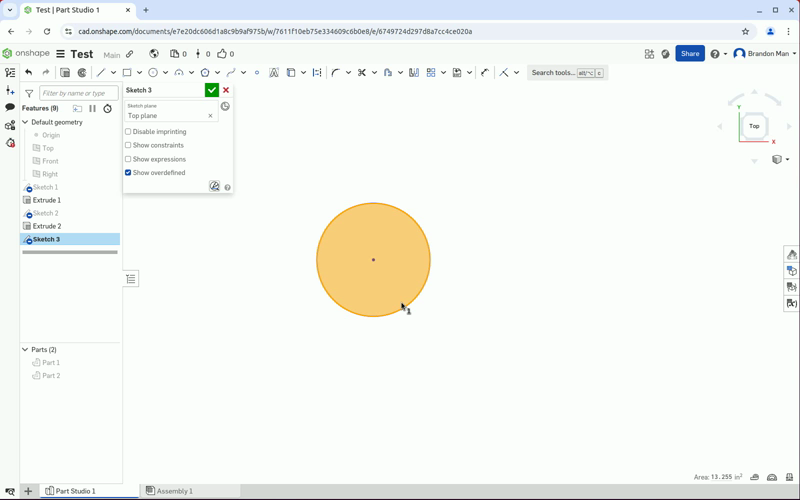
scroll(-6)
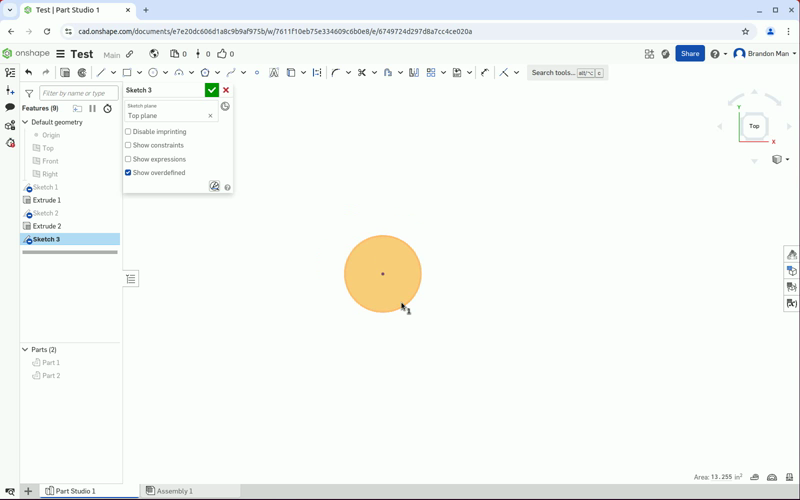
scroll(-6)
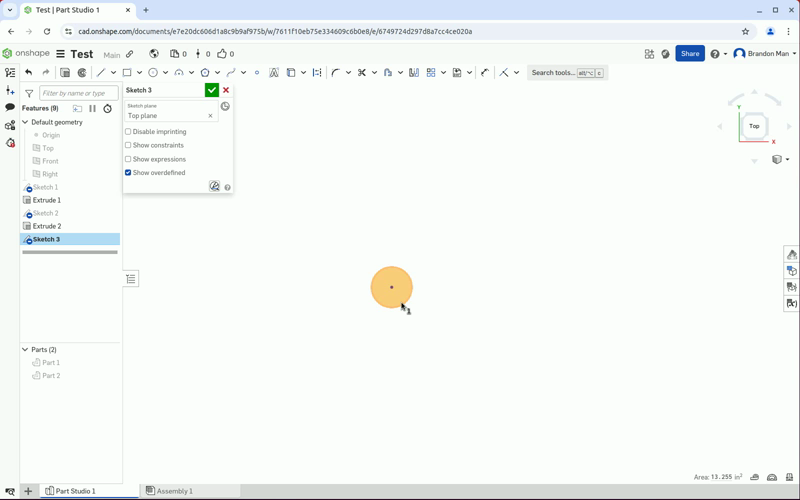
scroll(-6)
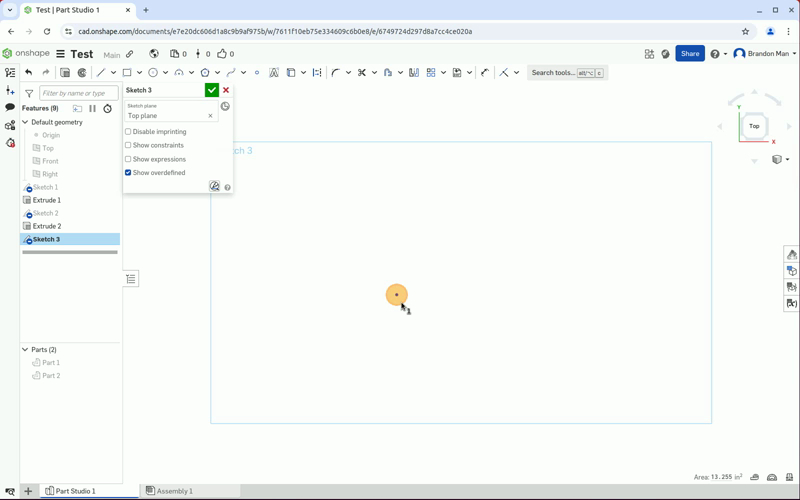
mouse_move(73, 352)
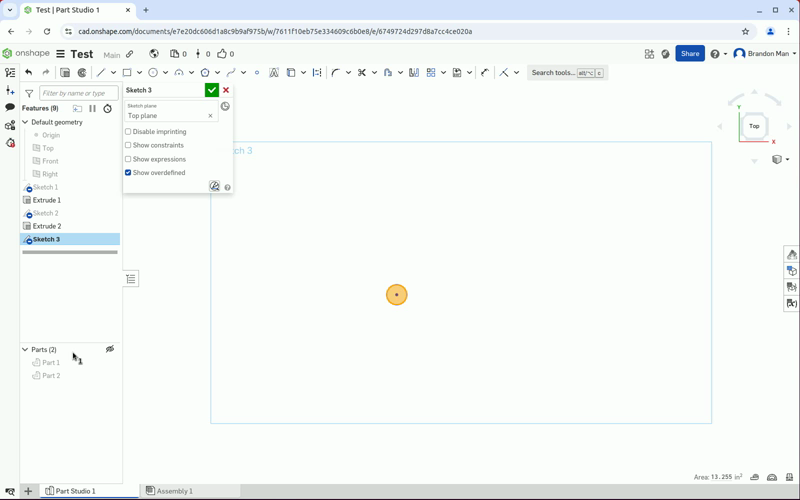
key(shift+y)
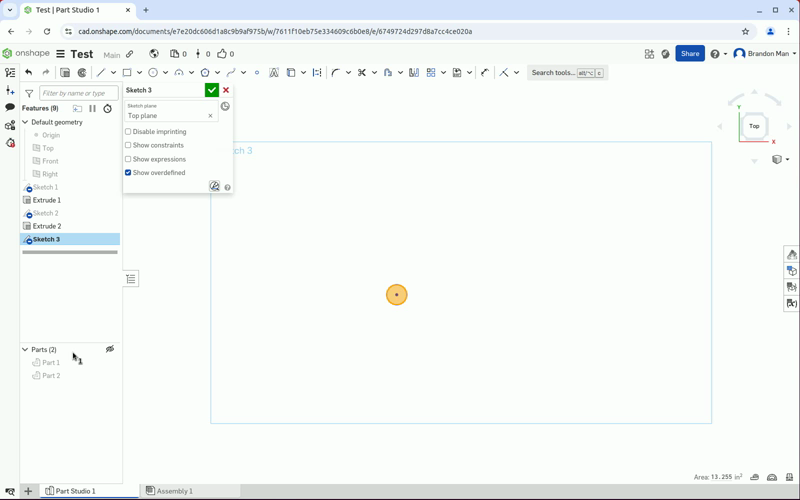
key(shift+e)
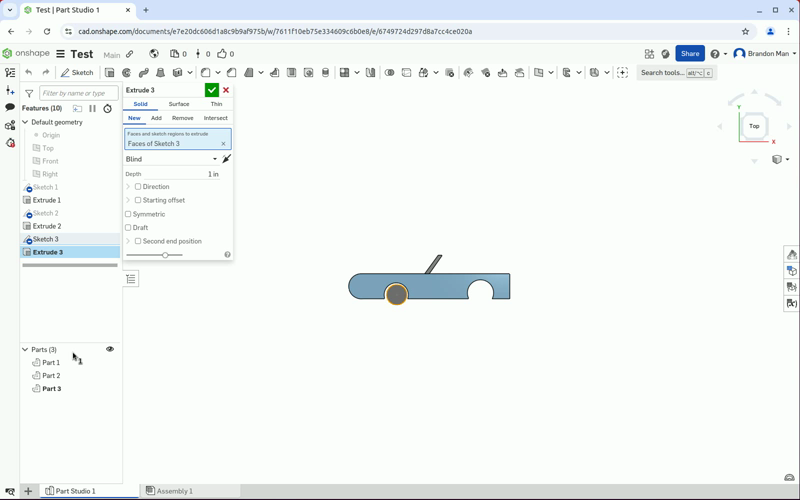
mouse_move(143, 106)
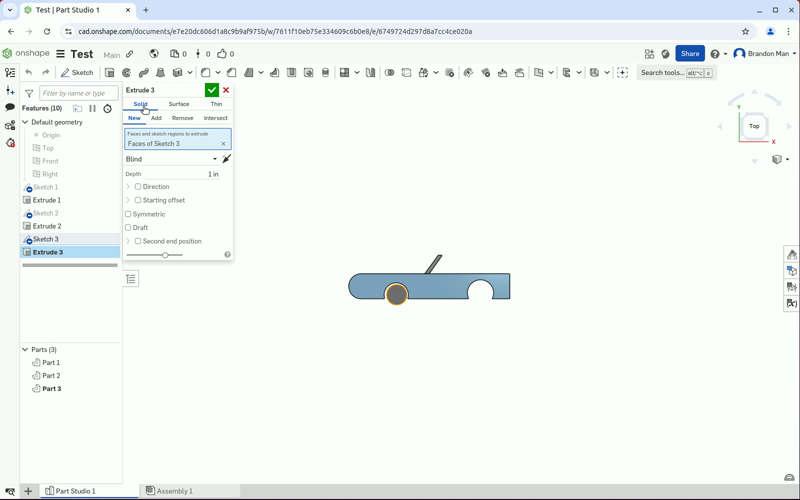
click(143, 106)
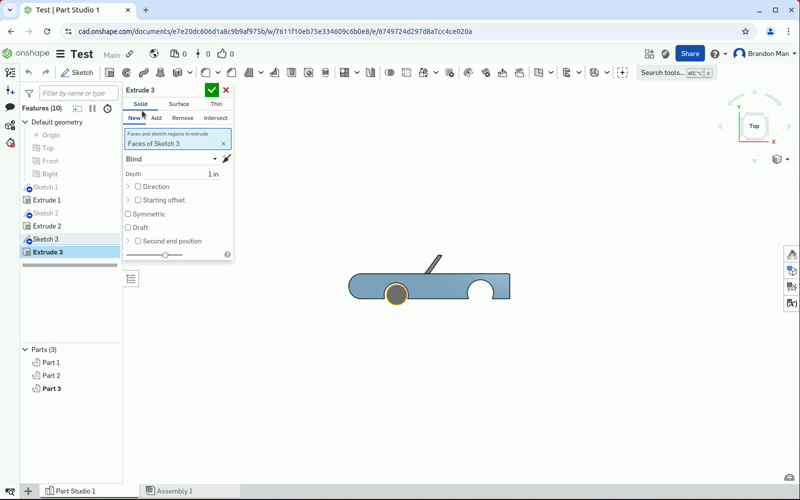
mouse_move(137, 120)
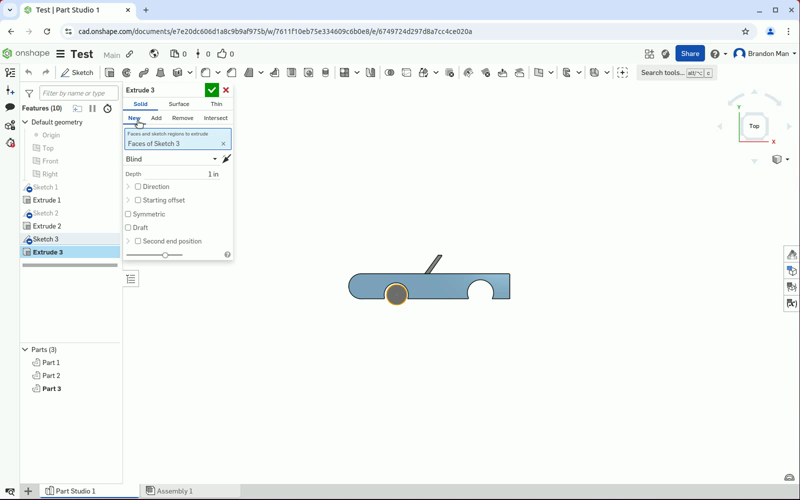
click(137, 120)
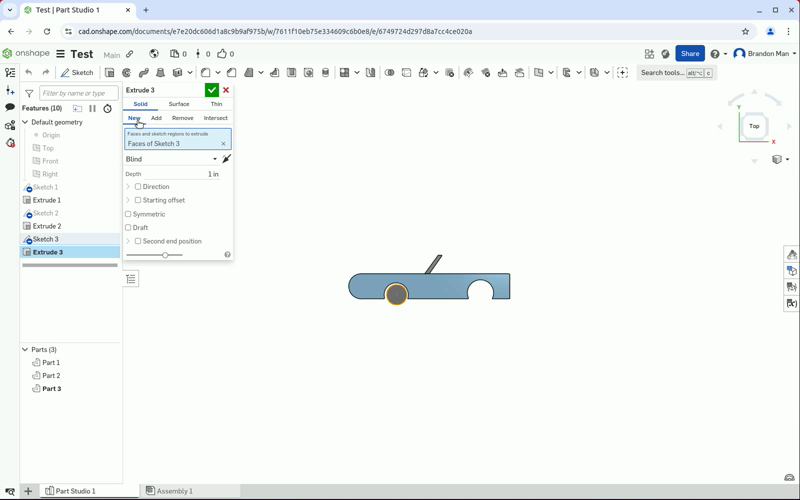
key(tab, 4)
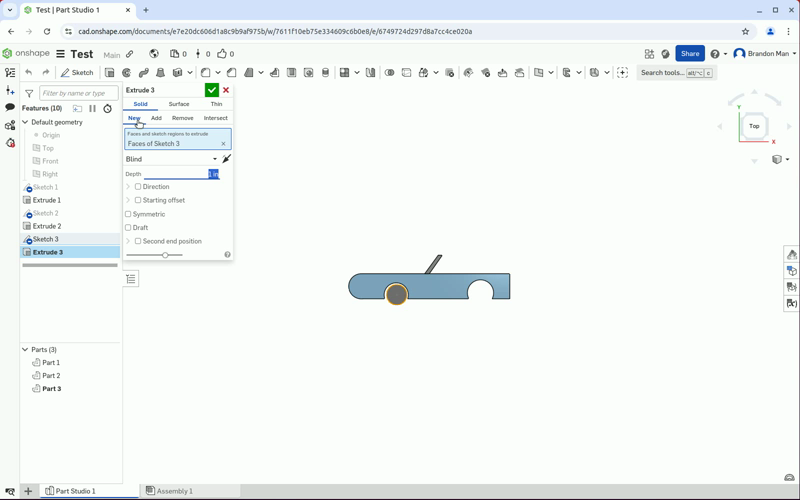
text(2.889)
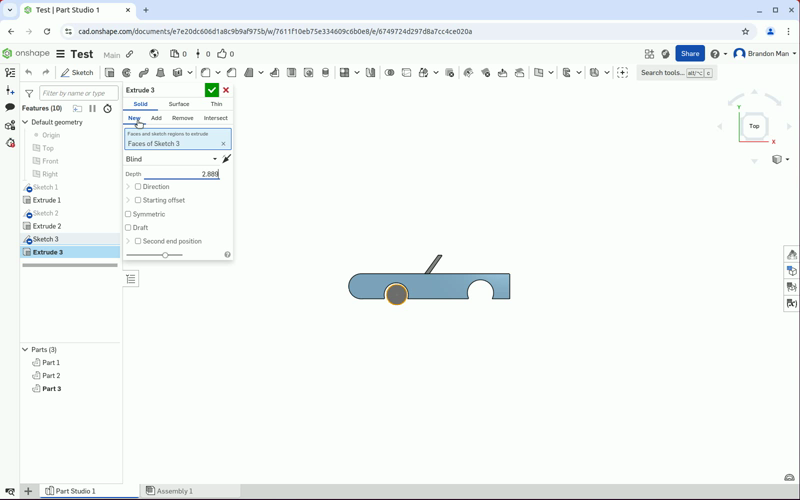
key(enter)
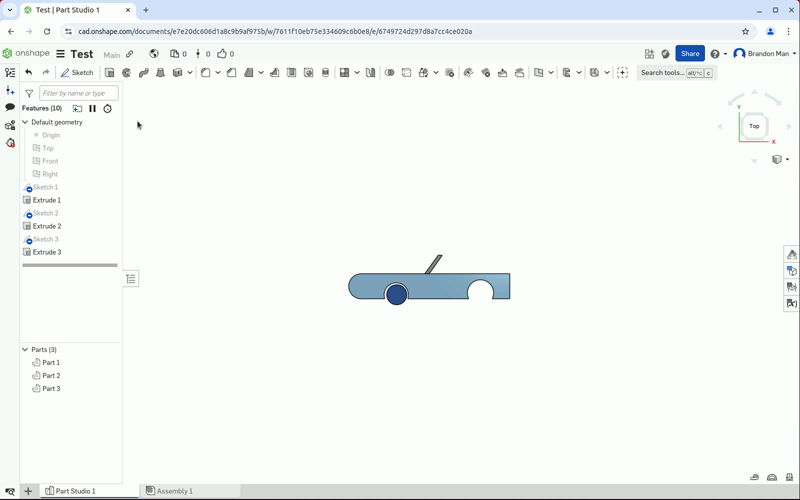
key(shift+h)
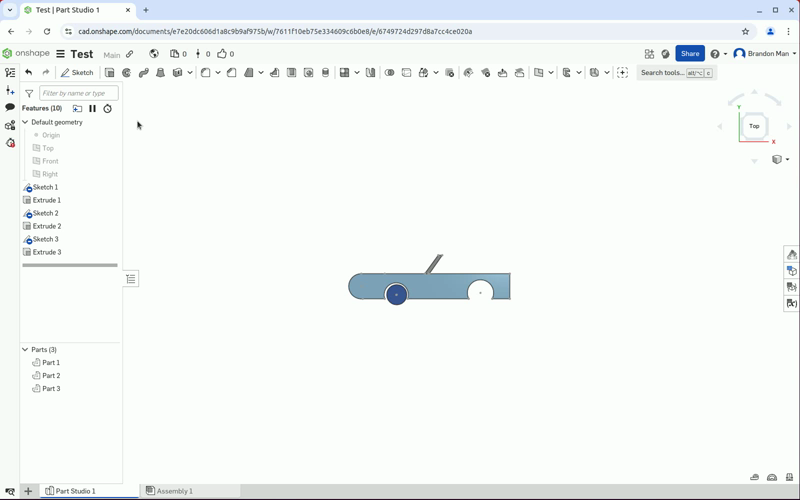
key(shift+h)
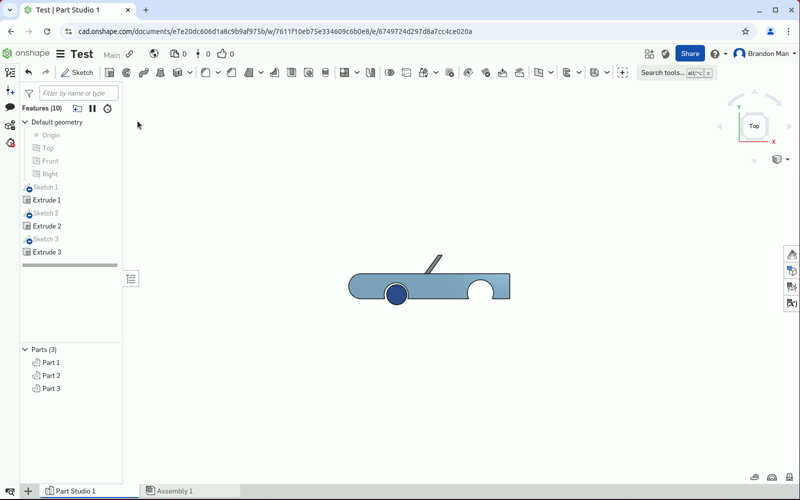
mouse_move(73, 189)
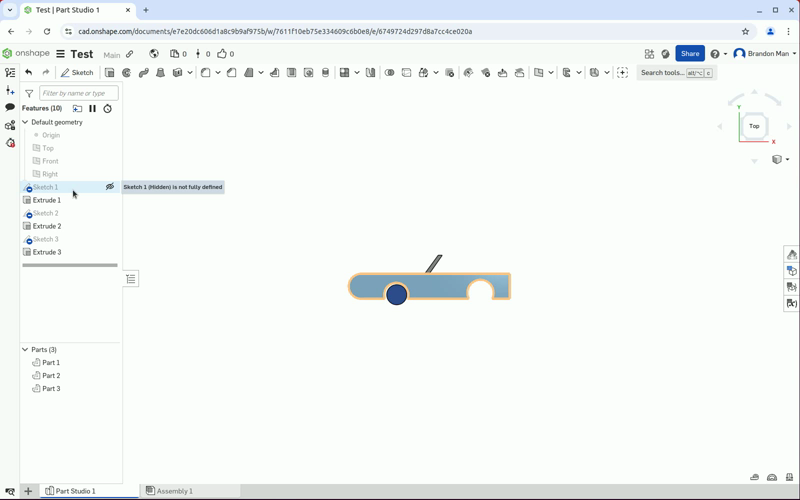
click(73, 189)
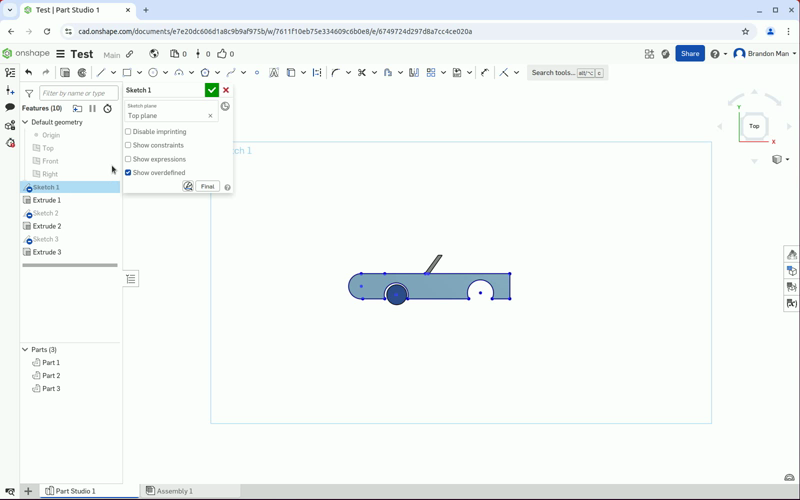
mouse_move(229, 92)
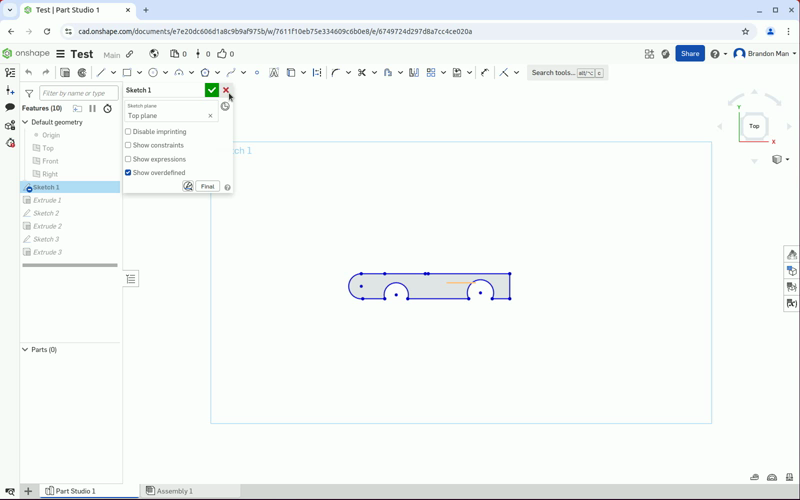
click(229, 92)
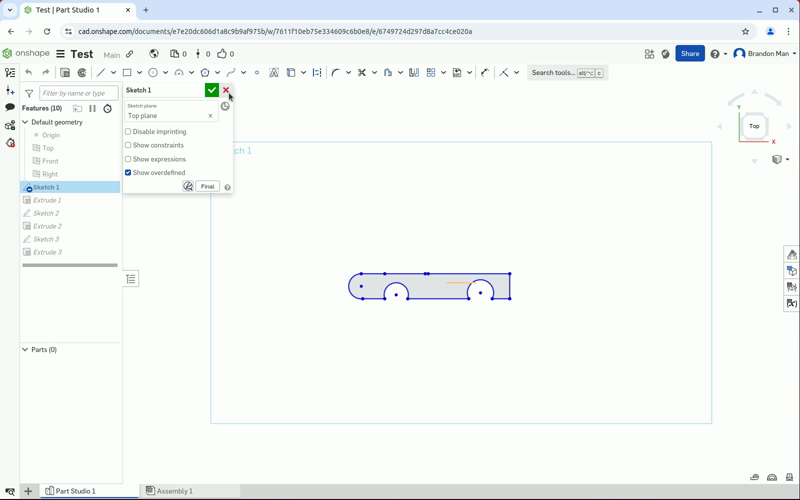
key(shift+s)
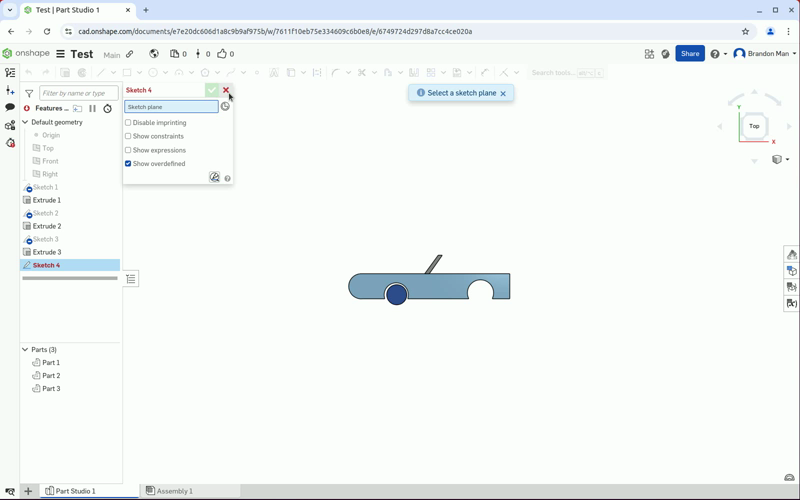
mouse_move(73, 150)
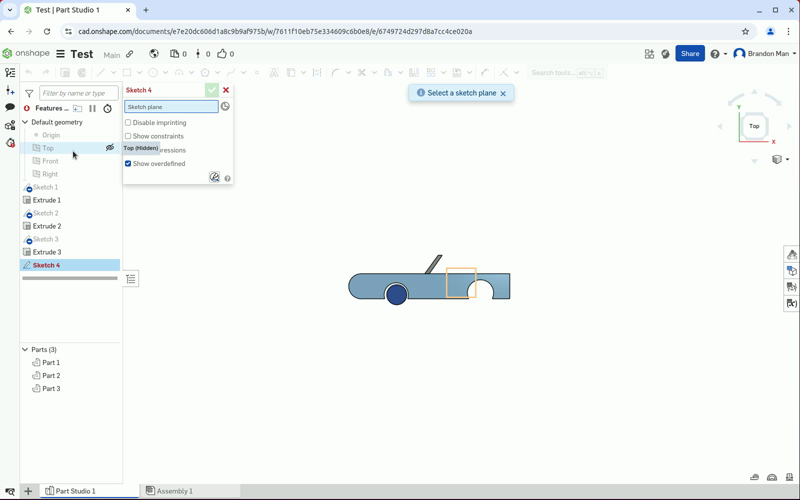
click(73, 150)
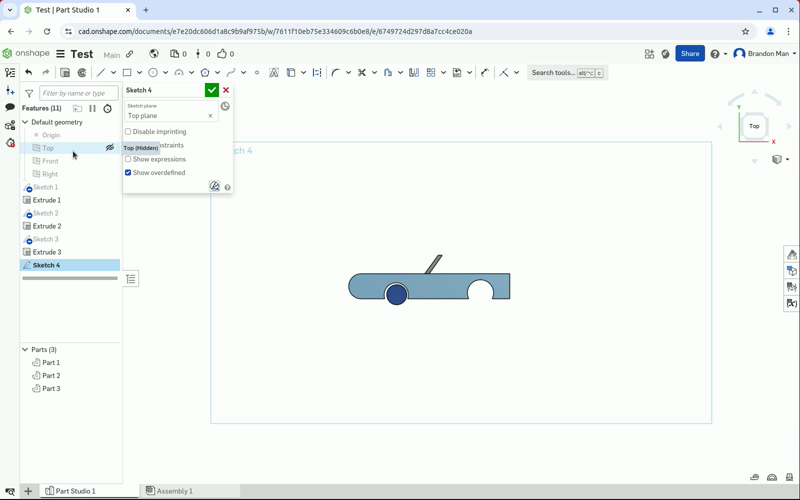
mouse_move(73, 352)
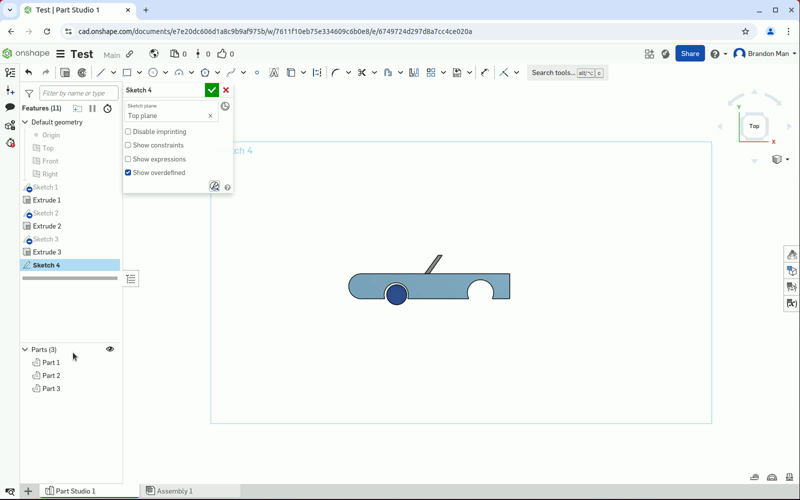
key(y)
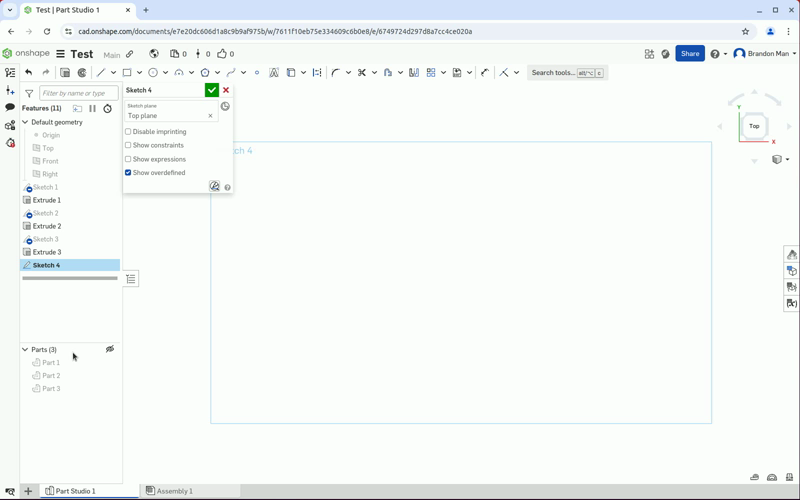
key(c)
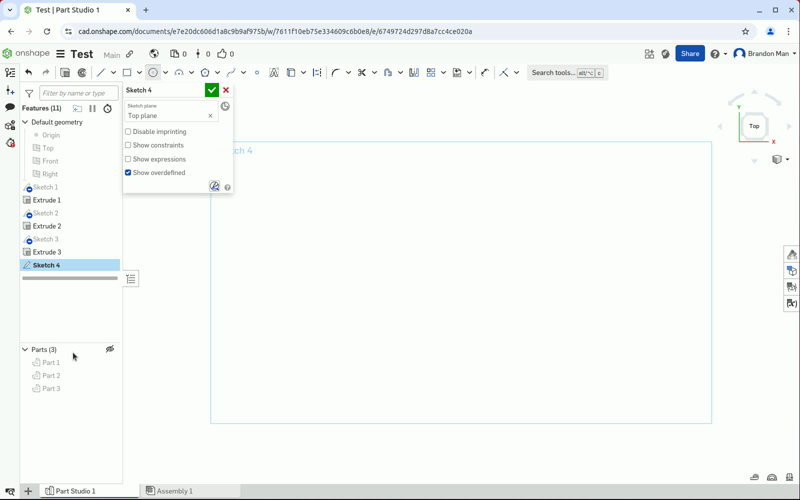
key_down(shift)
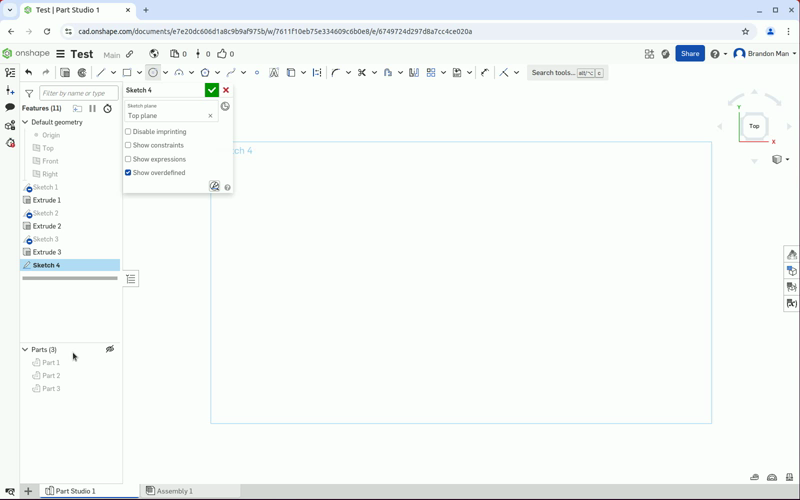
mouse_move(481, 293)
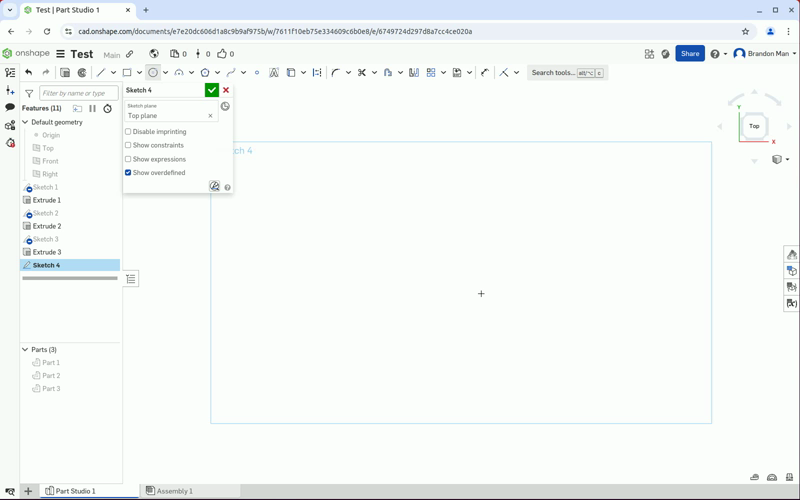
click(481, 293)
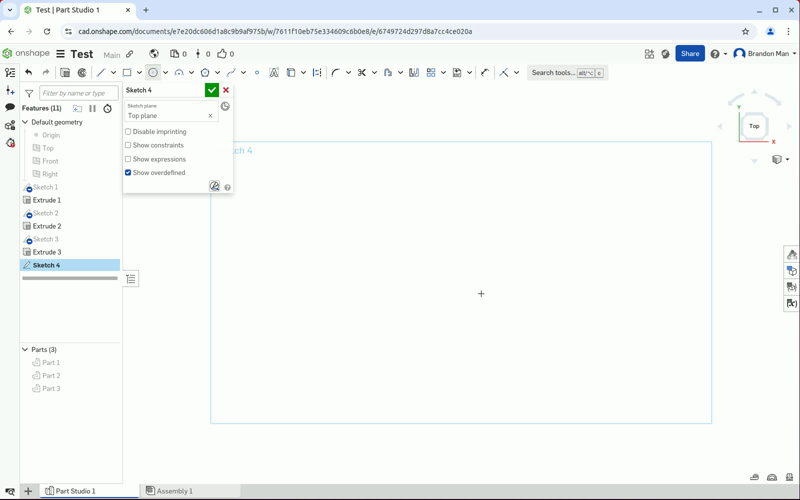
key_up(shift)
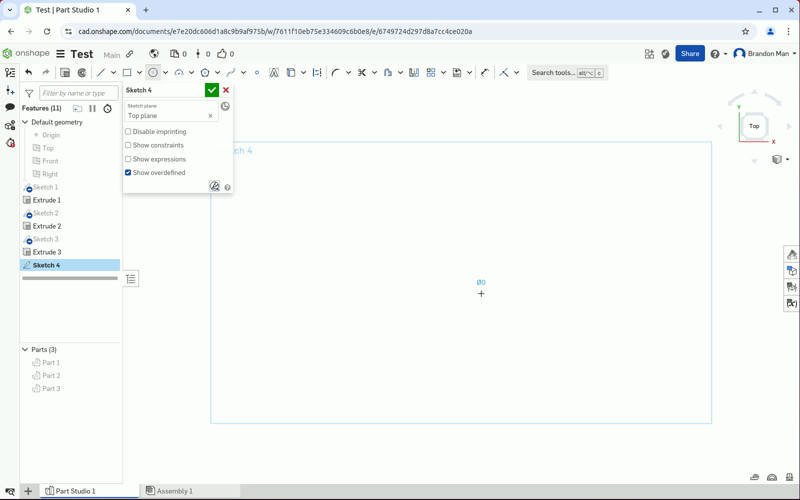
mouse_move(492, 293)
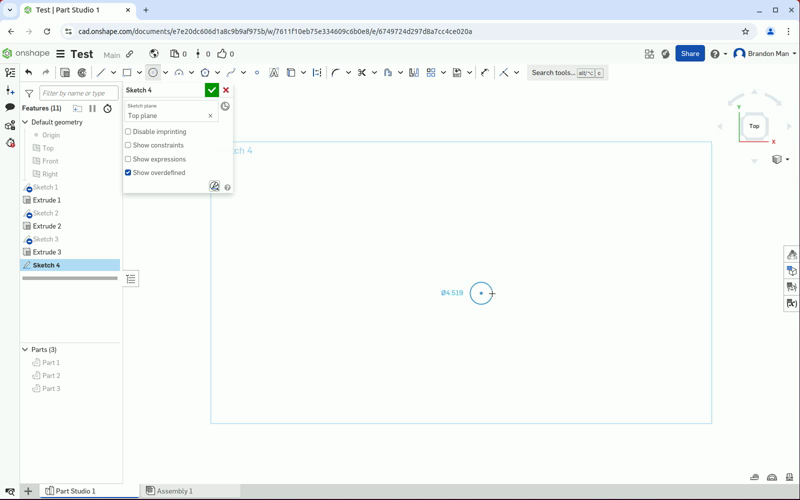
click(492, 293)
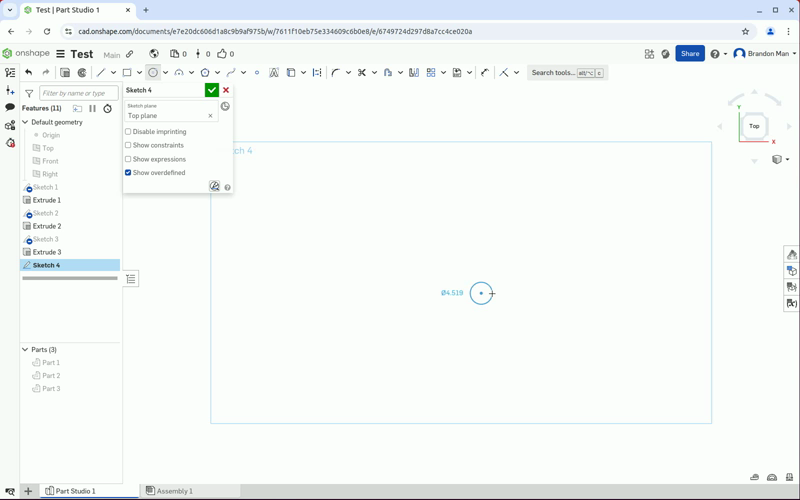
key(esc)
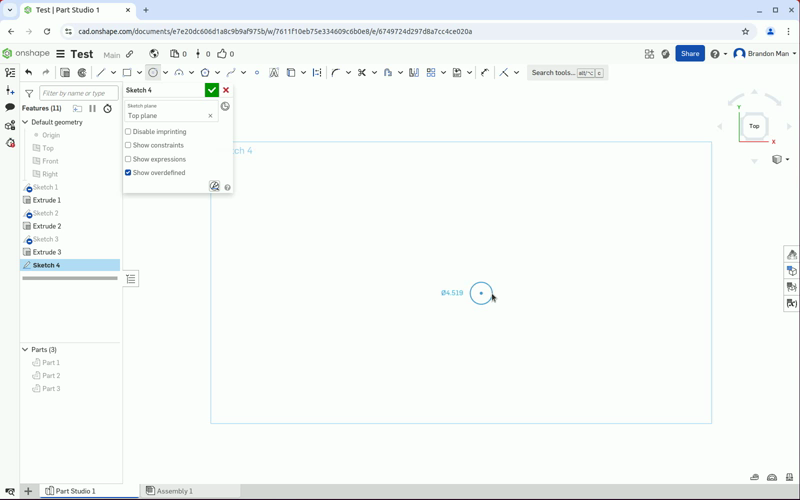
mouse_move(484, 290)
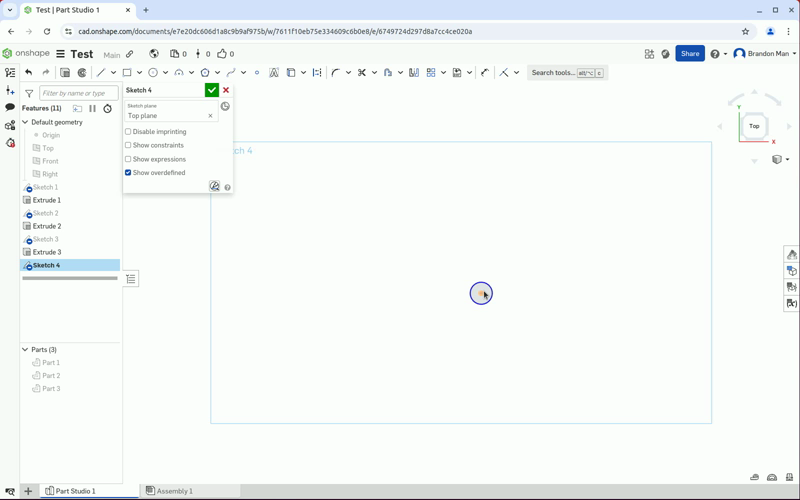
scroll(6)
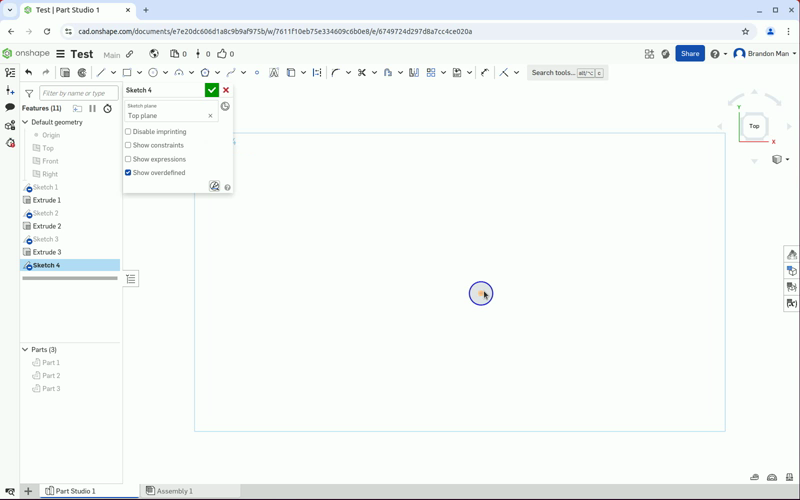
scroll(6)
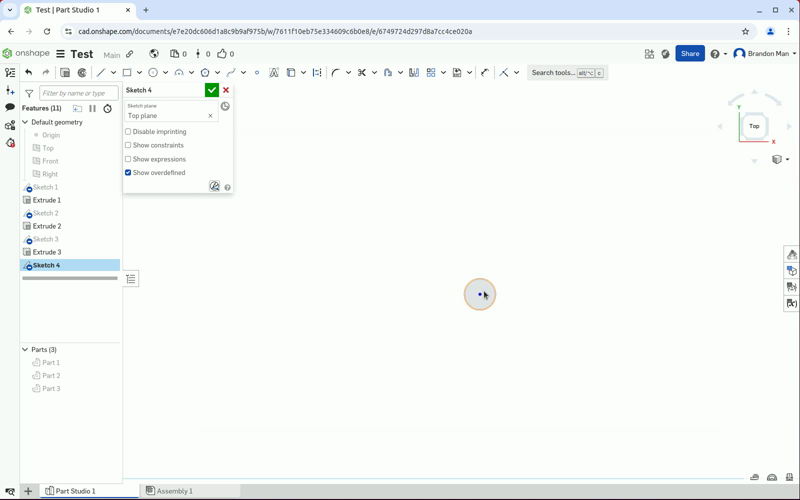
scroll(6)
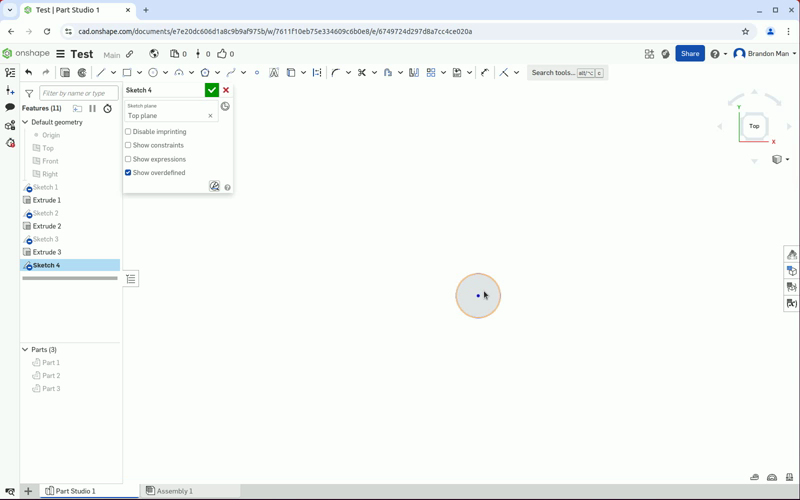
scroll(6)
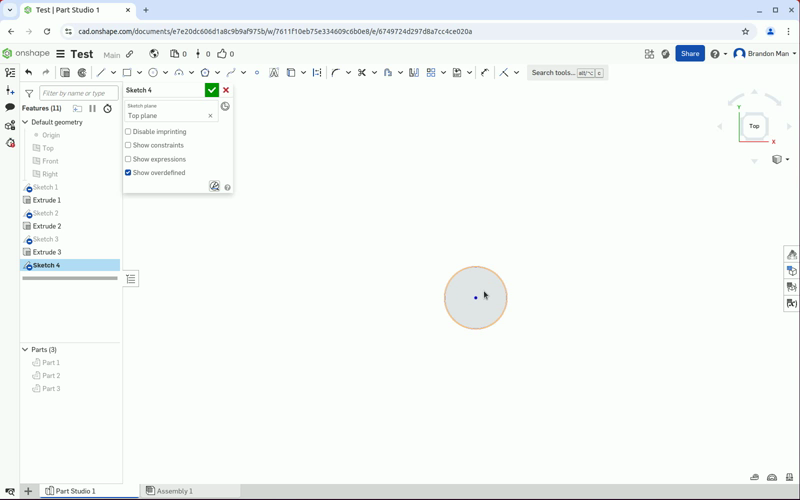
scroll(6)
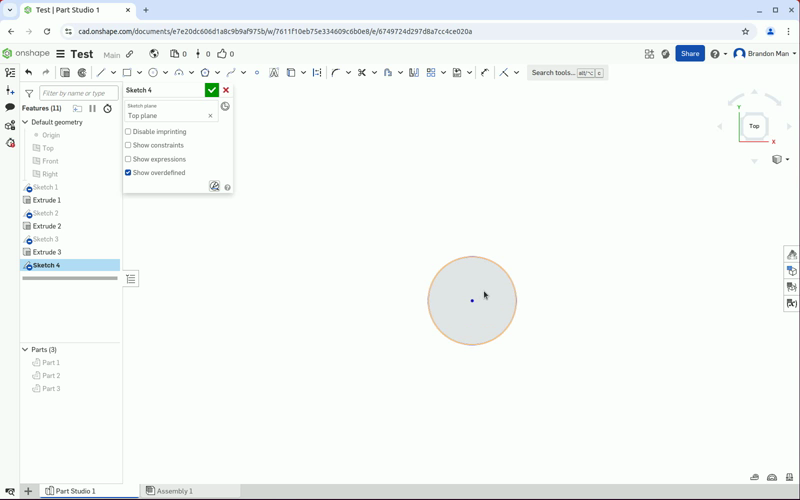
scroll(6)
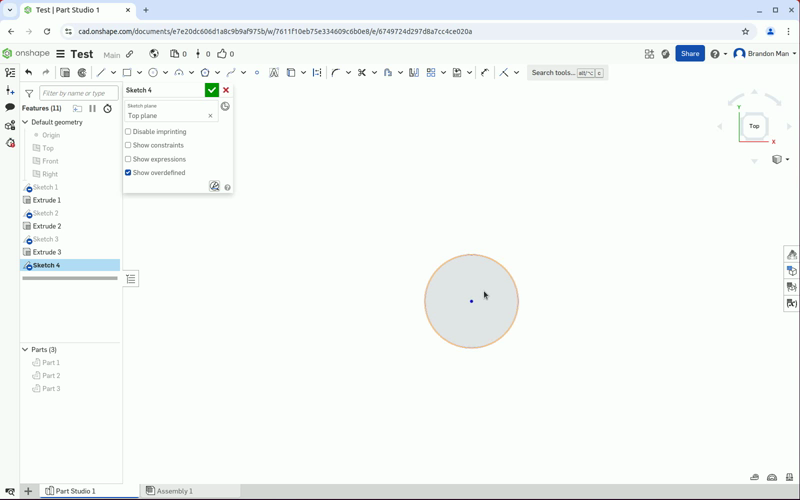
scroll(6)
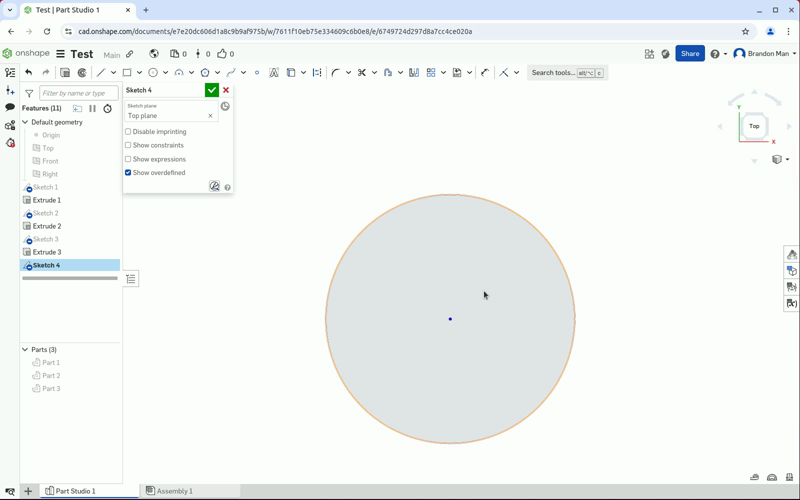
click(484, 290)
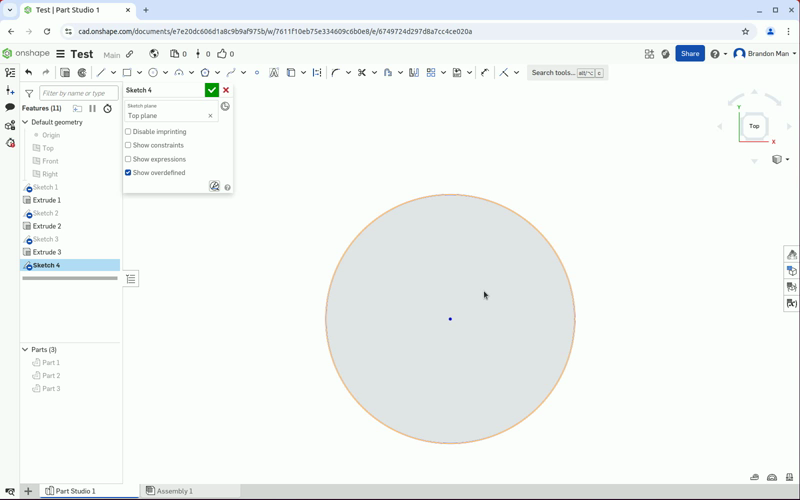
scroll(-6)
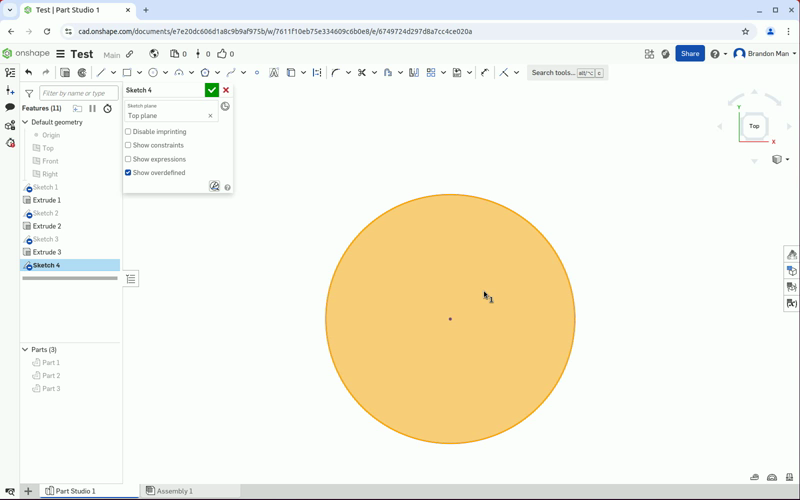
scroll(-6)
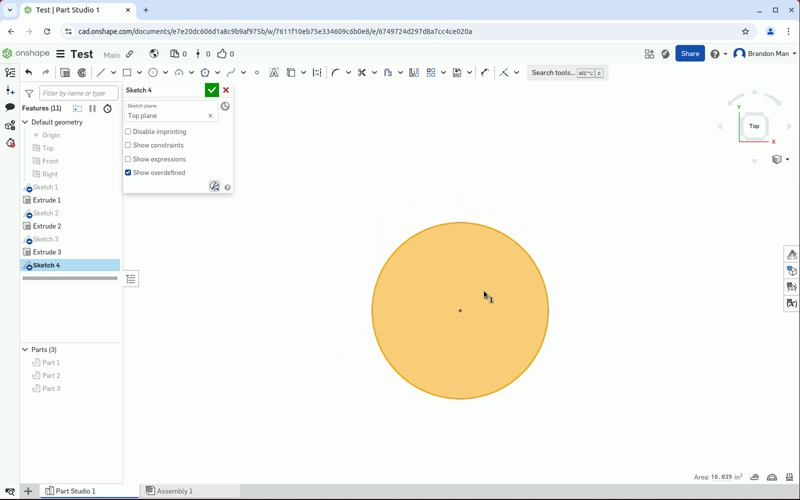
scroll(-6)
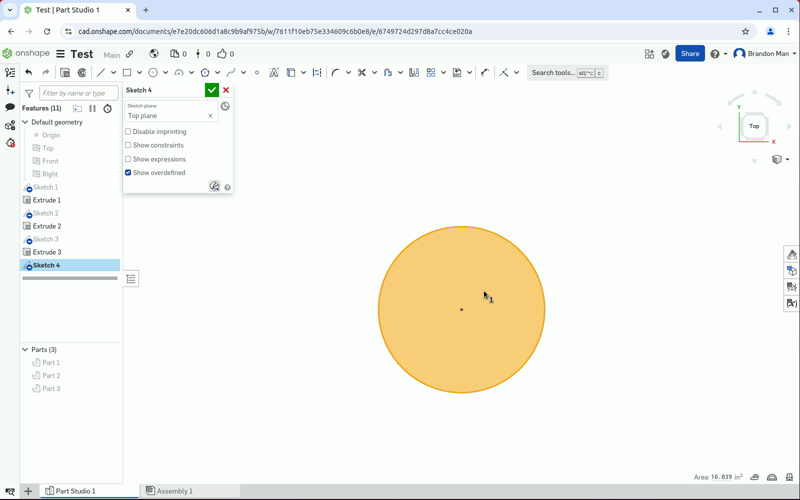
scroll(-6)
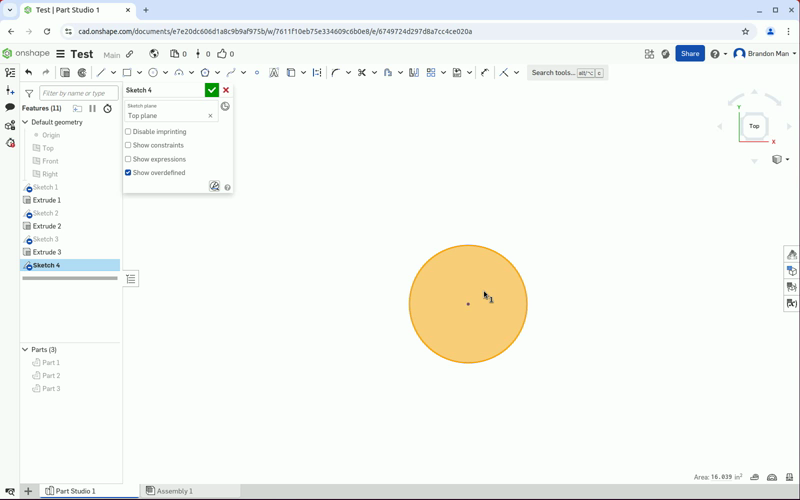
scroll(-6)
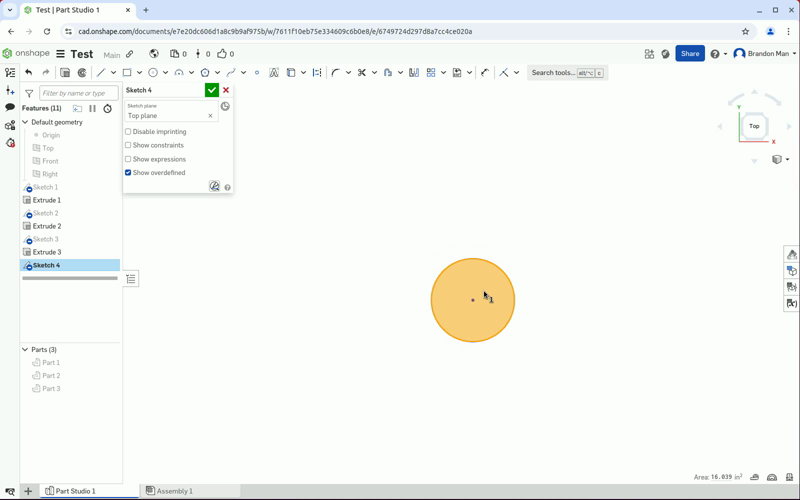
scroll(-6)
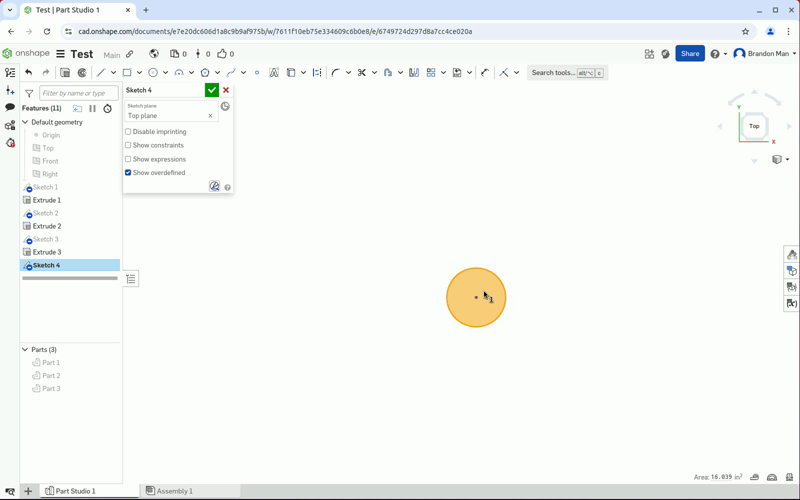
scroll(-6)
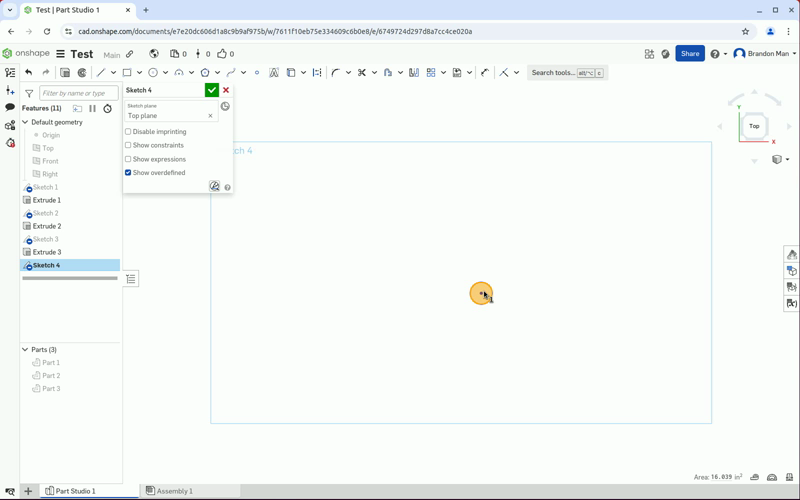
mouse_move(73, 352)
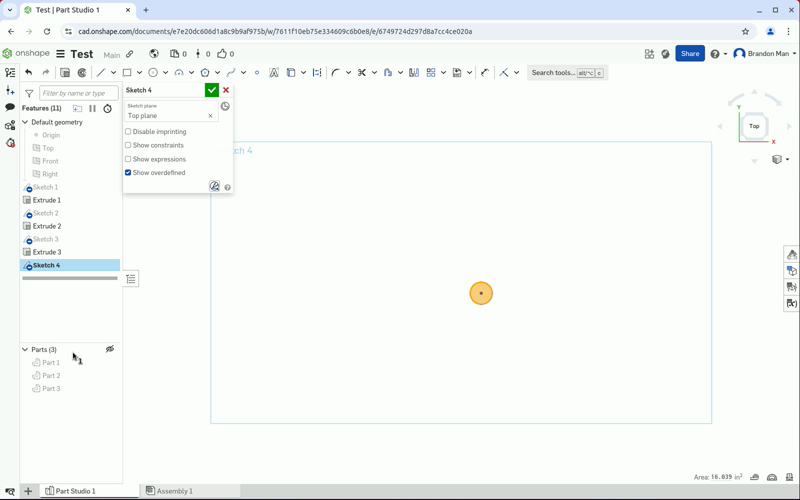
key(shift+y)
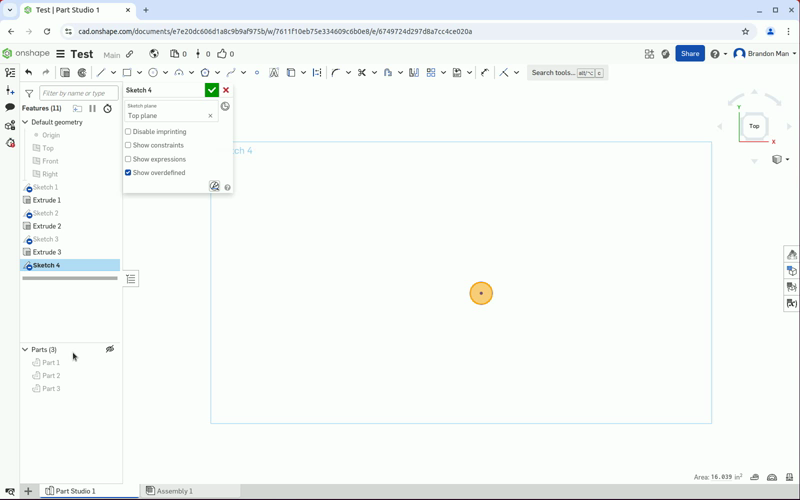
key(shift+e)
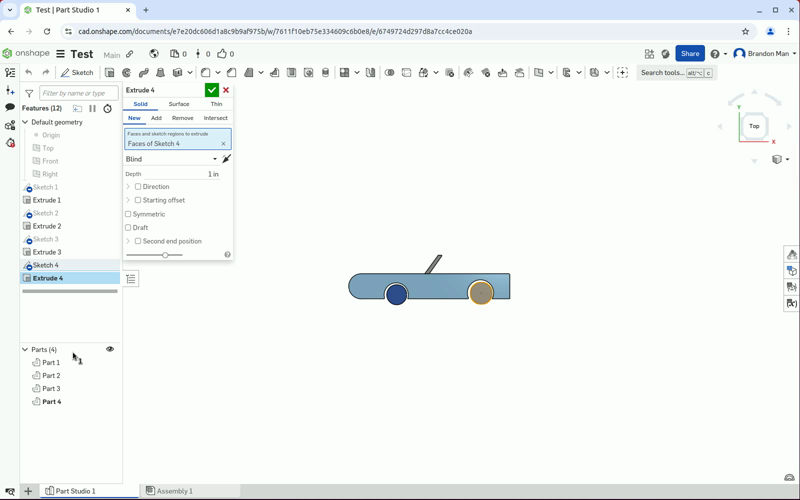
mouse_move(143, 106)
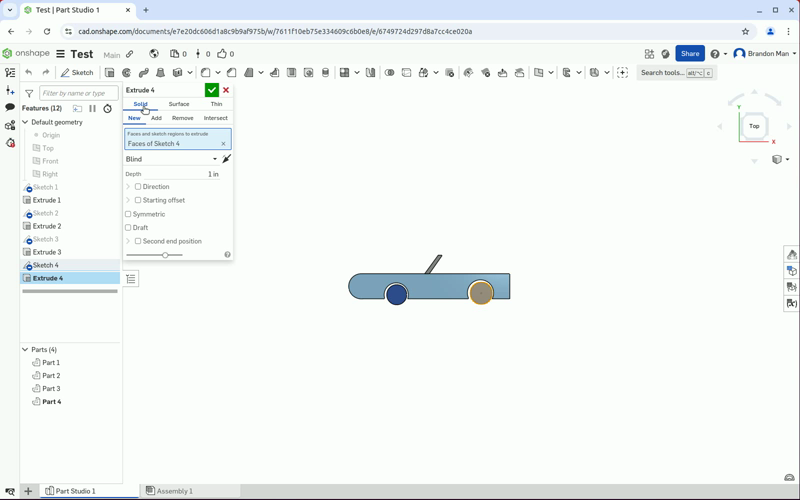
click(143, 106)
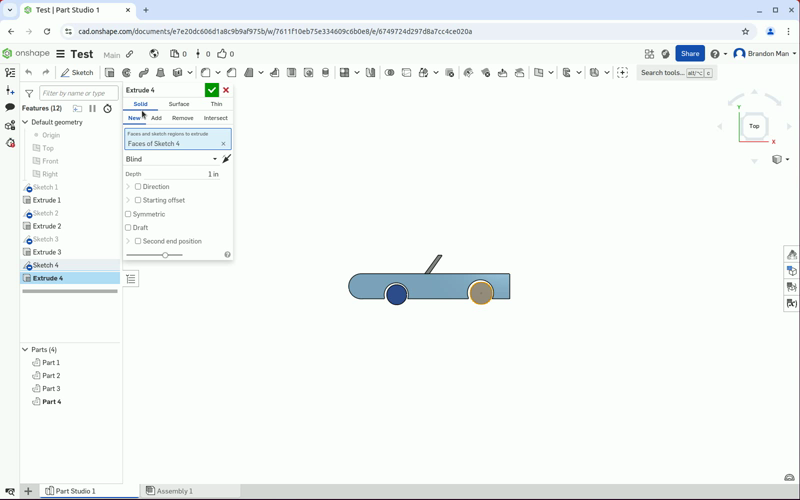
mouse_move(137, 120)
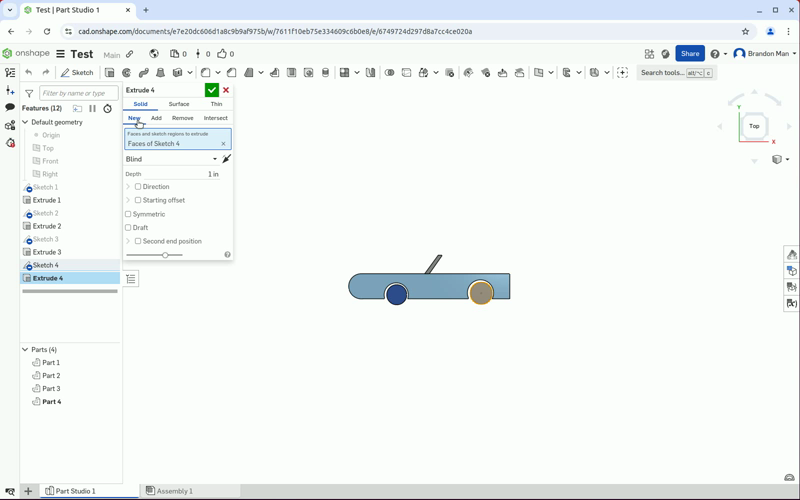
click(137, 120)
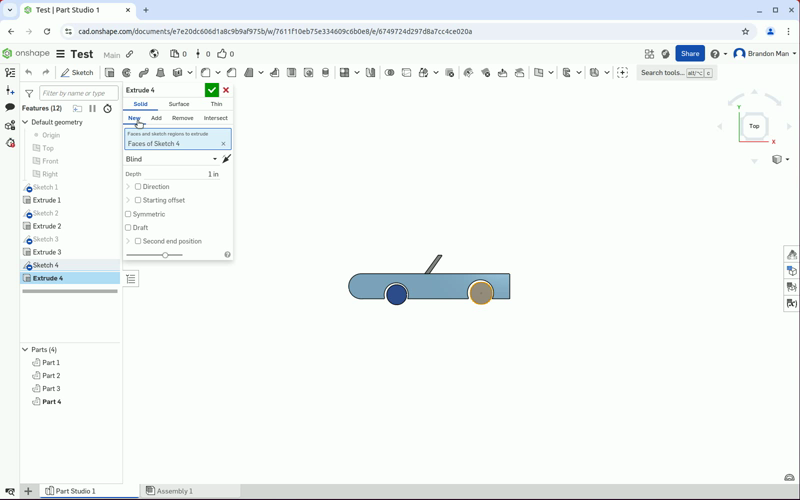
key(tab, 4)
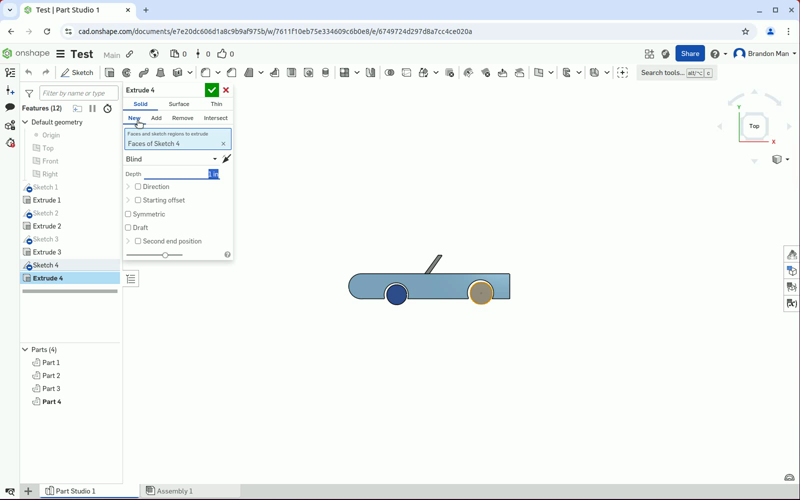
text(2.889)
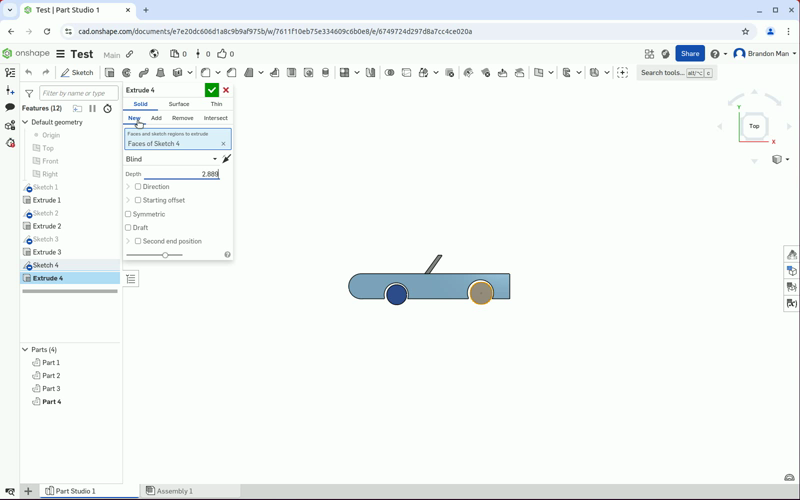
key(enter)
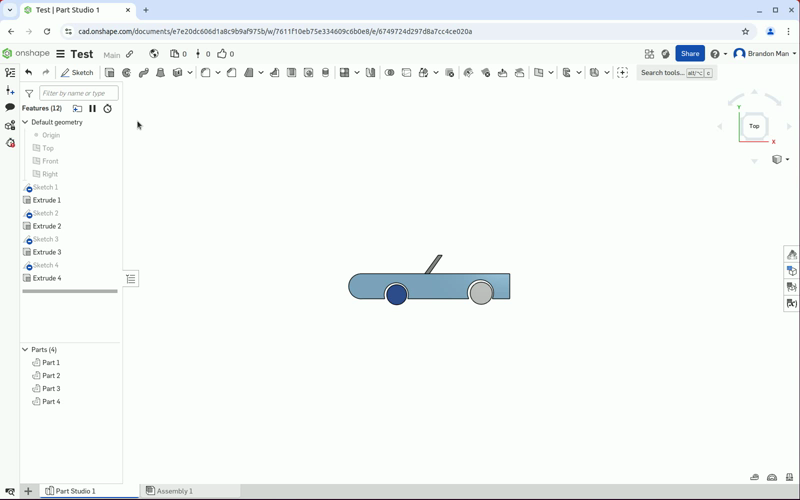
key(shift+h)
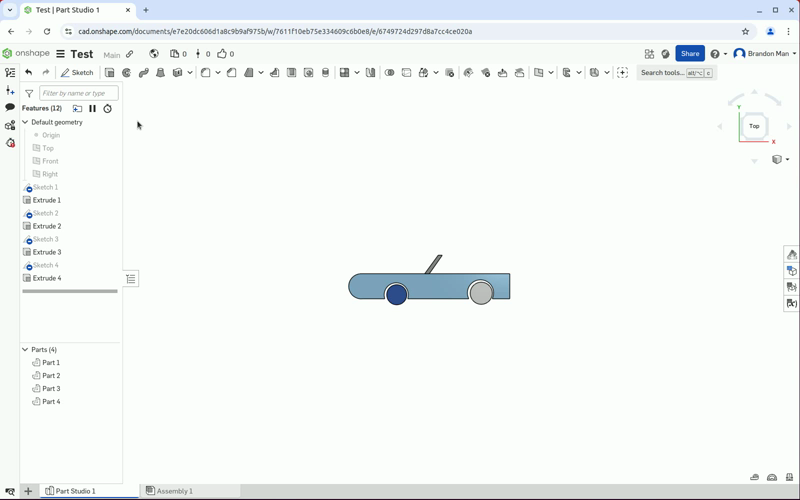
key(shift+h)
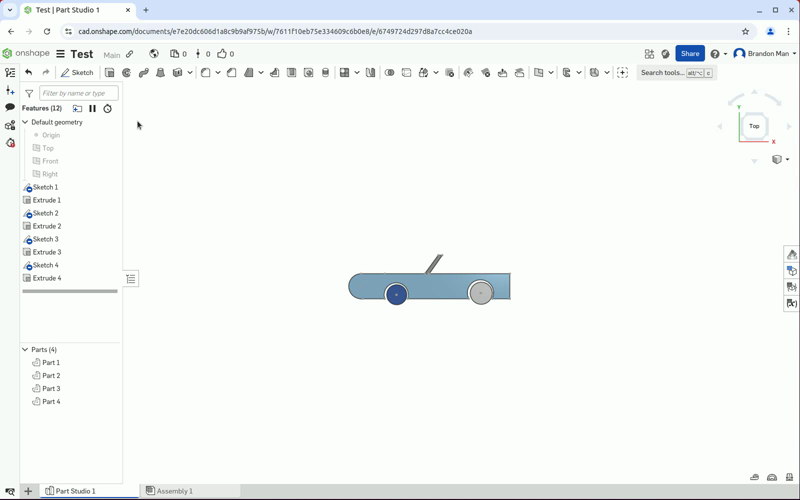
key(shift+7)
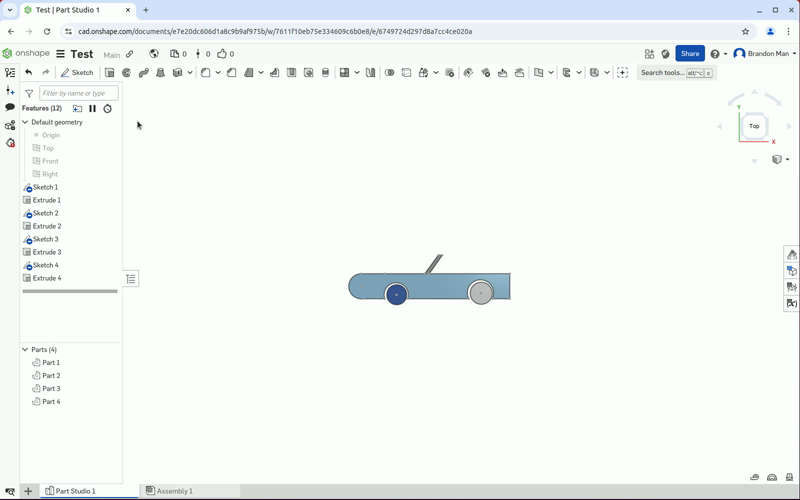
key(up, 3)
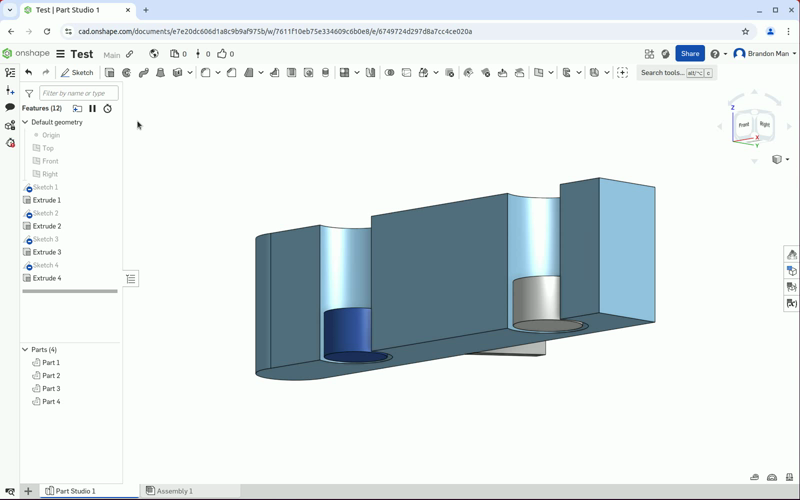
key(left, 3)
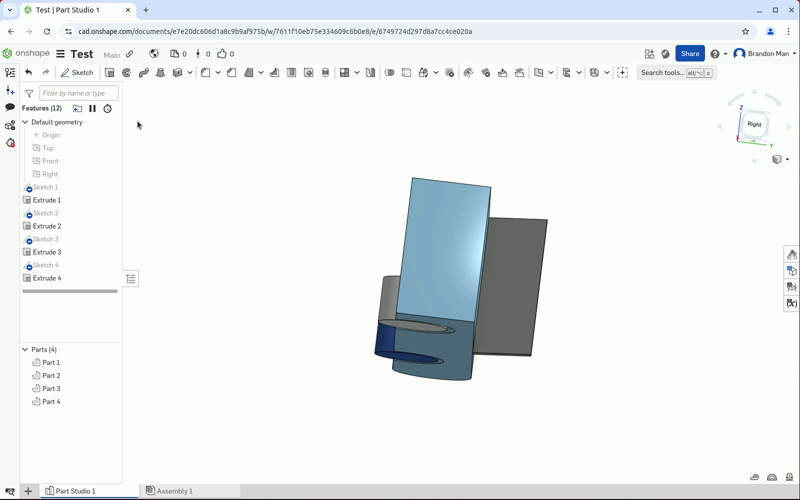
key(right, 3)
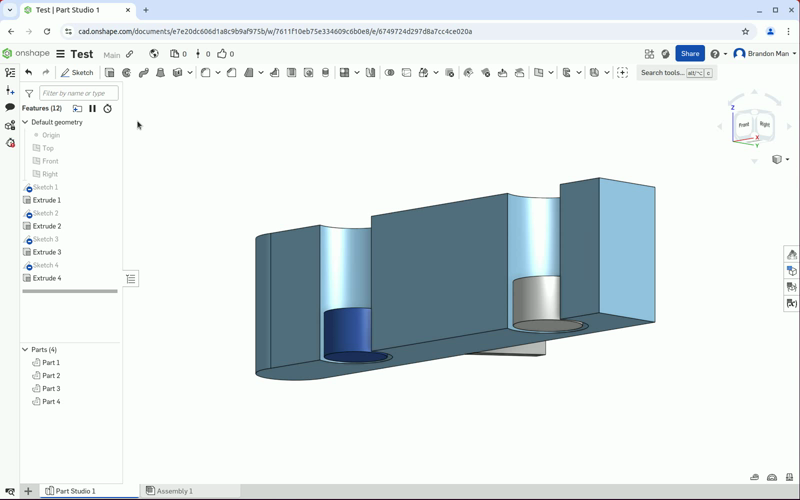
key(down, 3)
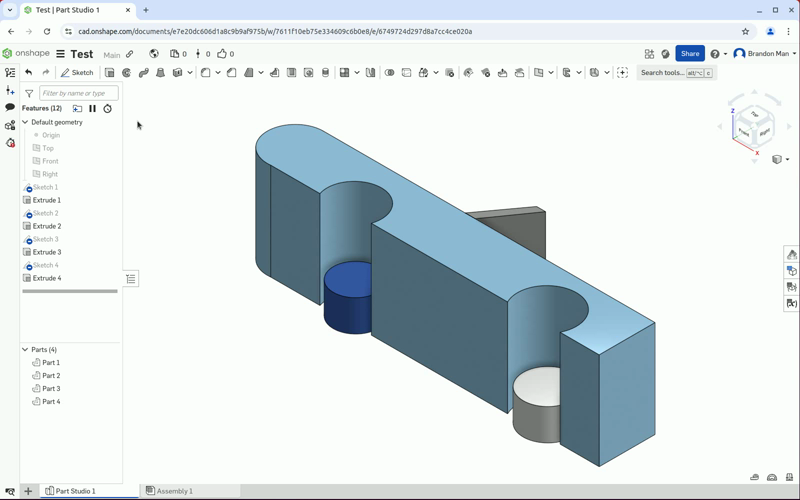
mouse_move(73, 189)
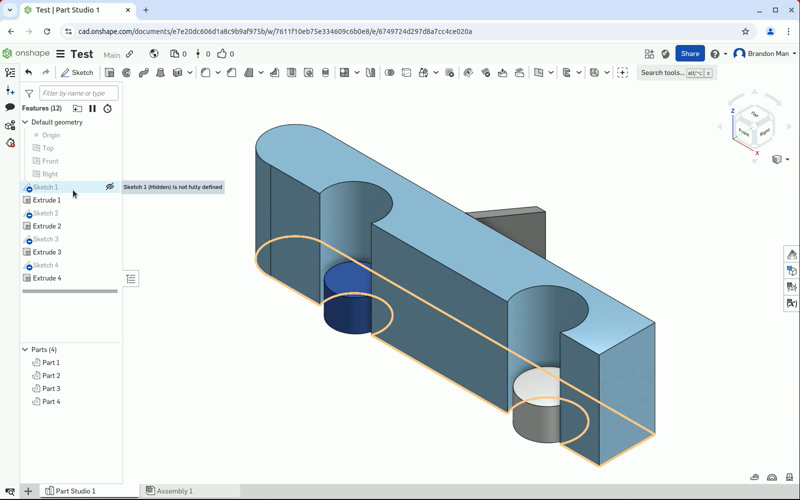
click(73, 189)